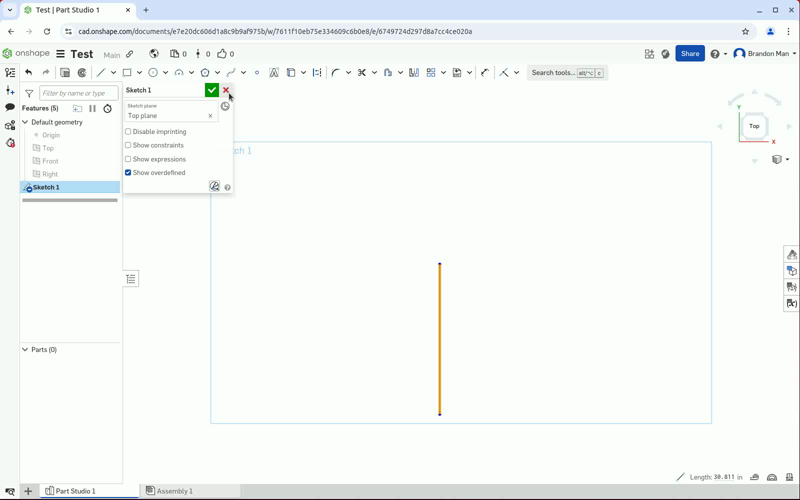
key(shift+h)
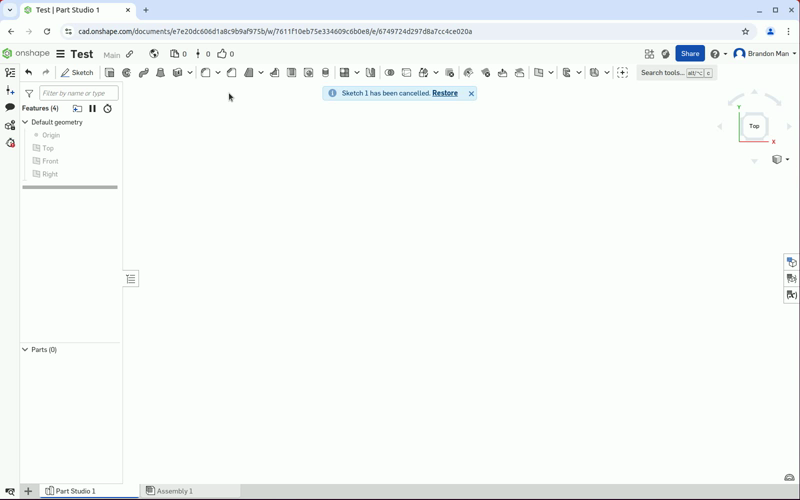
mouse_move(73, 352)
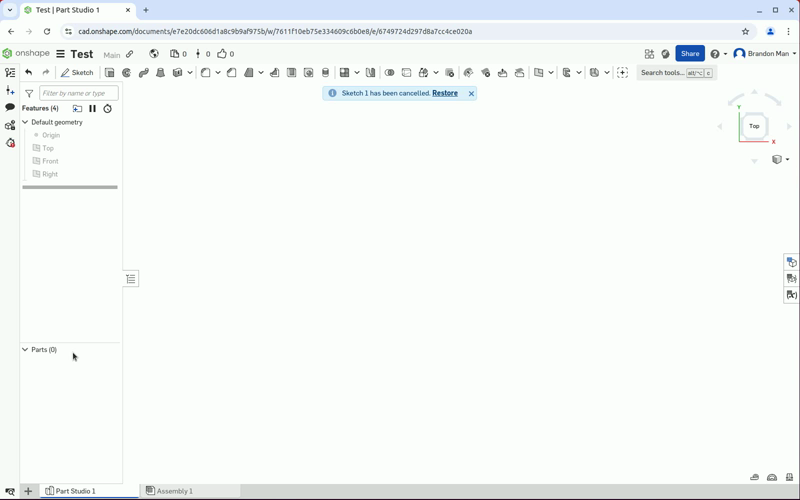
key(y)
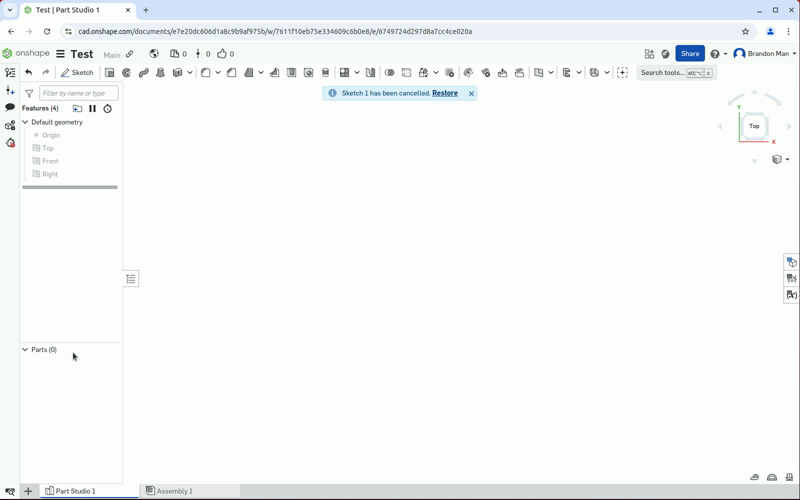
key(shift+p)
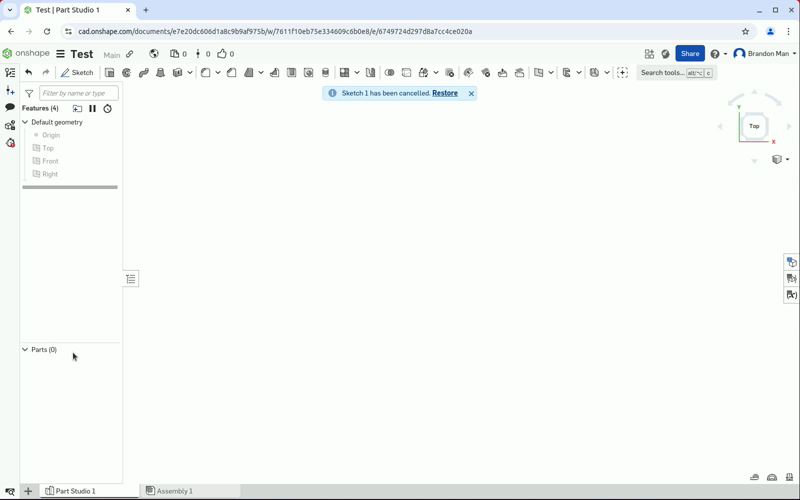
key(space)
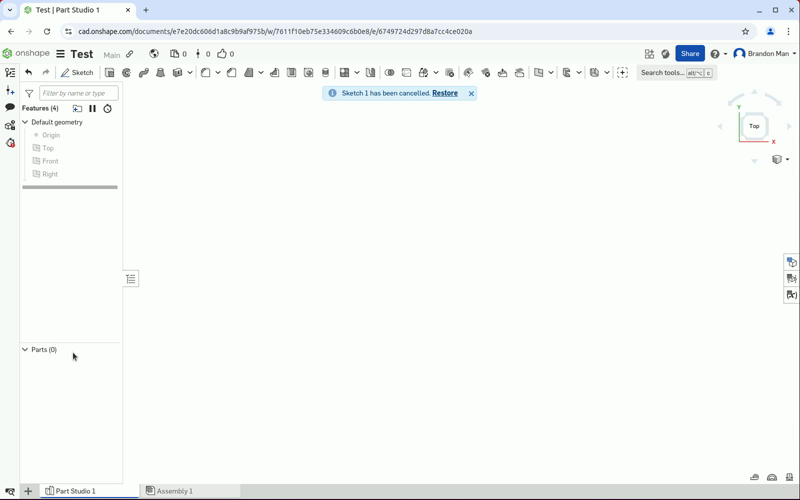
key_down(shift)
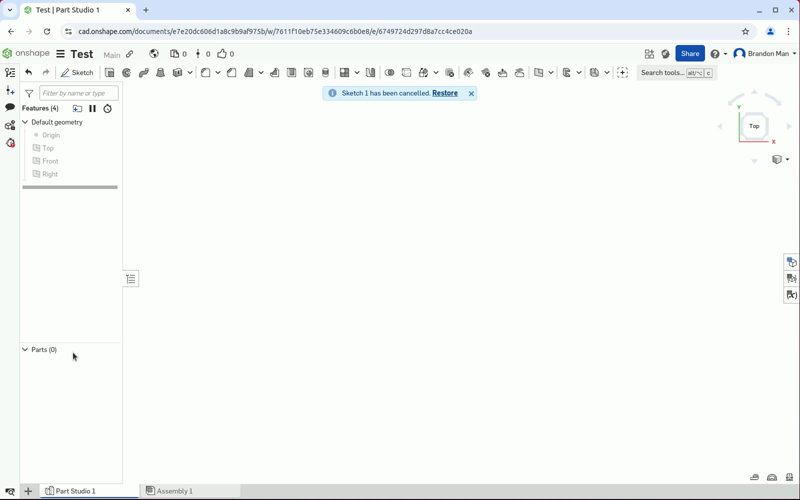
key(up)
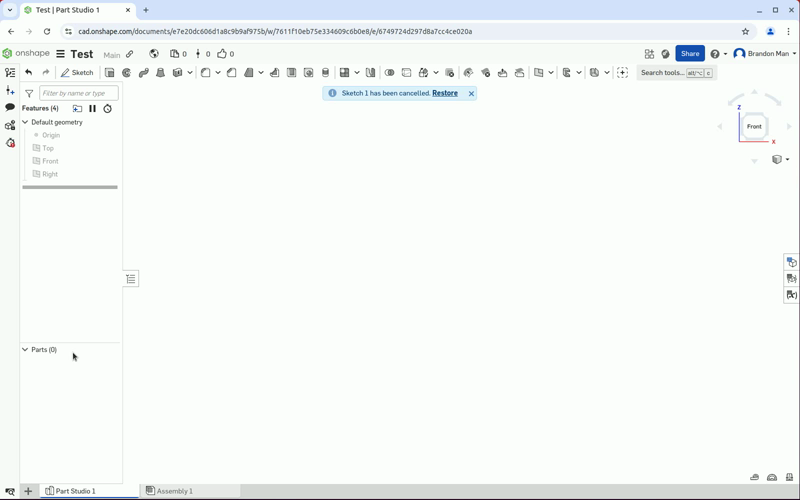
key_up(shift)
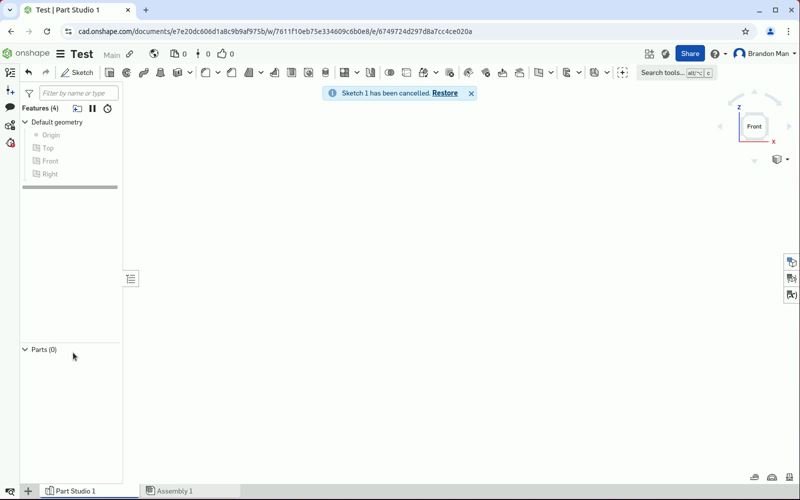
mouse_move(73, 352)
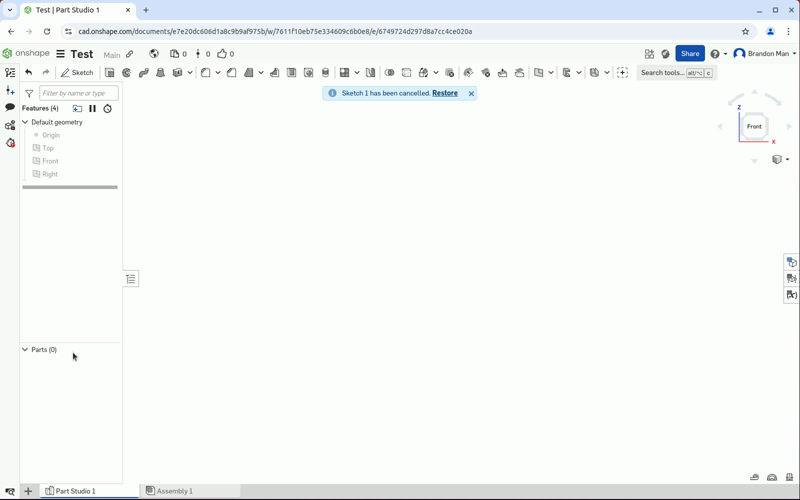
key(shift+y)
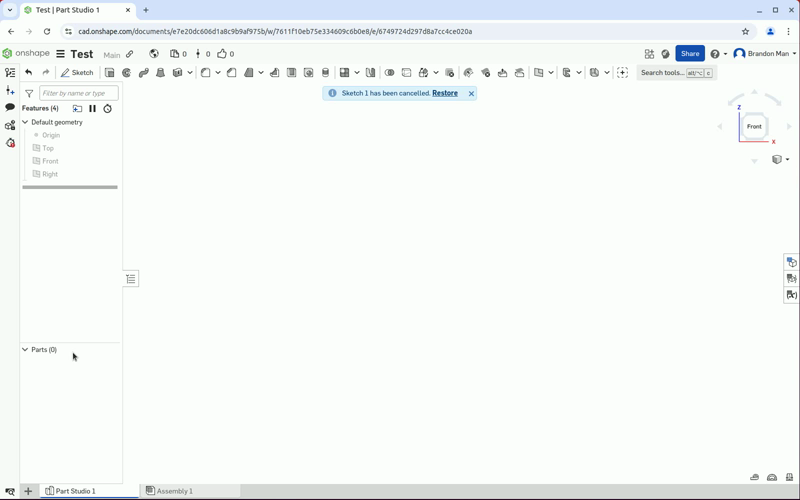
key(shift+s)
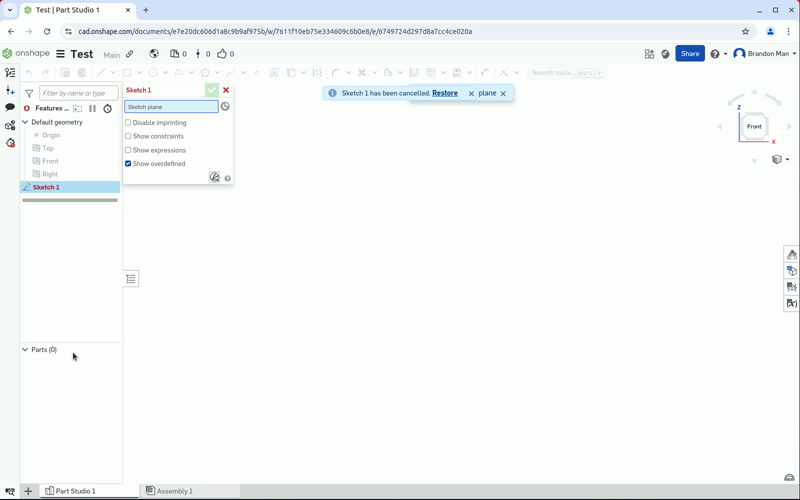
mouse_move(73, 163)
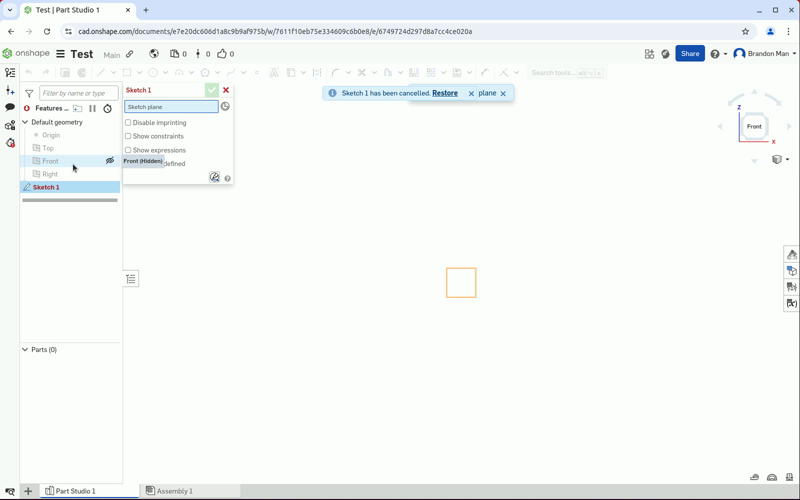
click(73, 163)
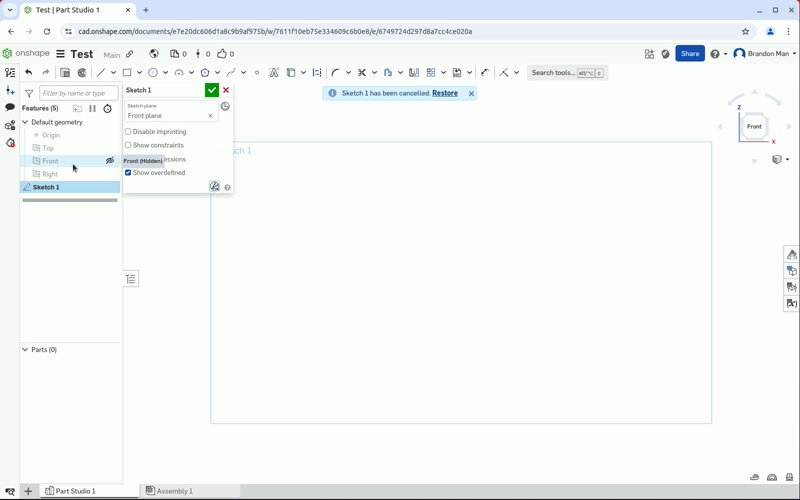
mouse_move(73, 352)
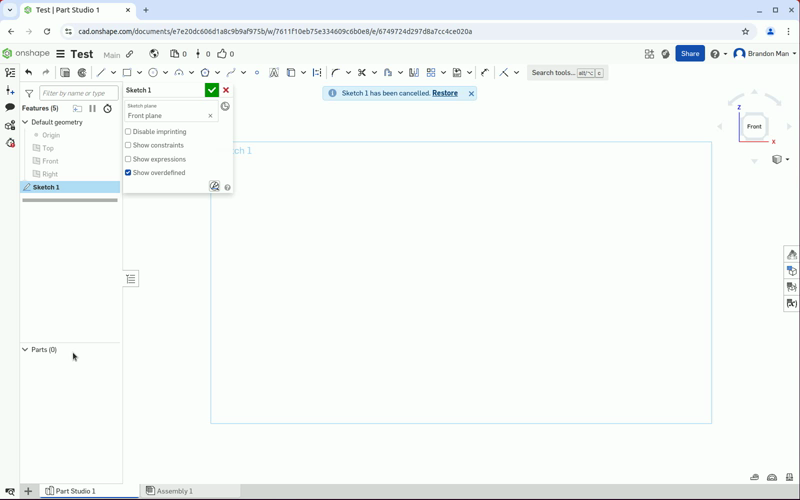
key(y)
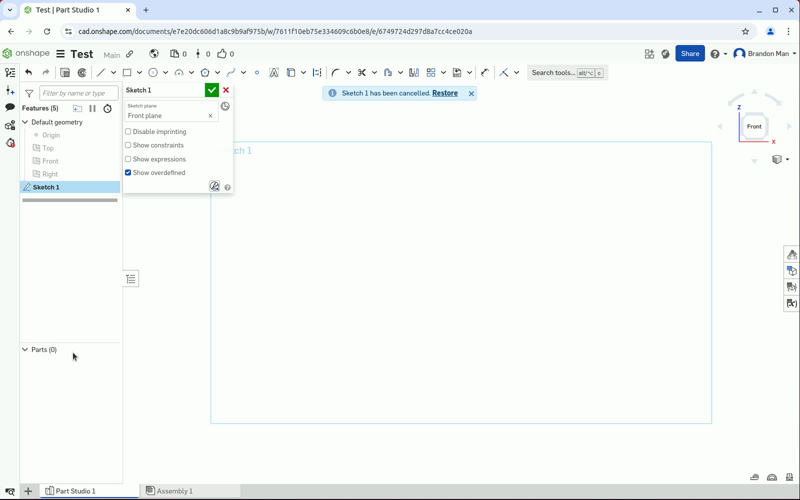
key(c)
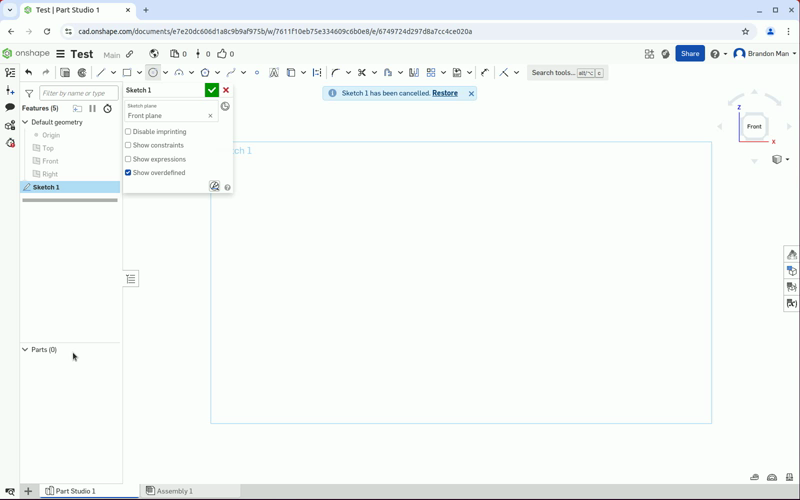
key_down(shift)
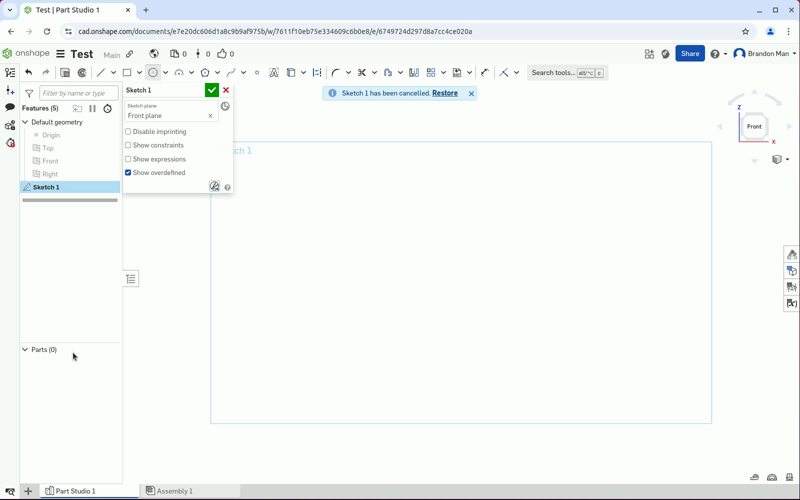
mouse_move(461, 282)
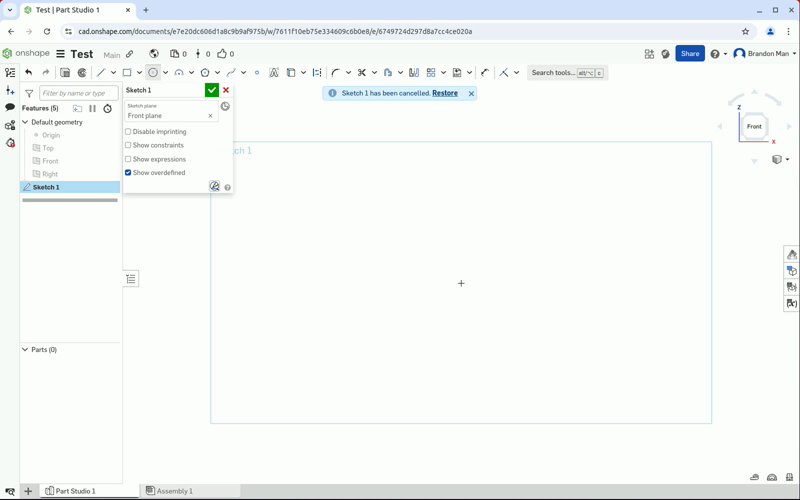
click(461, 282)
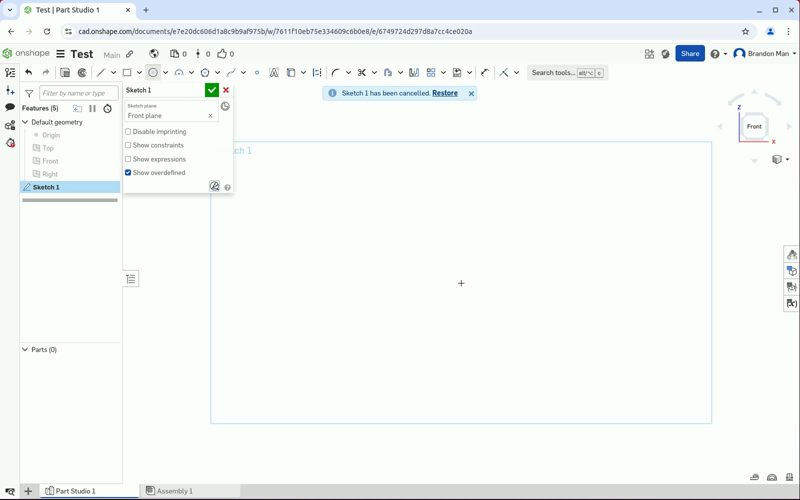
key_up(shift)
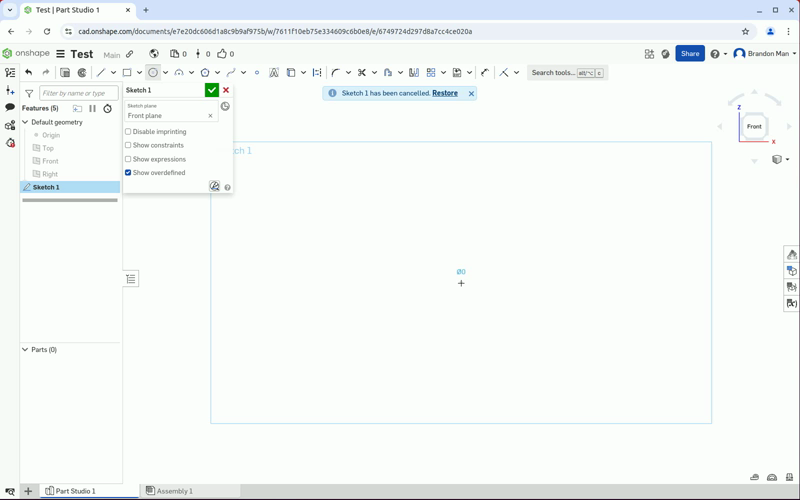
mouse_move(491, 282)
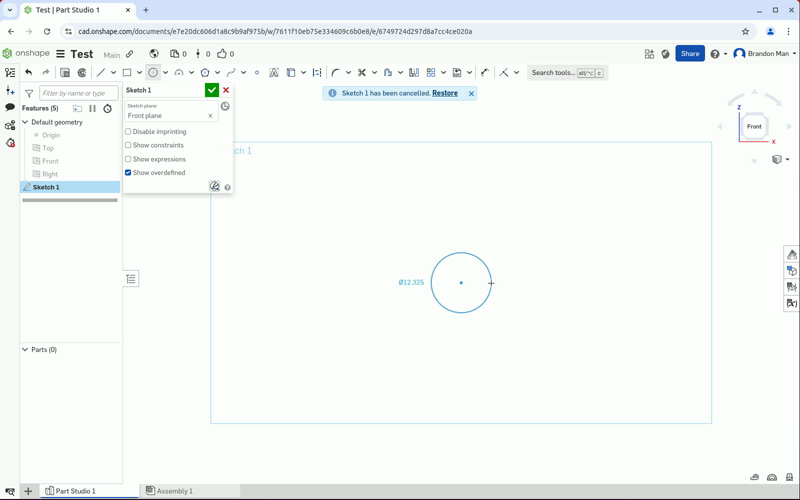
click(491, 282)
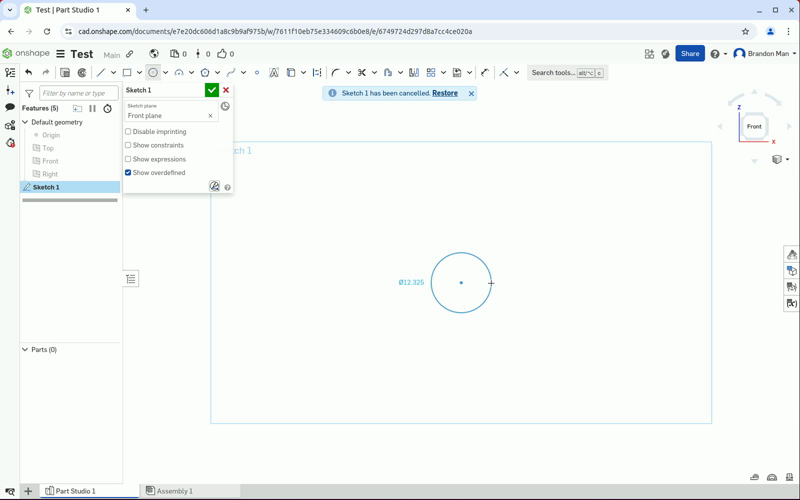
key(esc)
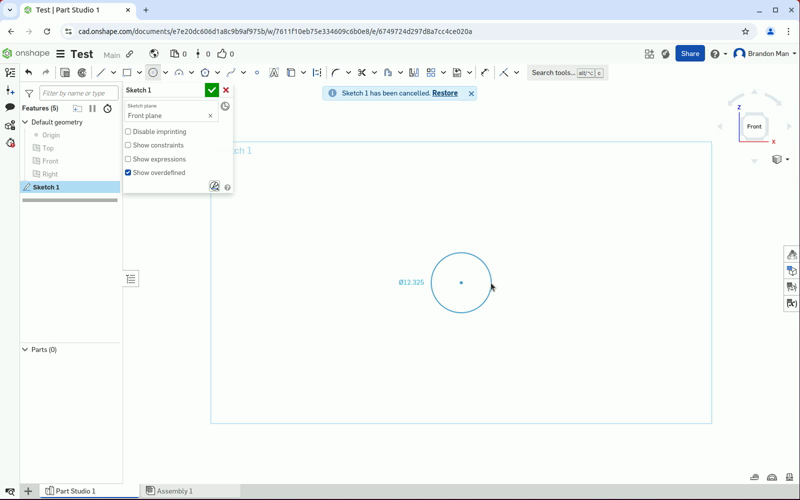
key(c)
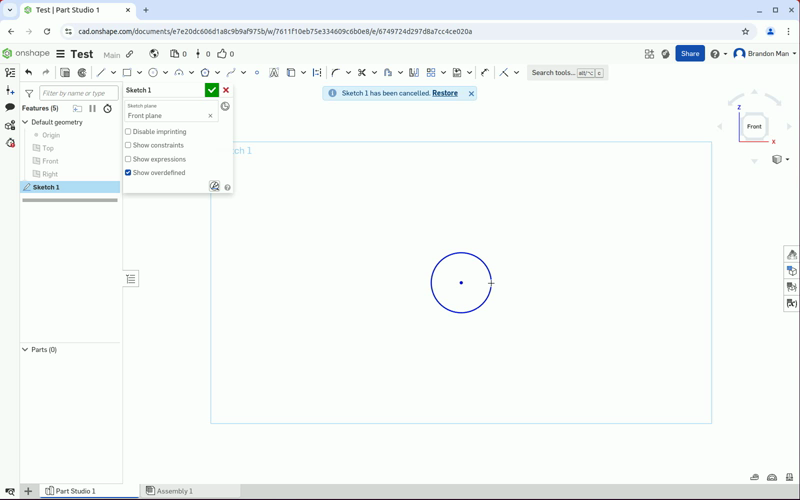
key_down(shift)
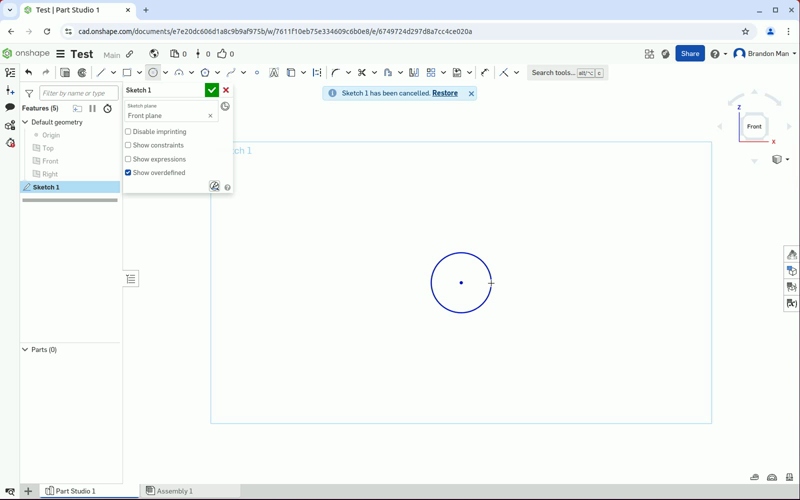
mouse_move(461, 282)
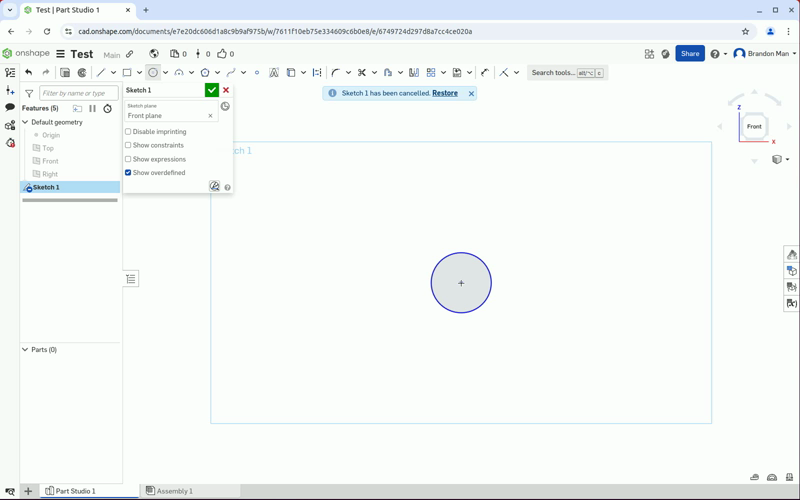
click(461, 282)
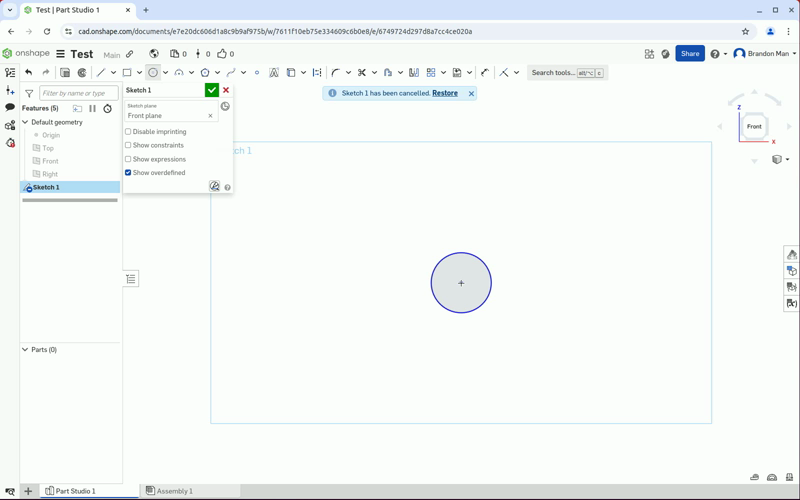
key_up(shift)
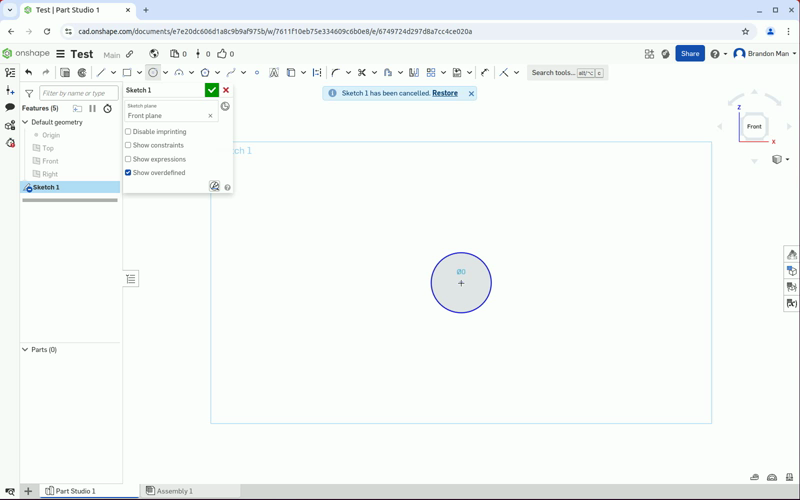
mouse_move(476, 282)
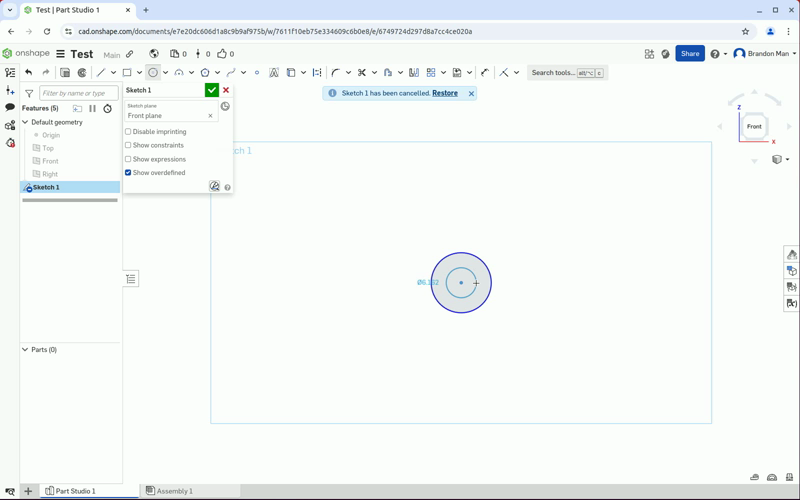
click(476, 282)
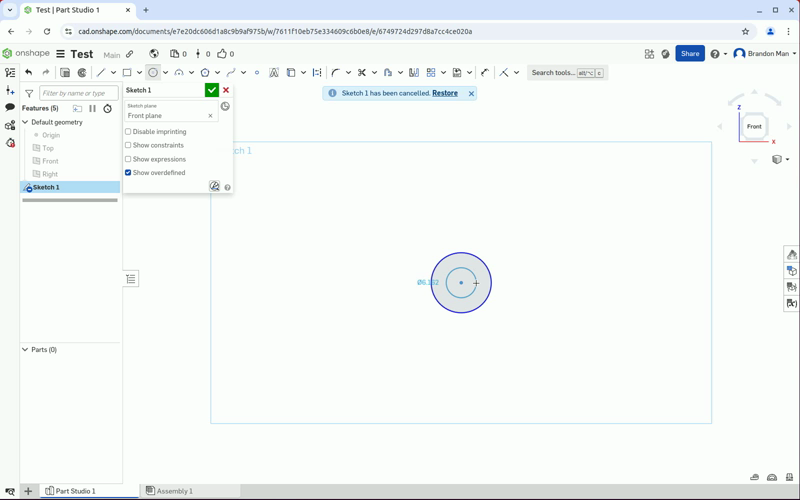
key(esc)
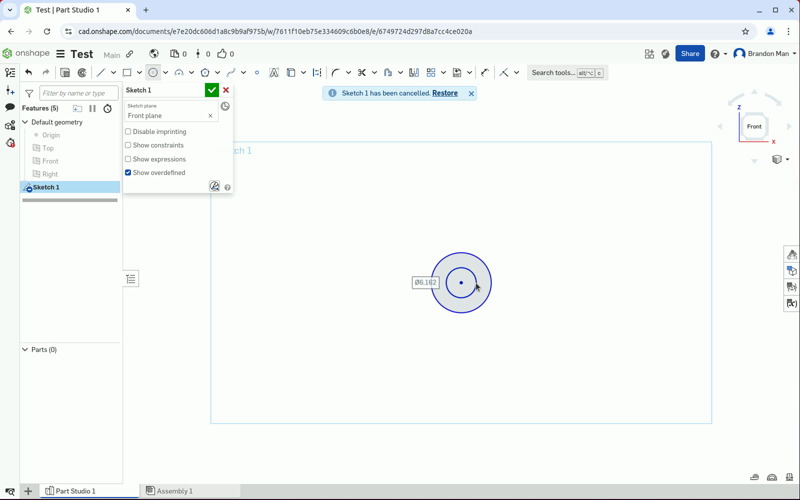
mouse_move(436, 278)
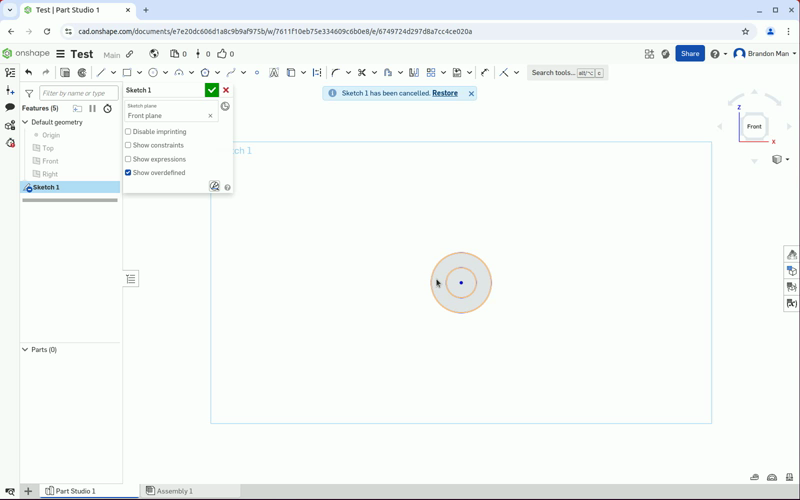
click(436, 278)
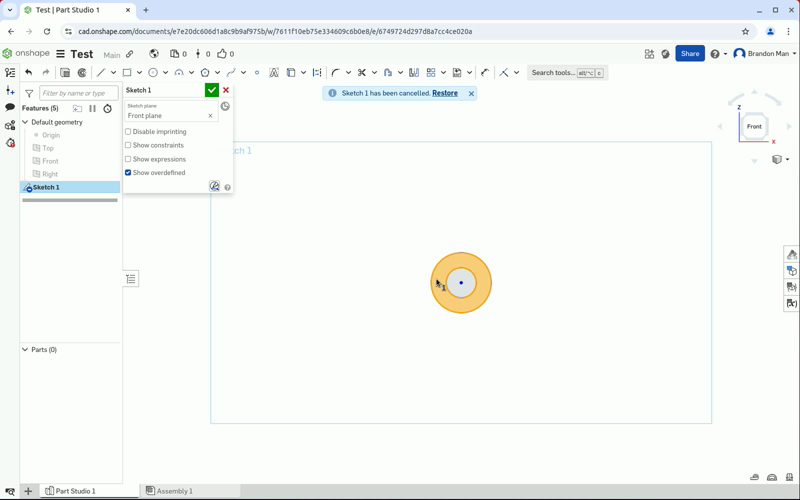
mouse_move(73, 352)
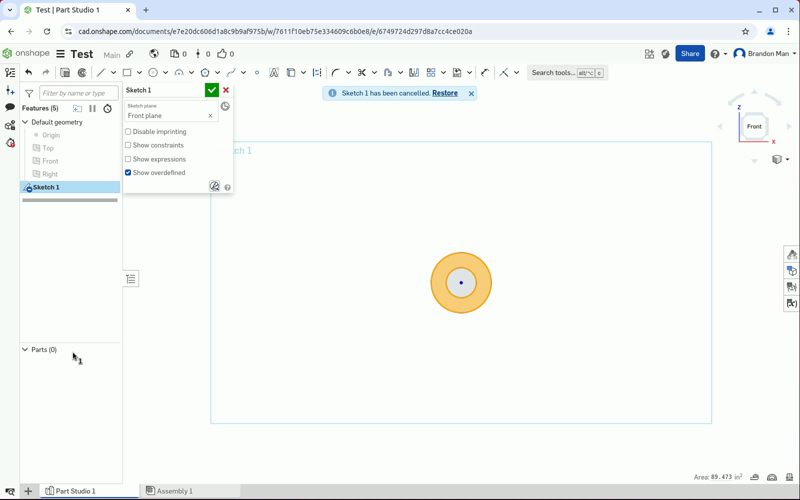
key(shift+y)
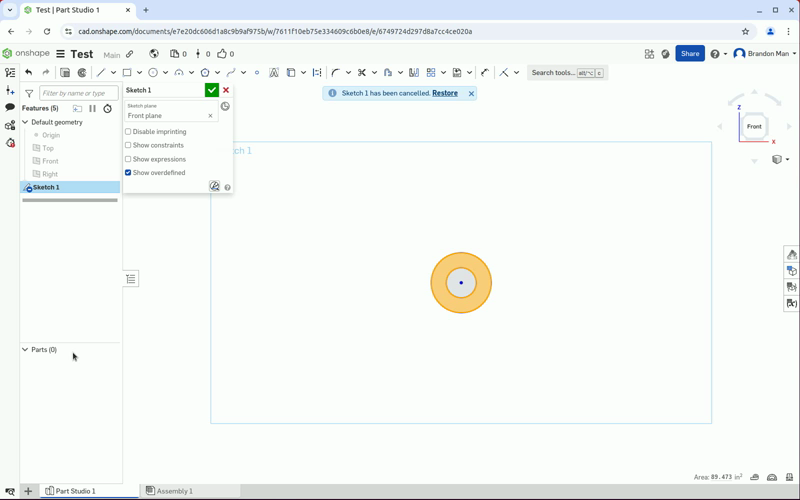
key(shift+e)
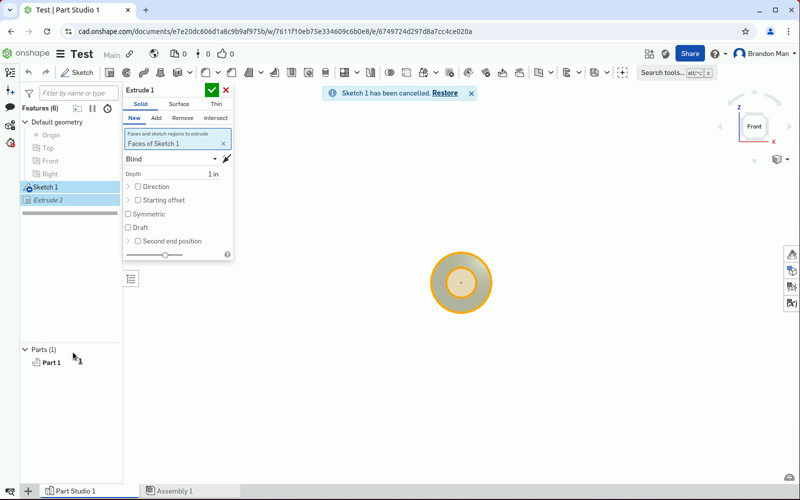
mouse_move(143, 106)
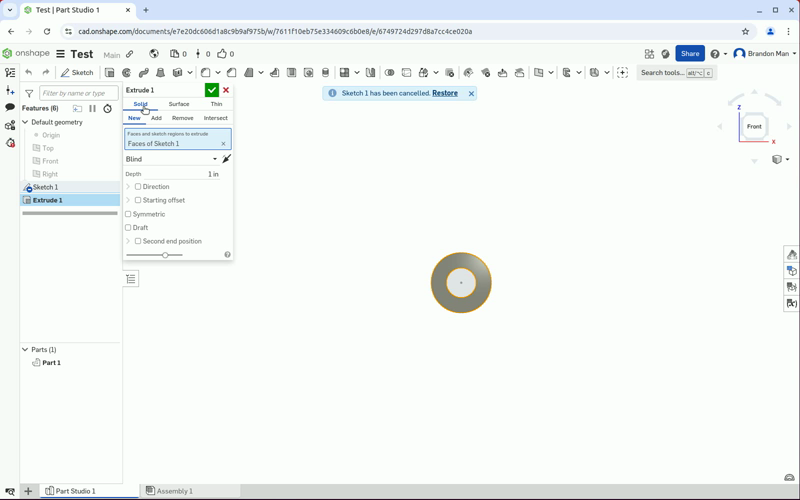
click(143, 106)
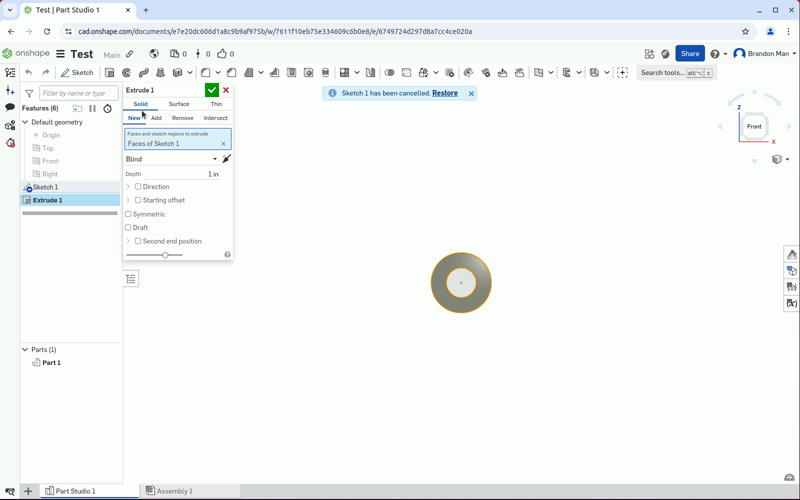
mouse_move(137, 120)
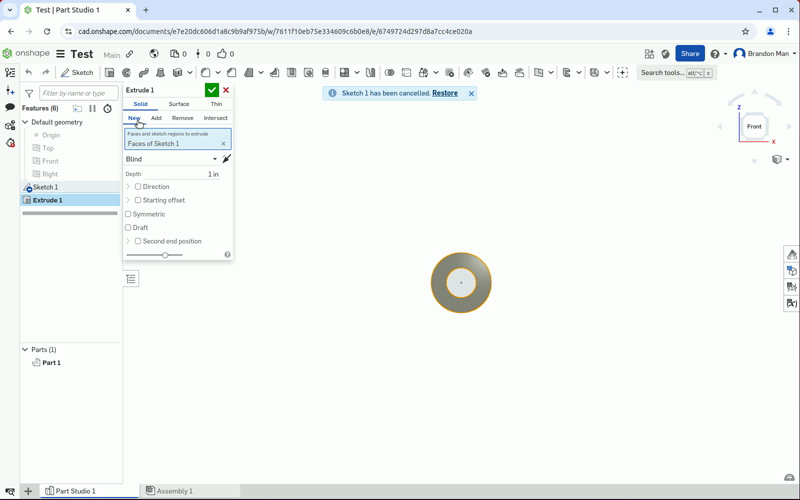
click(137, 120)
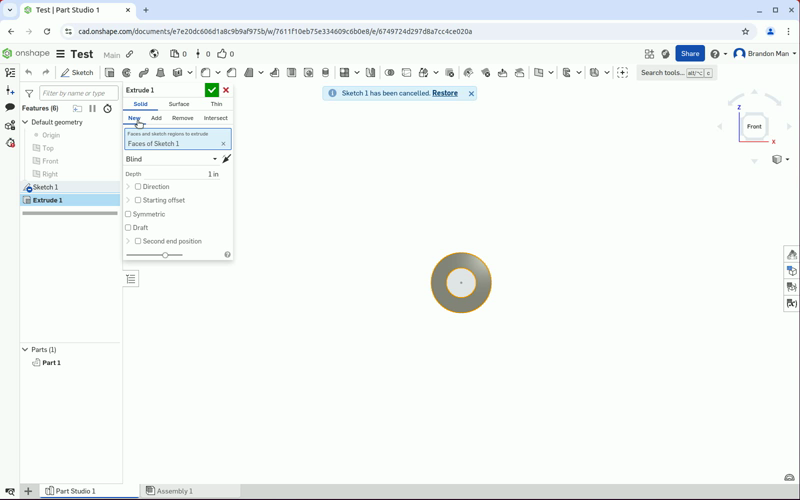
key(tab, 4)
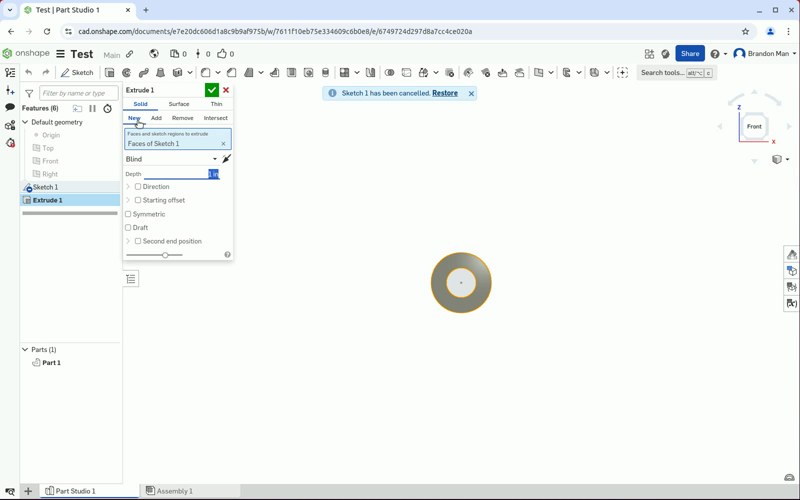
text(14.924)
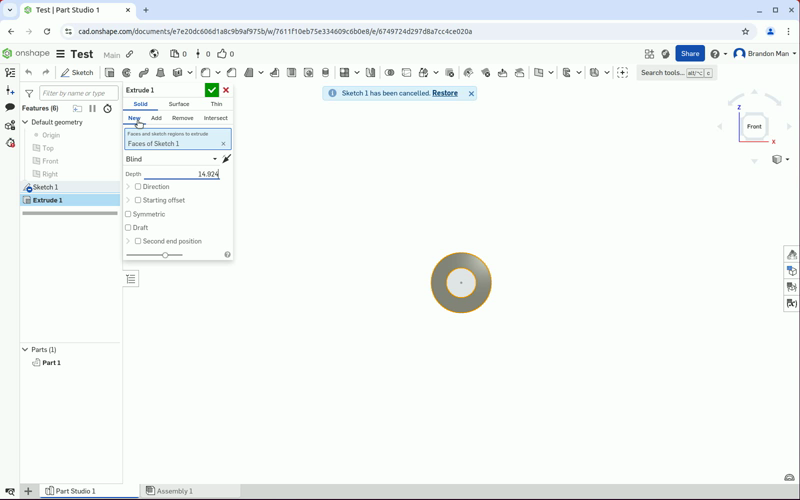
key(enter)
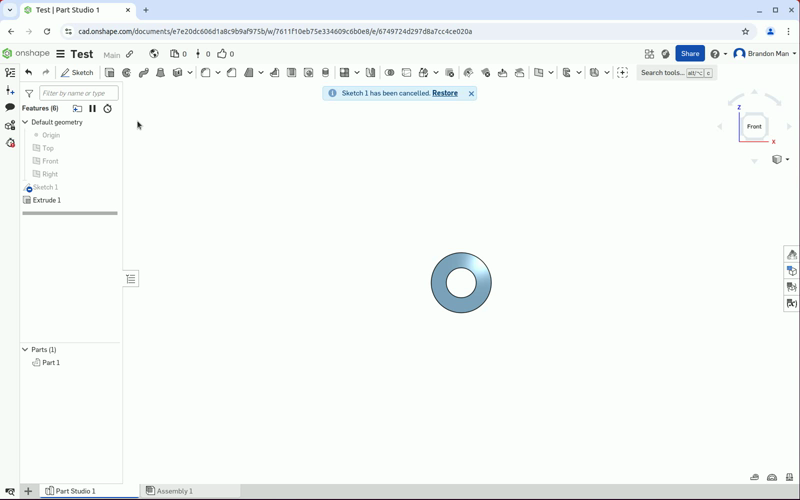
key(shift+h)
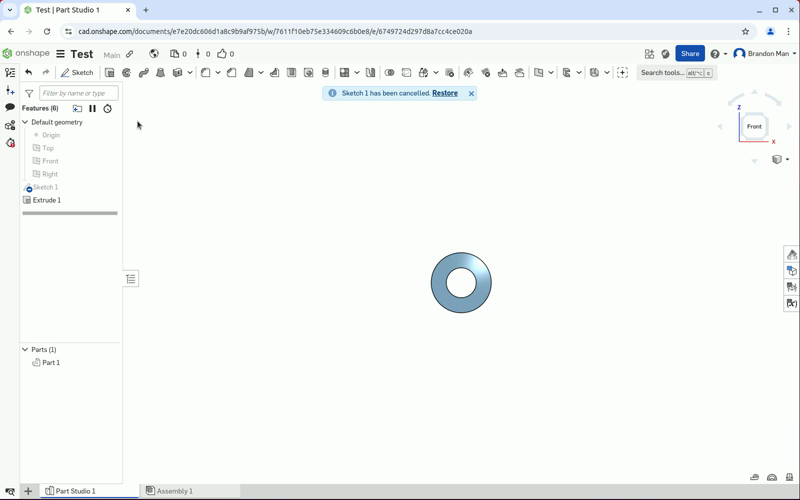
key(shift+h)
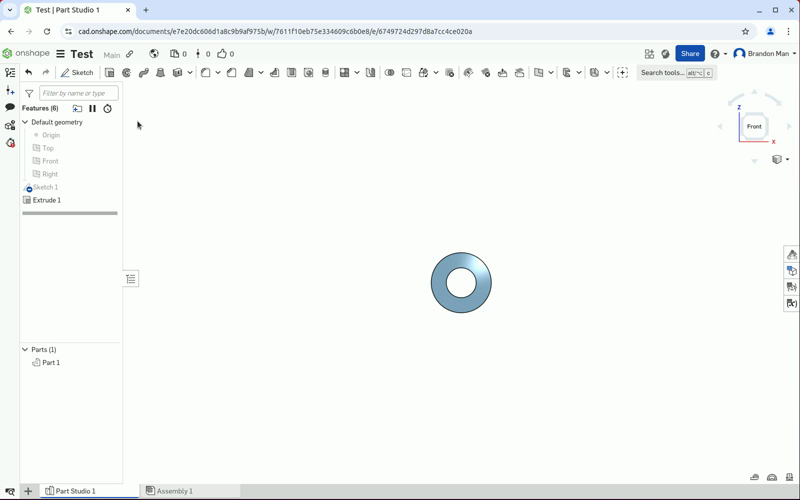
mouse_move(73, 189)
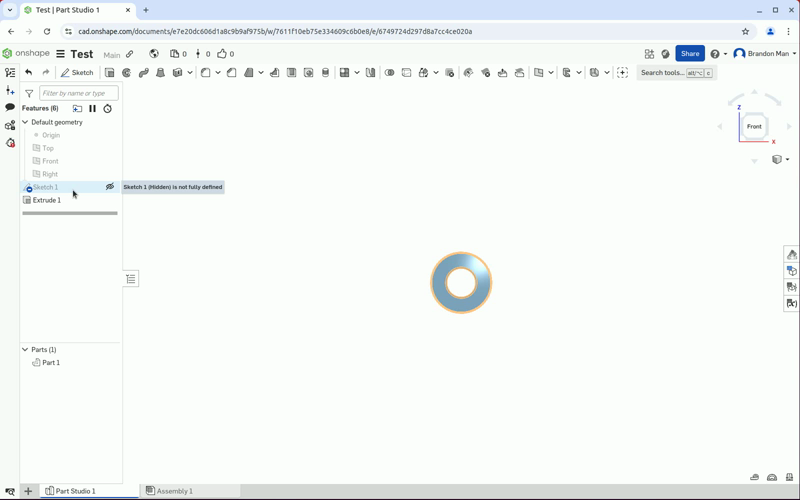
click(73, 189)
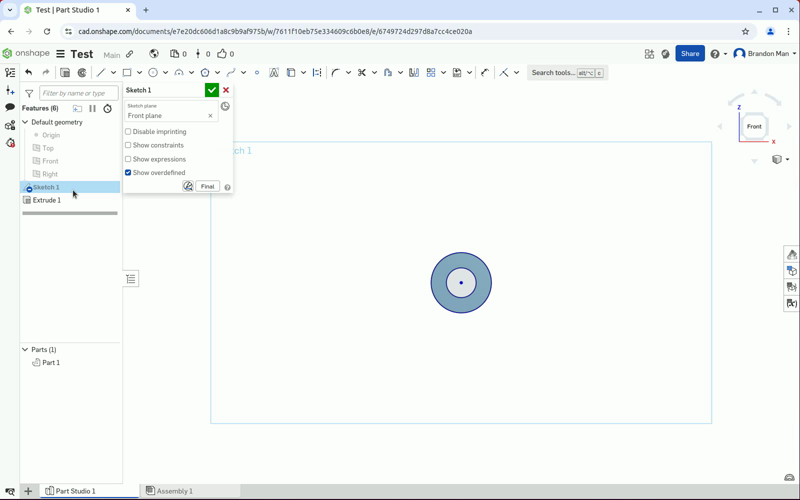
mouse_move(229, 92)
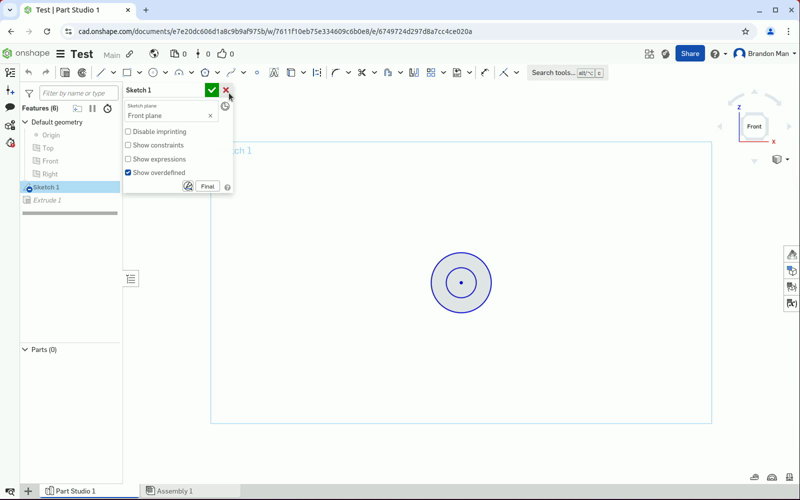
click(229, 92)
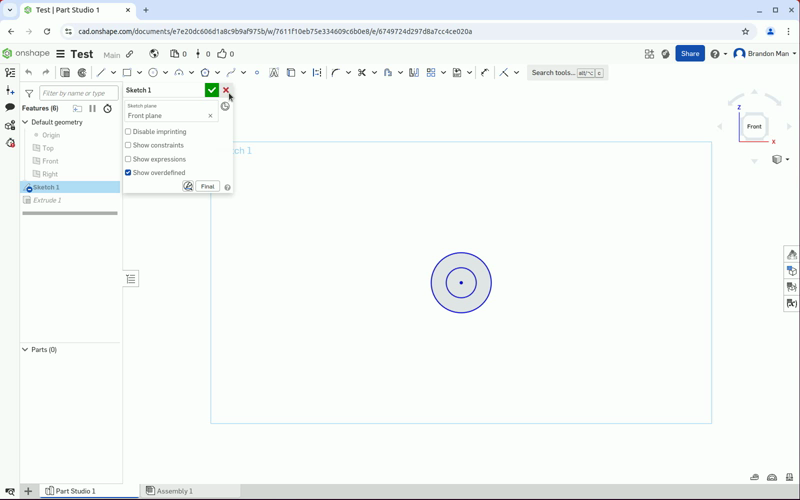
key(shift+s)
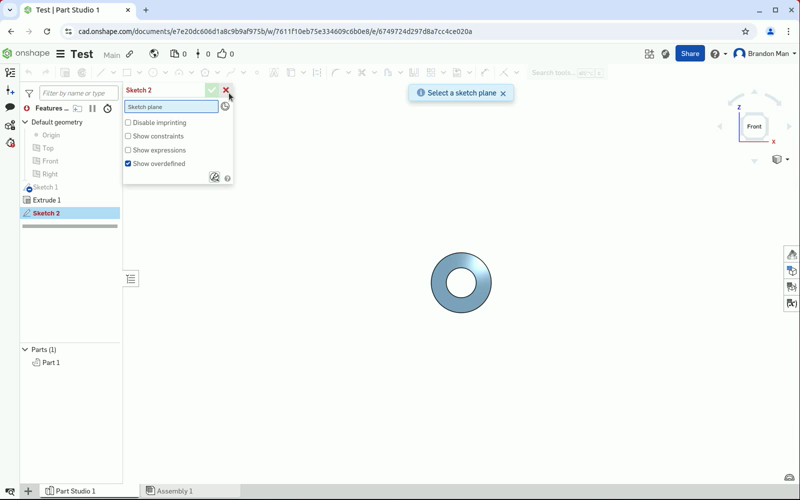
mouse_move(73, 163)
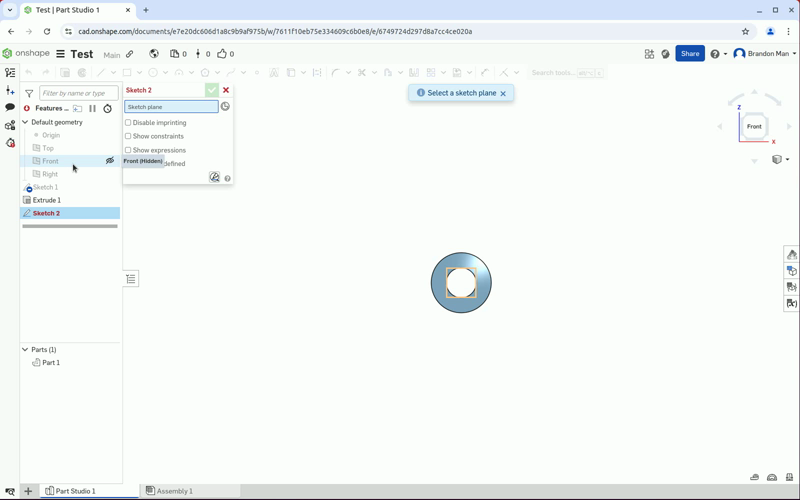
click(73, 163)
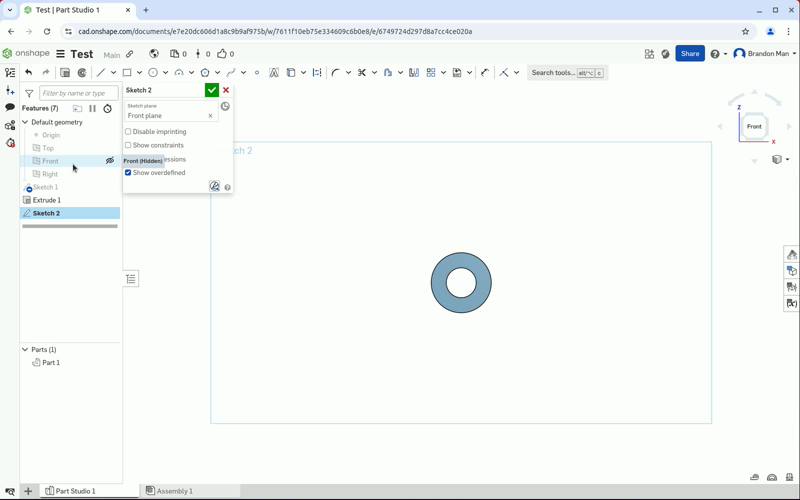
mouse_move(73, 352)
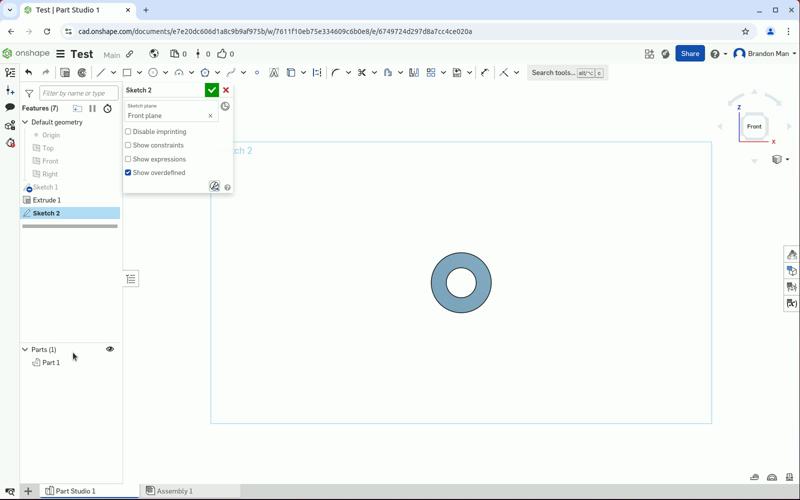
key(y)
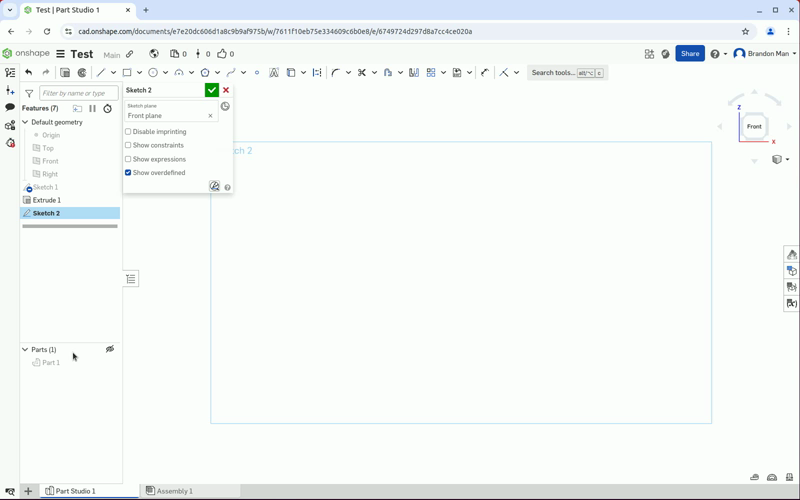
key(l)
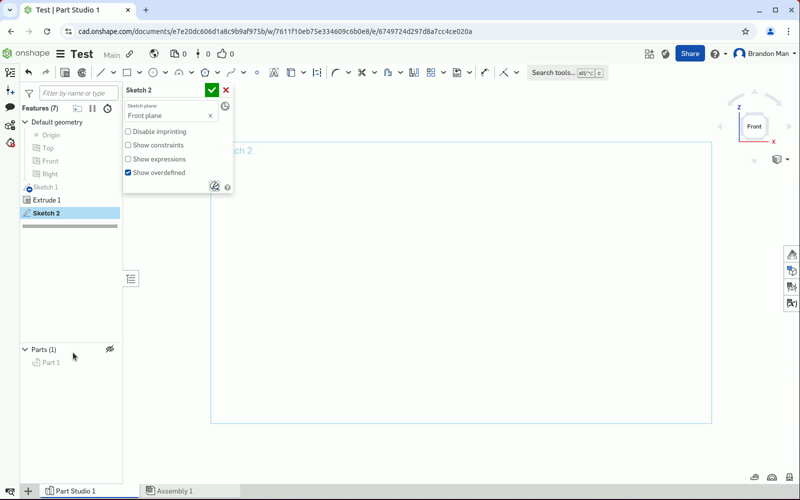
key_down(shift)
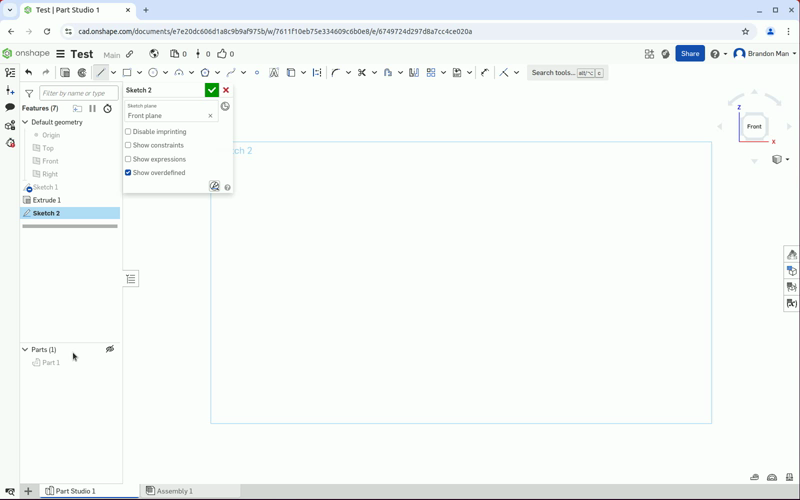
mouse_move(487, 293)
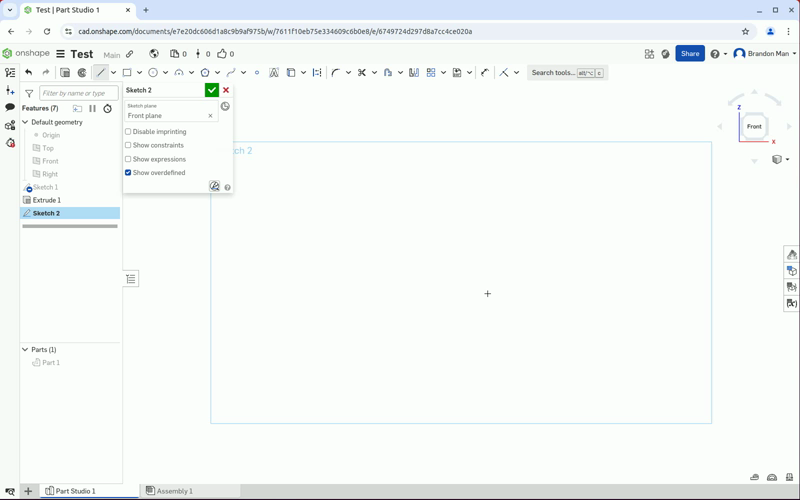
click(487, 293)
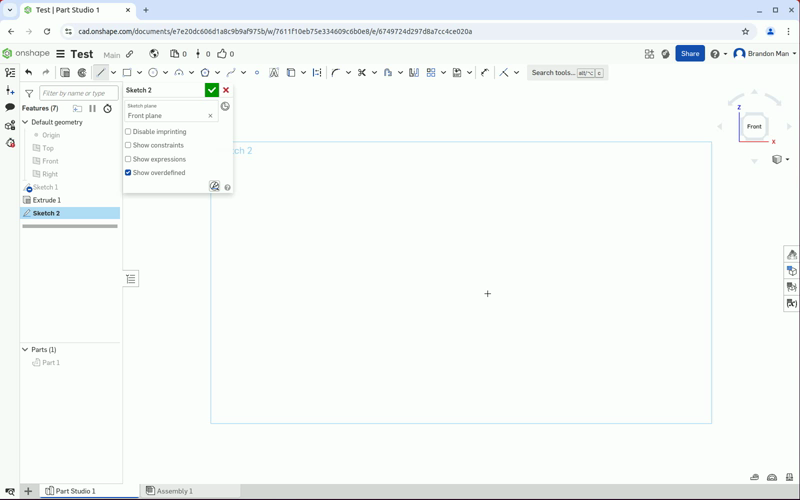
key_up(shift)
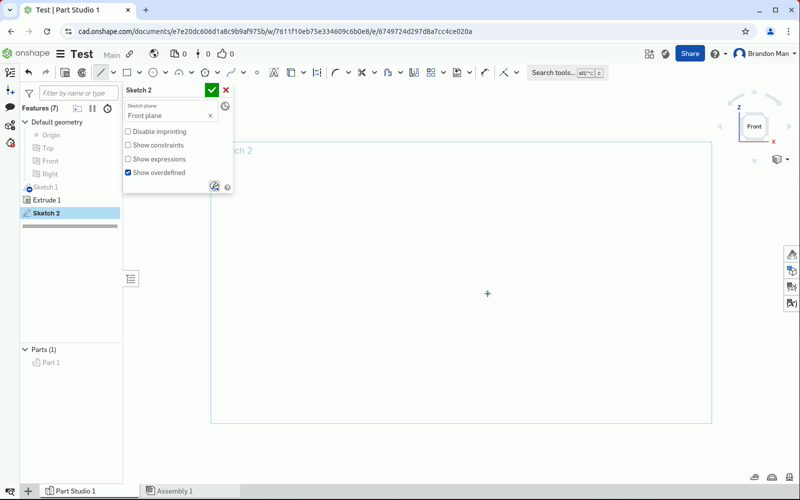
key_down(shift)
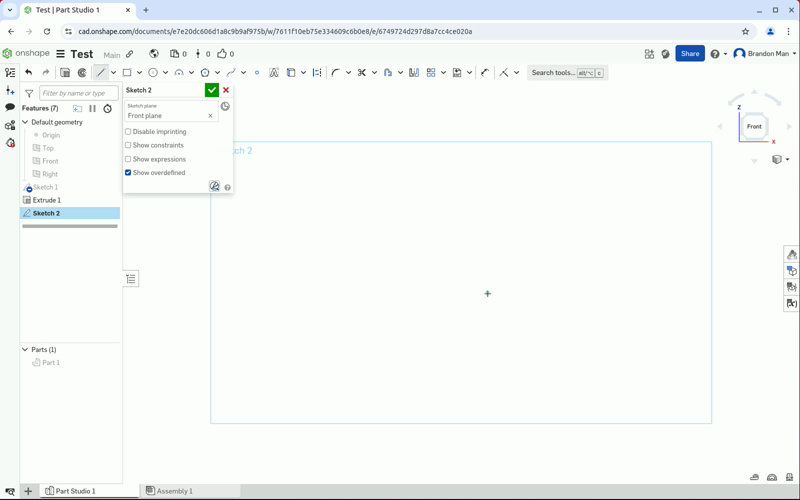
mouse_move(517, 293)
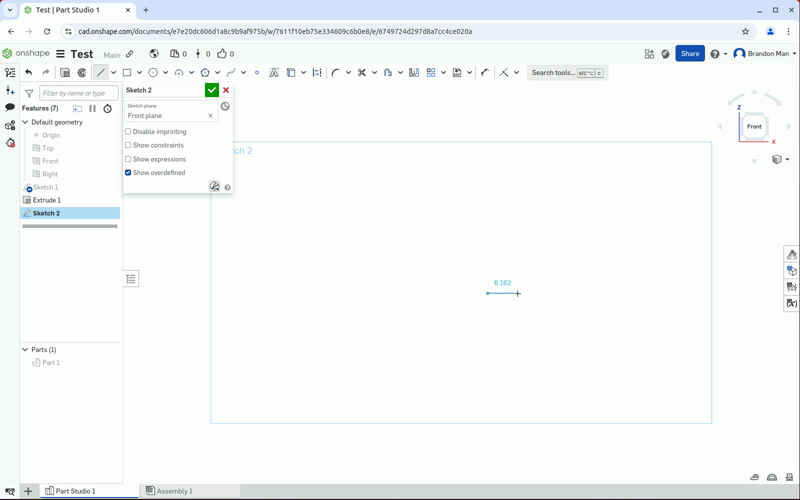
mouse_move(501, 293)
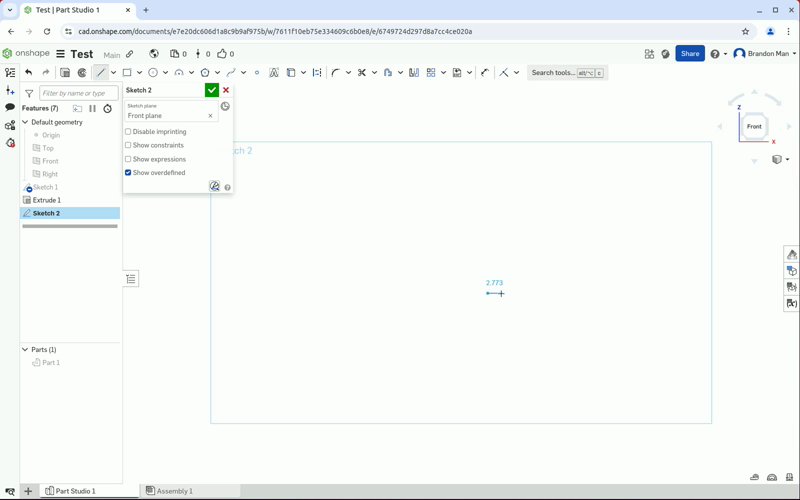
click(501, 293)
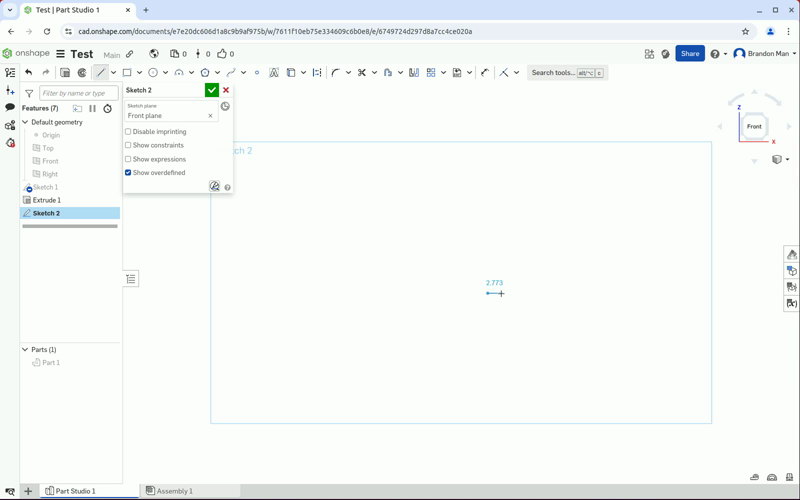
key_up(shift)
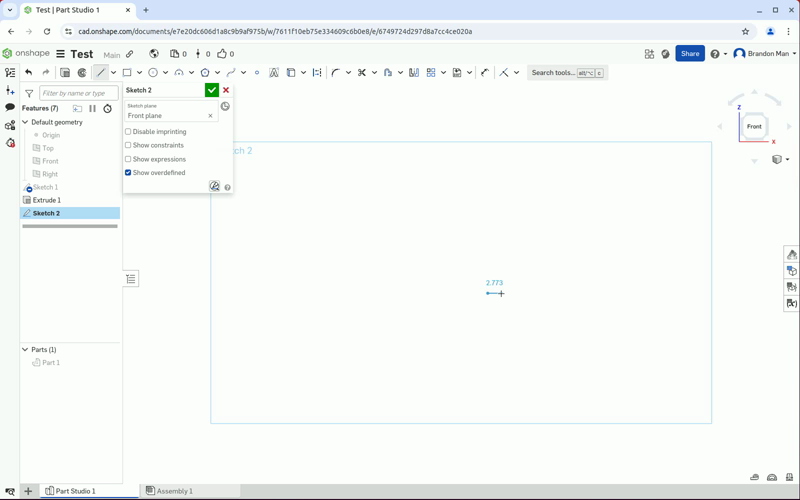
key_down(shift)
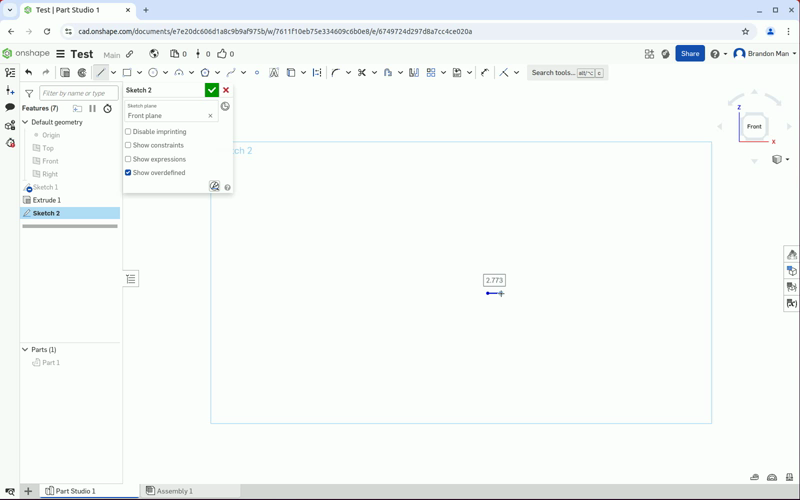
mouse_move(531, 293)
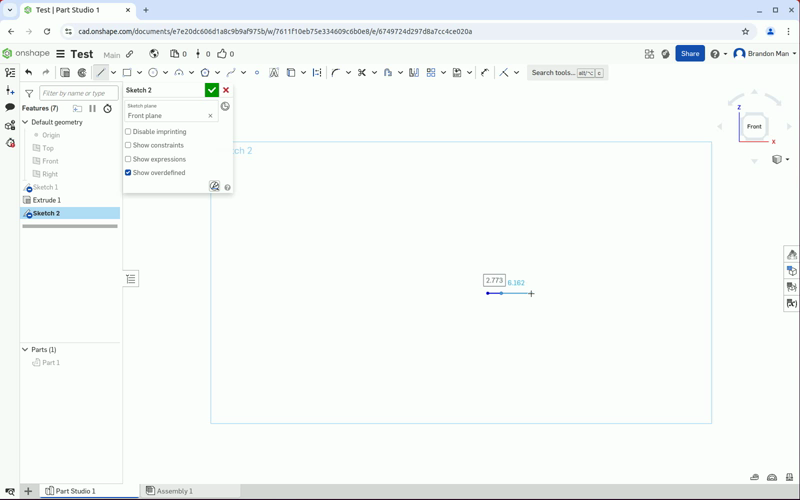
mouse_move(501, 270)
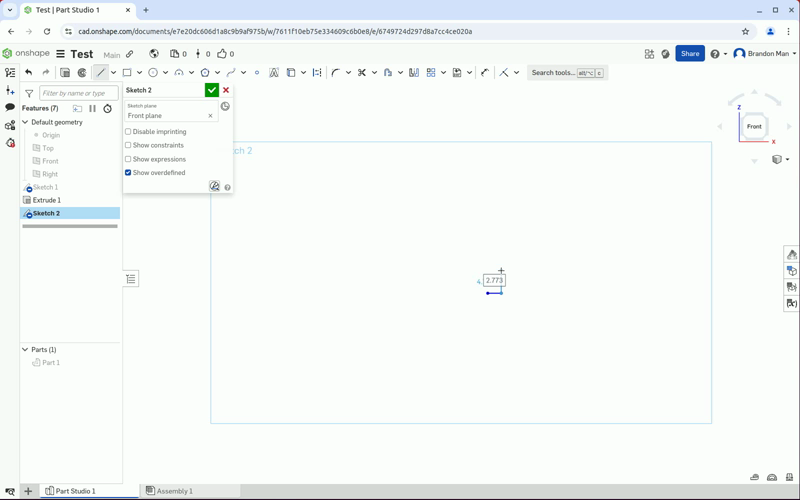
click(501, 270)
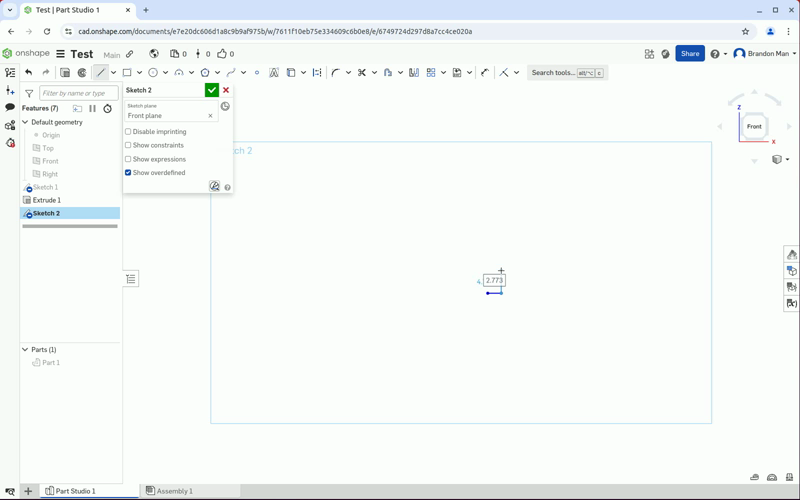
key_up(shift)
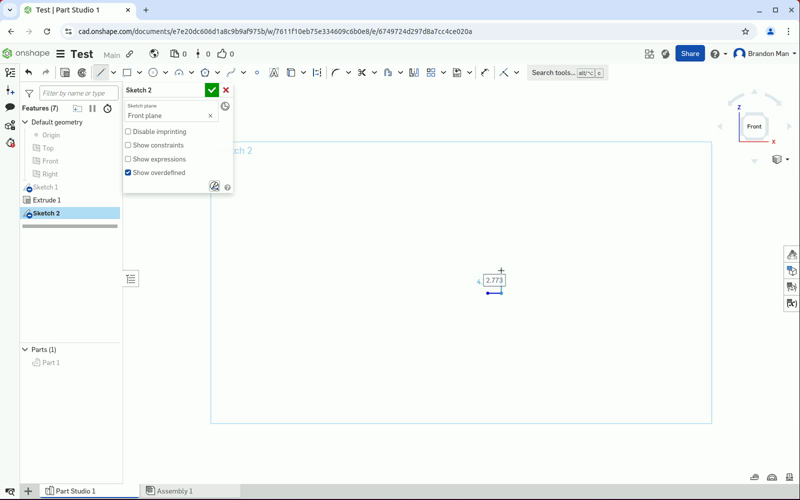
key_down(shift)
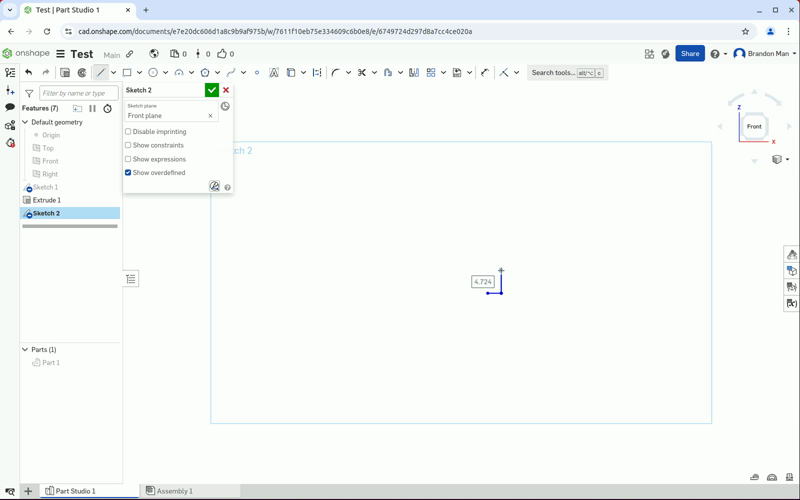
mouse_move(531, 270)
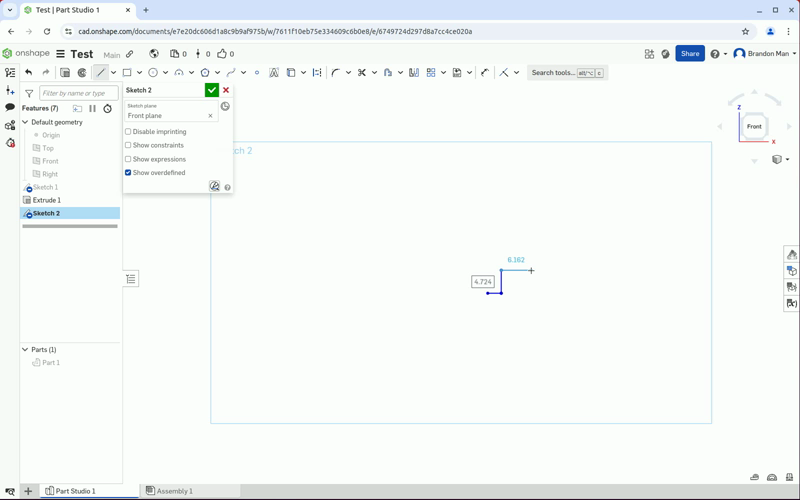
mouse_move(487, 270)
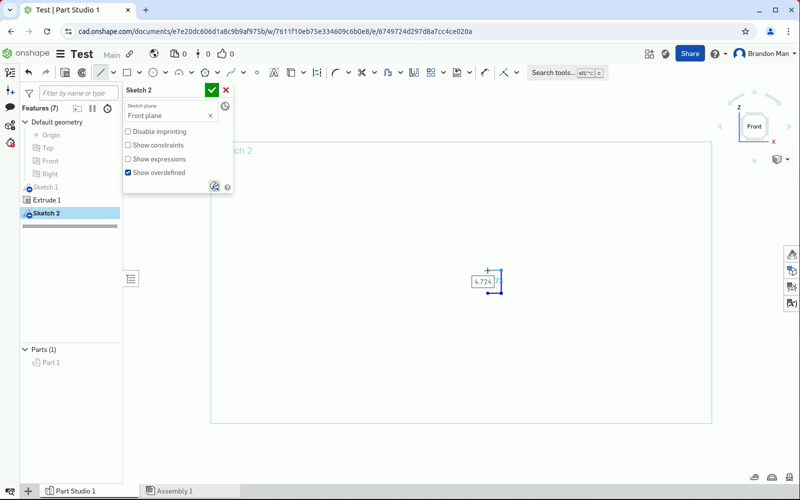
click(487, 270)
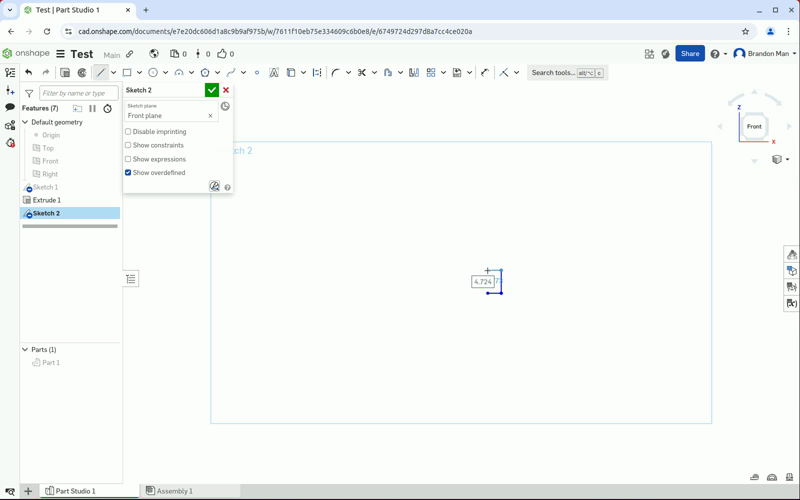
key_up(shift)
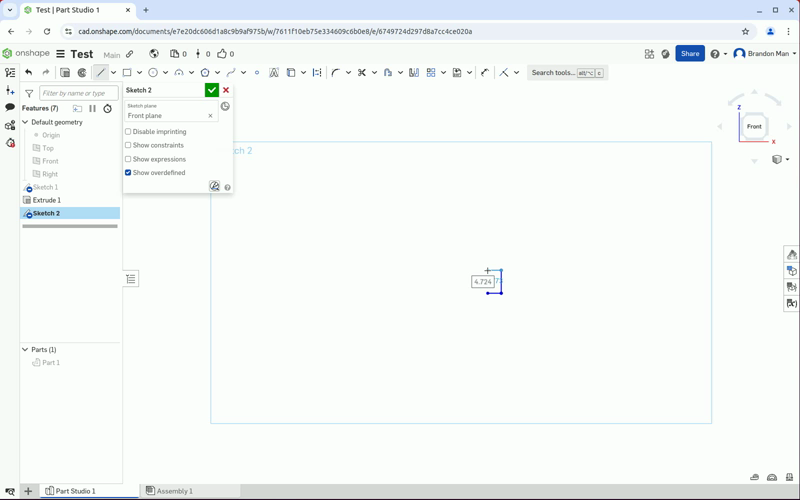
key(esc)
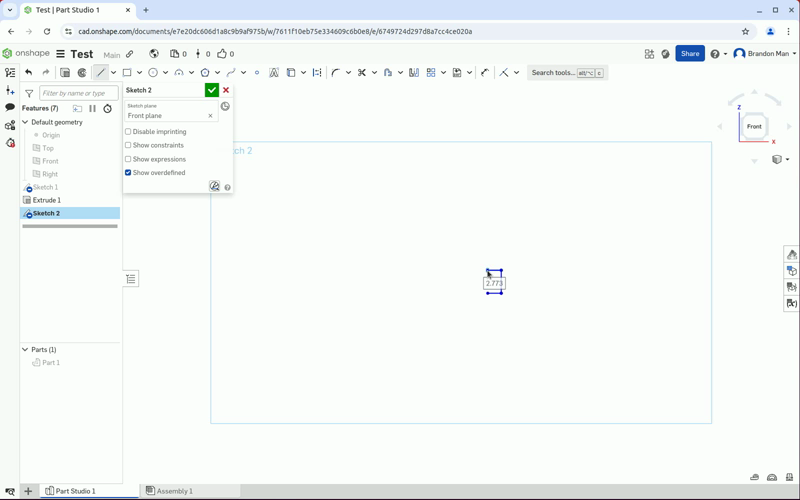
key(a)
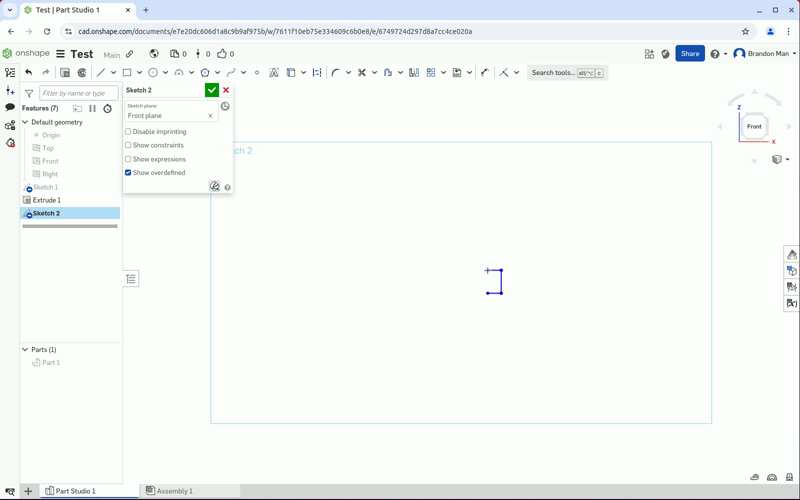
mouse_move(487, 270)
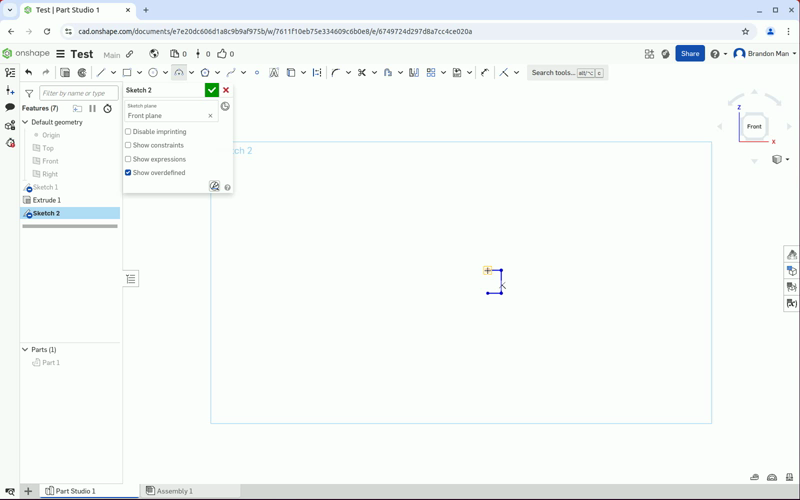
click(487, 270)
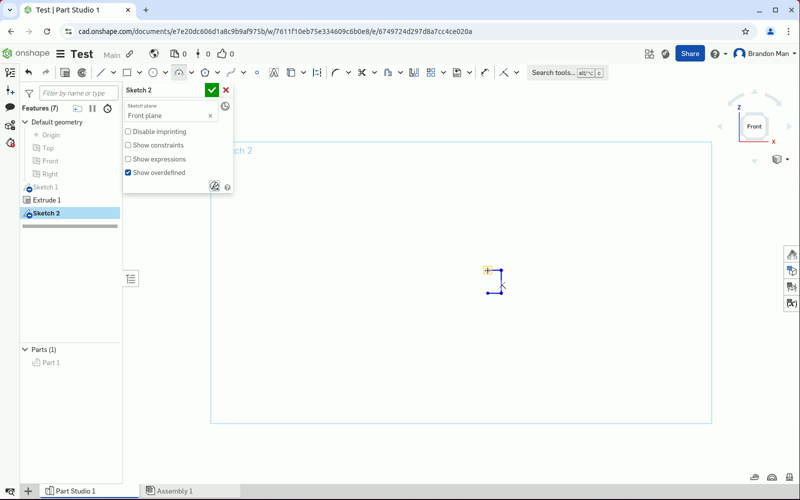
mouse_move(487, 293)
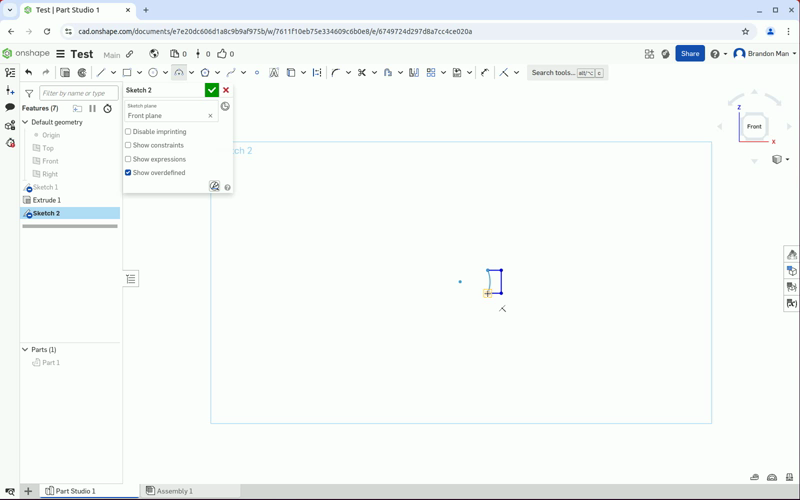
click(487, 293)
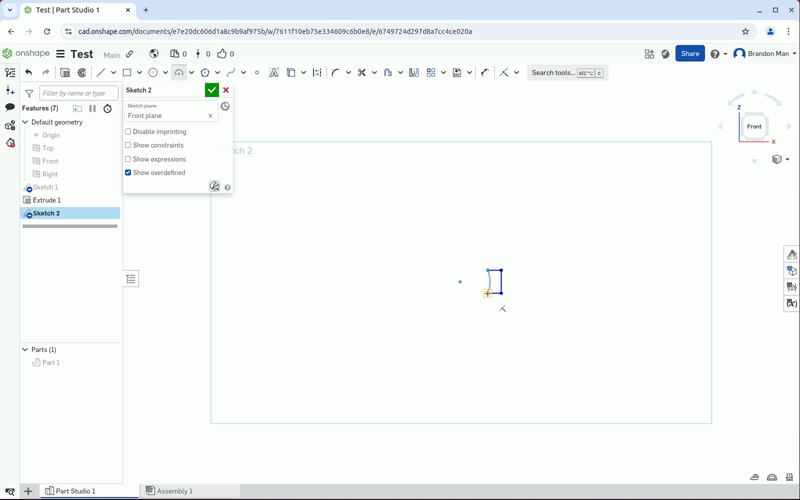
key_down(shift)
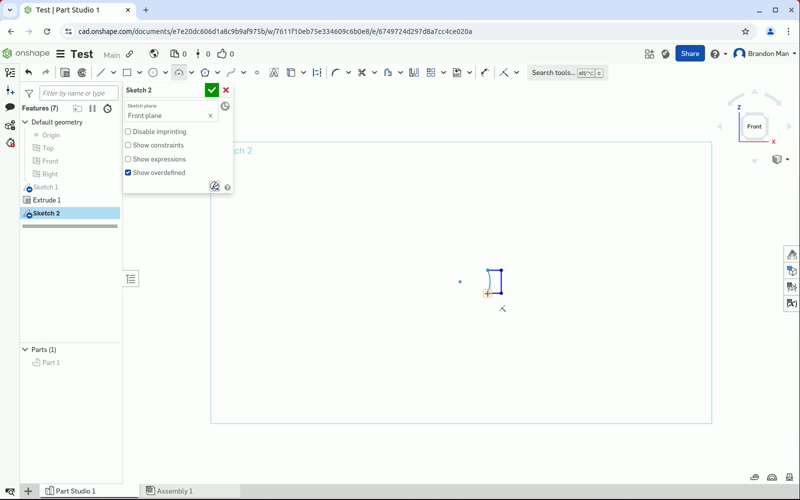
mouse_move(489, 281)
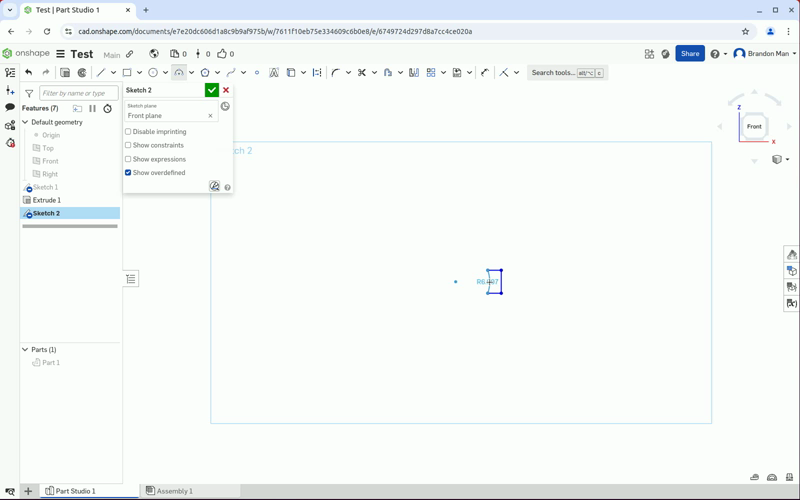
click(489, 281)
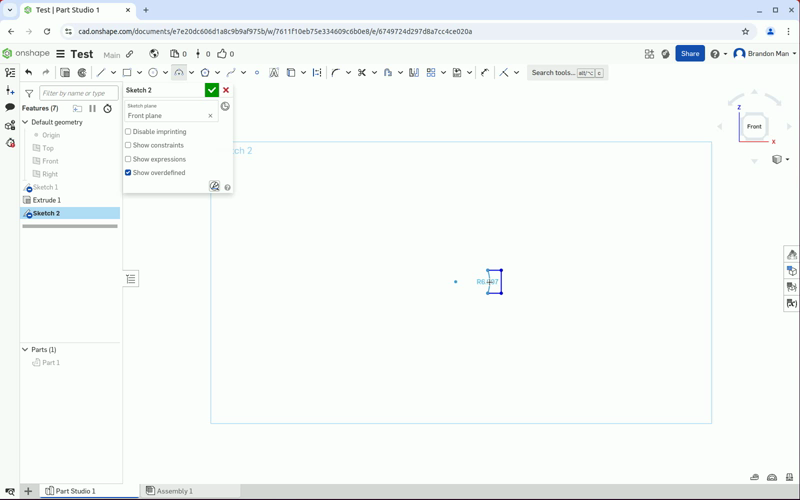
key_up(shift)
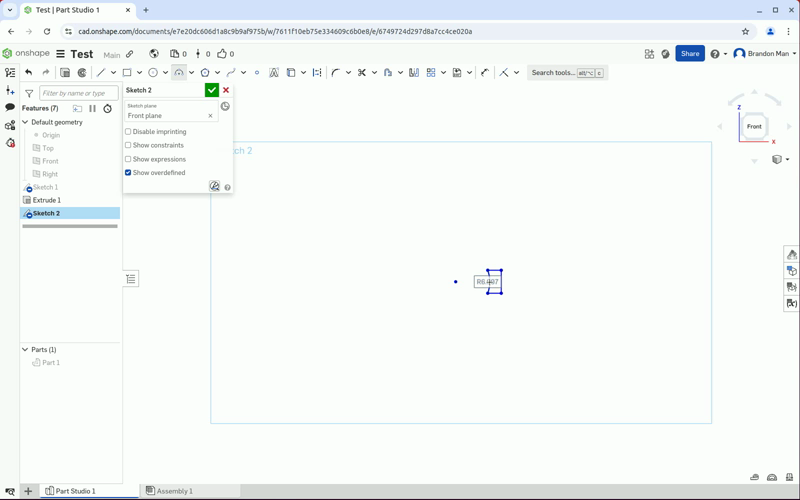
key(esc)
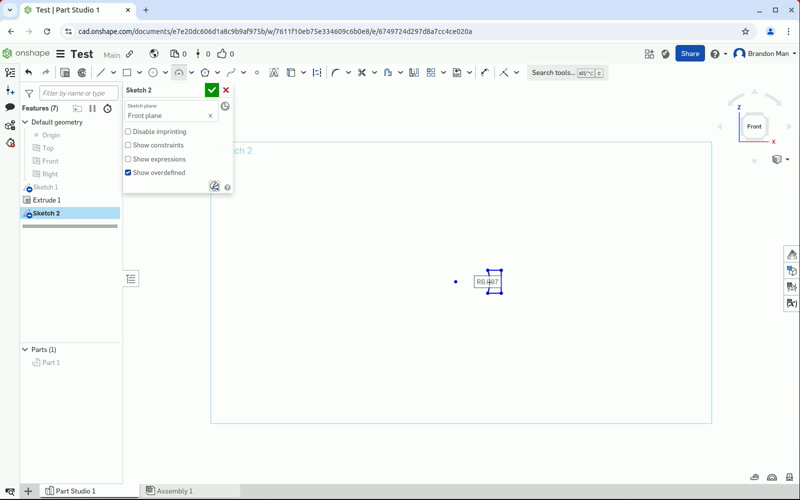
mouse_move(501, 281)
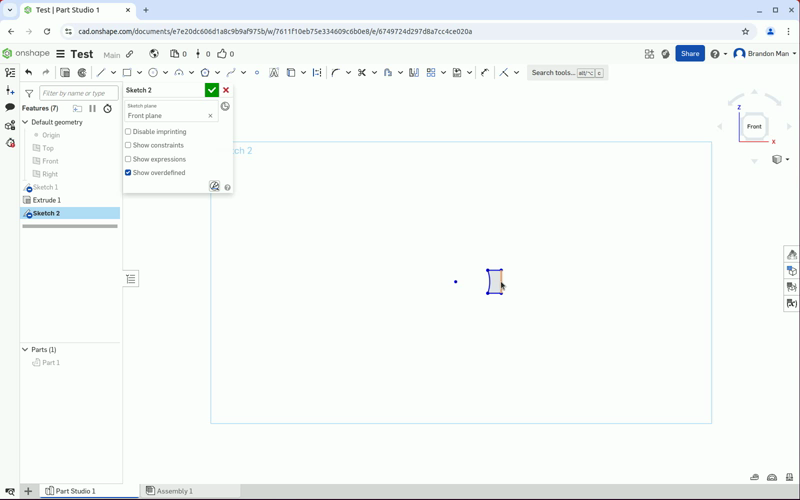
scroll(6)
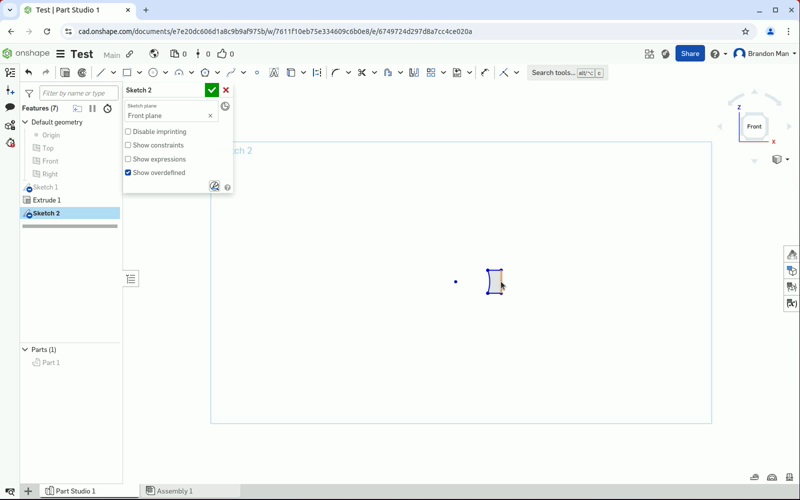
scroll(6)
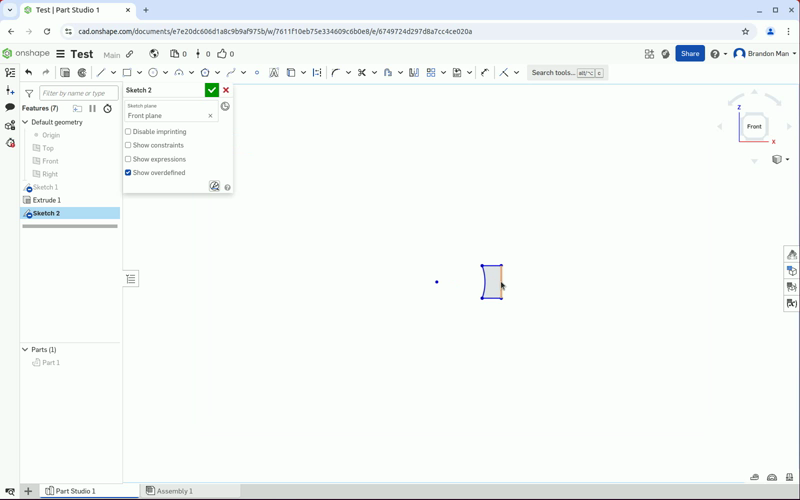
scroll(6)
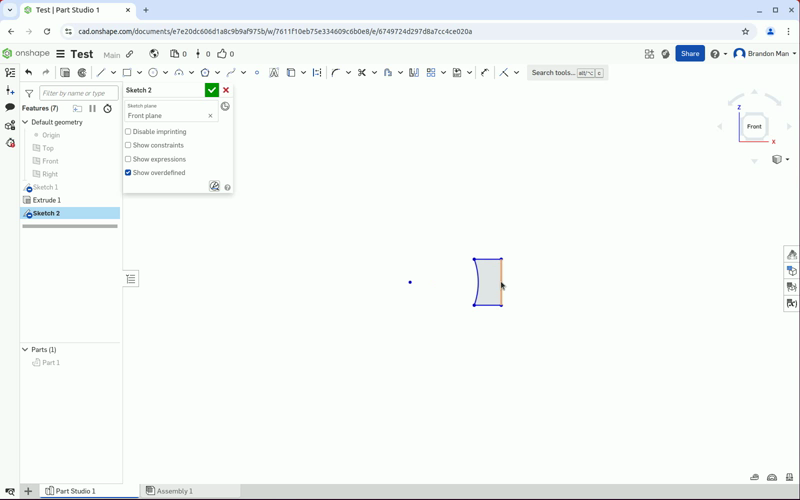
scroll(6)
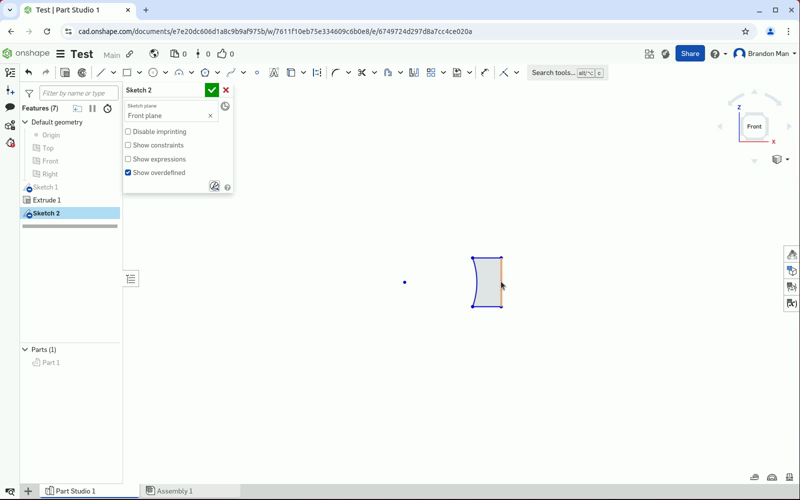
scroll(6)
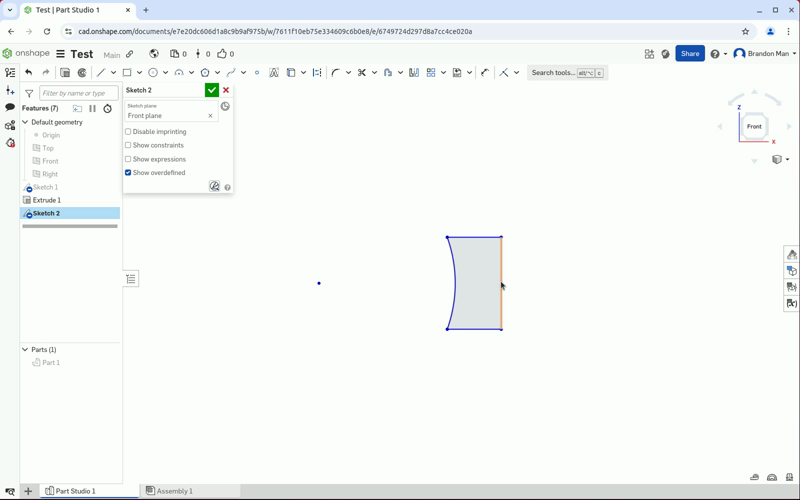
scroll(6)
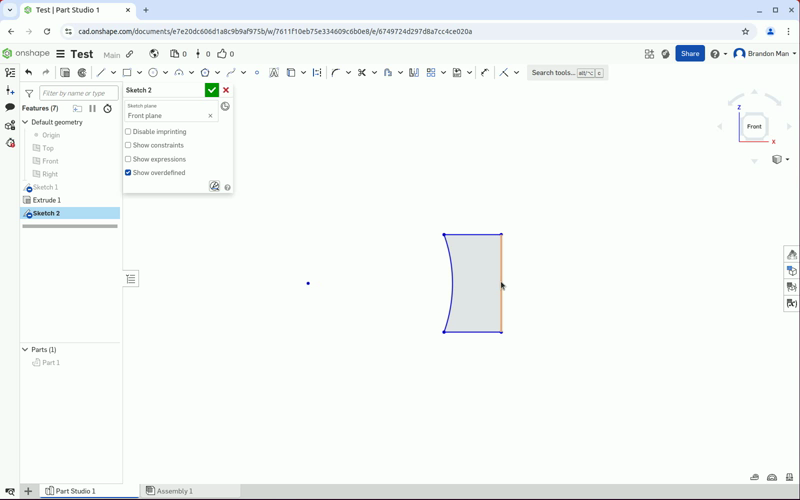
scroll(6)
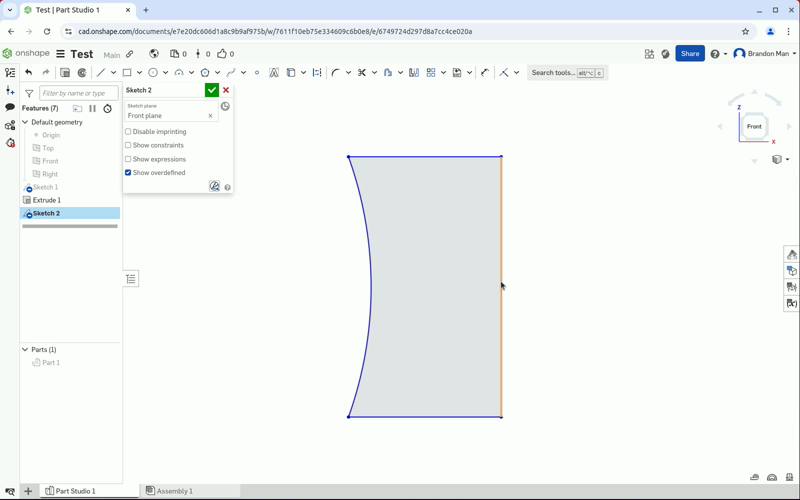
click(501, 281)
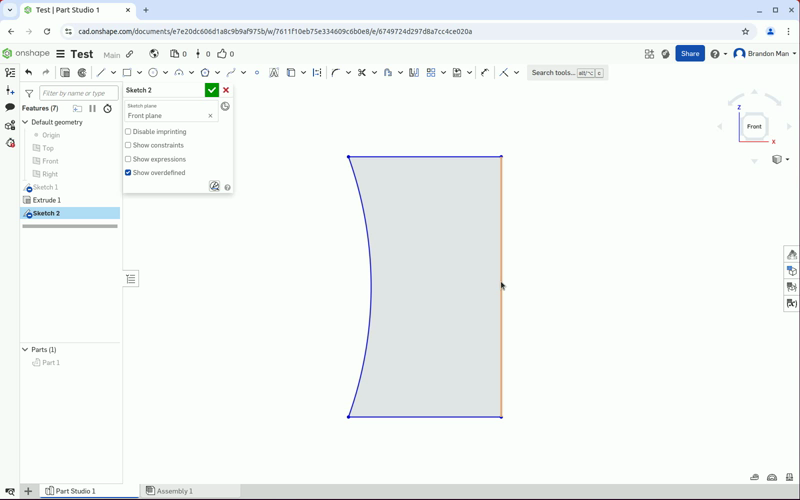
scroll(-6)
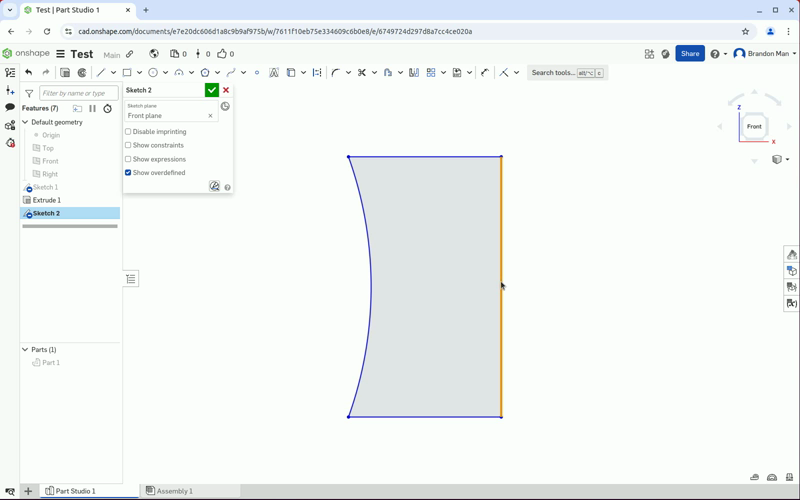
scroll(-6)
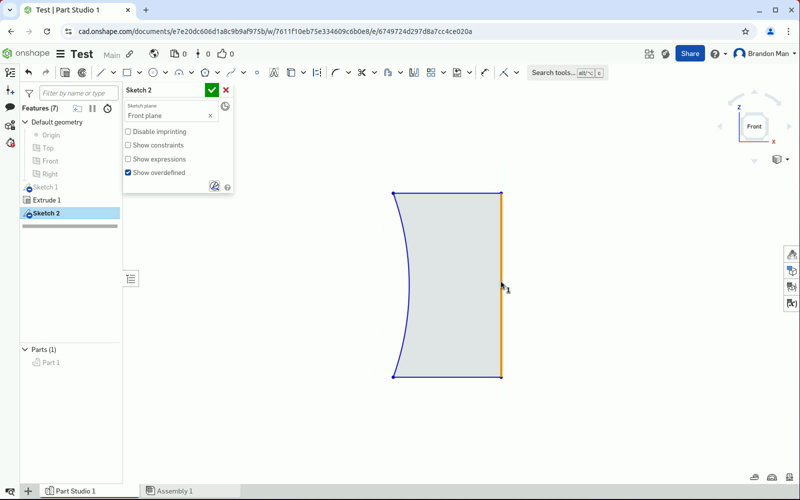
scroll(-6)
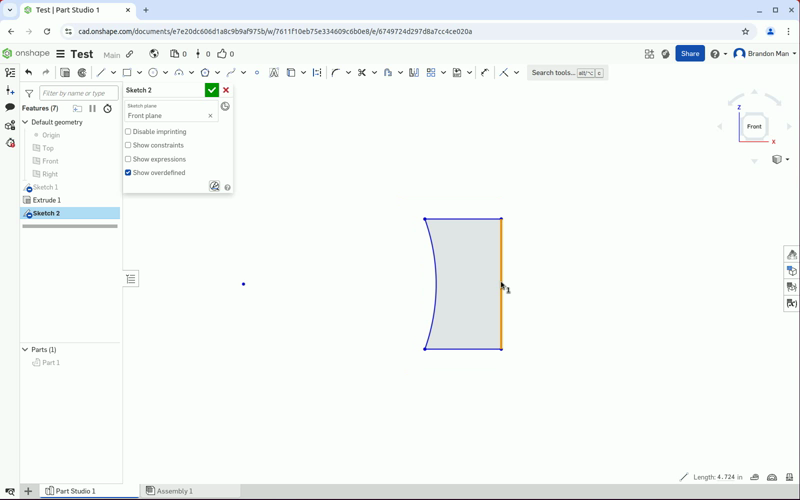
scroll(-6)
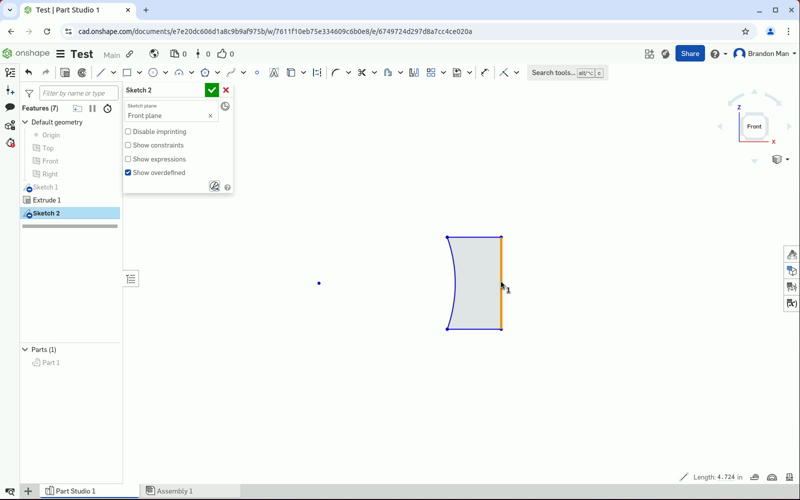
scroll(-6)
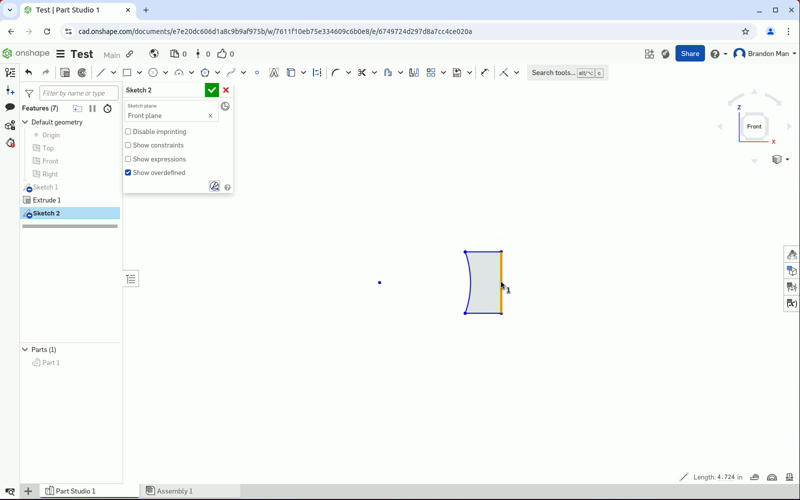
scroll(-6)
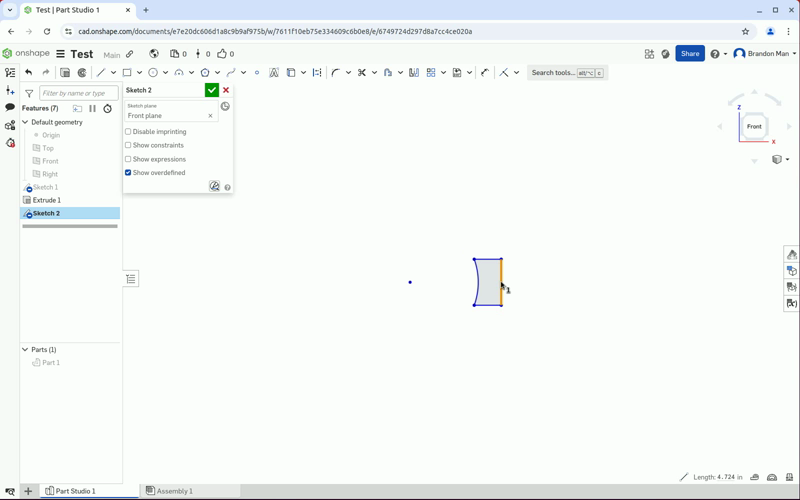
scroll(-6)
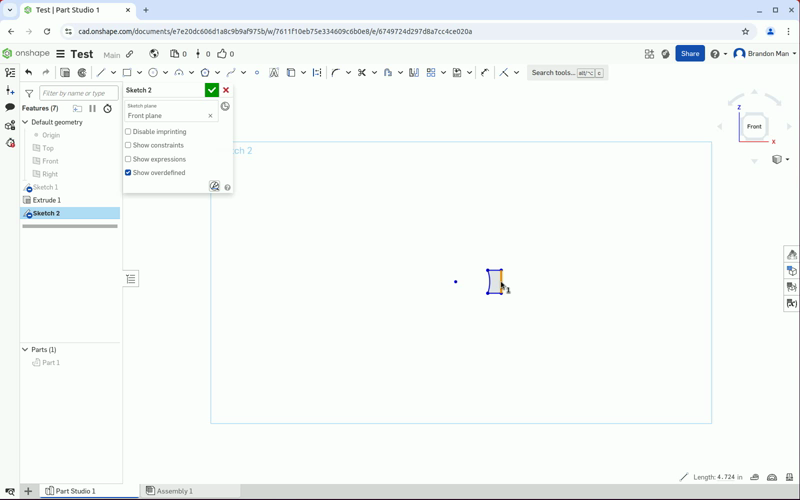
mouse_move(73, 352)
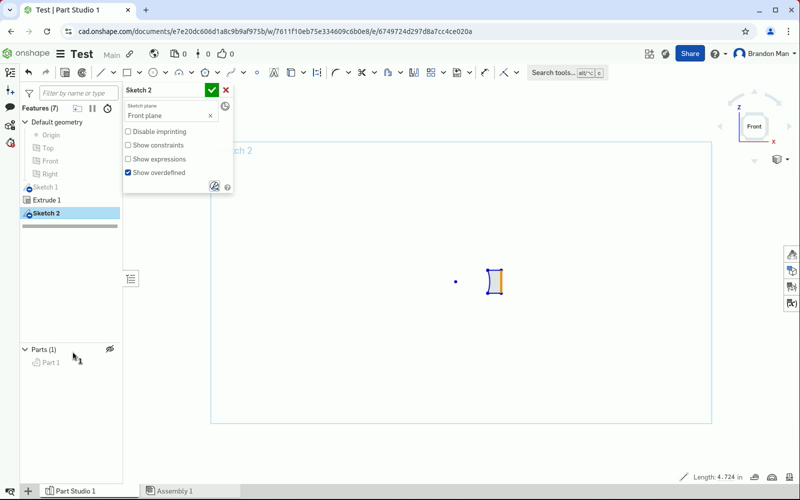
key(shift+y)
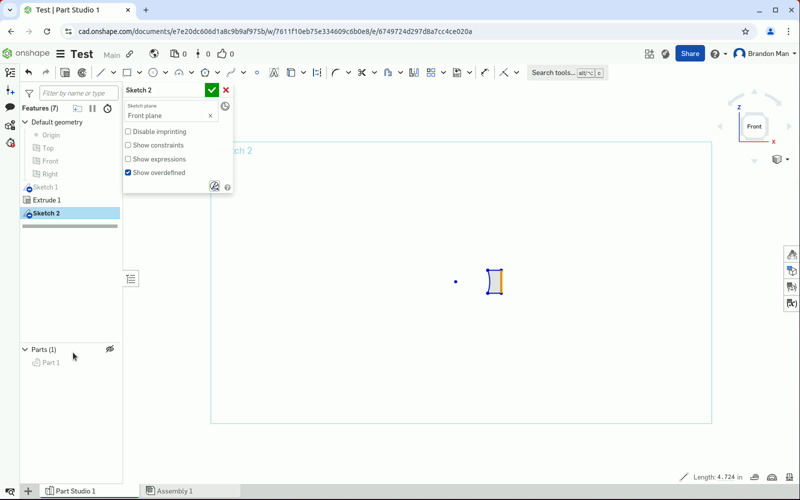
key(shift+e)
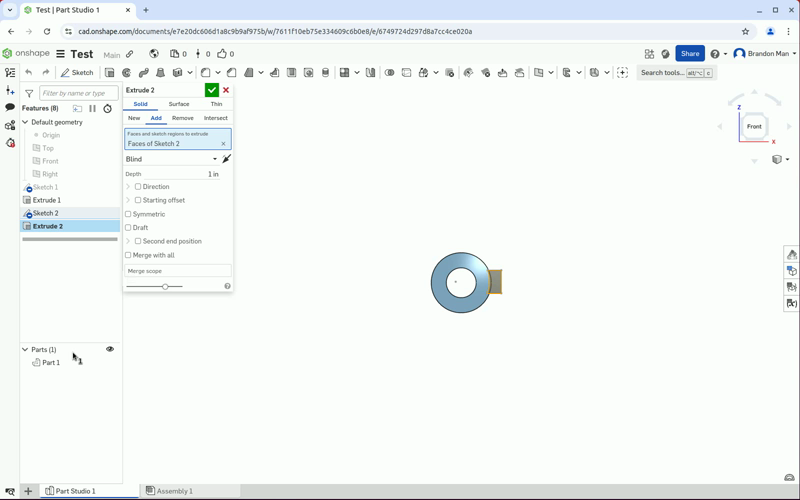
mouse_move(143, 106)
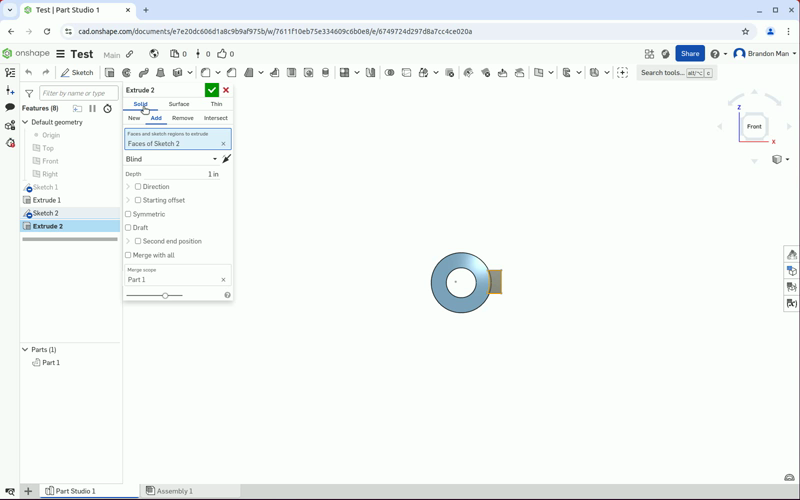
click(143, 106)
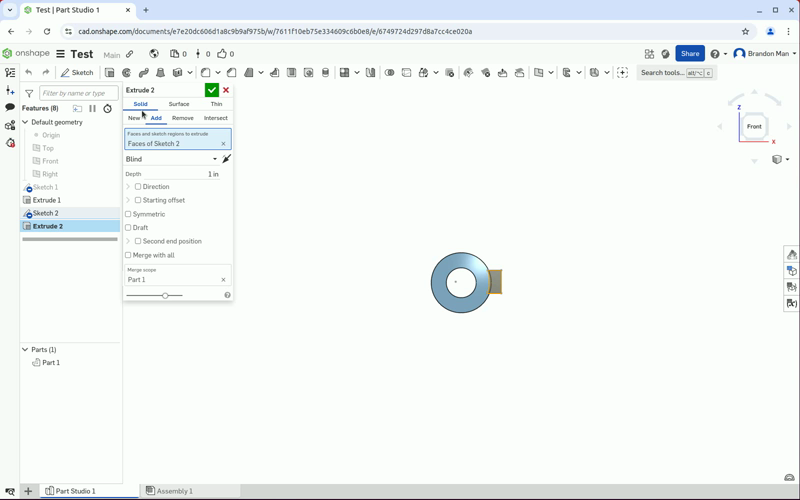
mouse_move(137, 120)
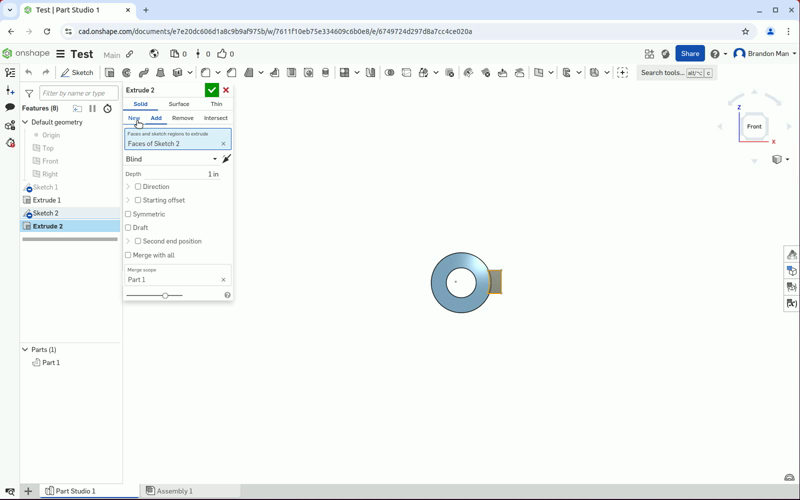
click(137, 120)
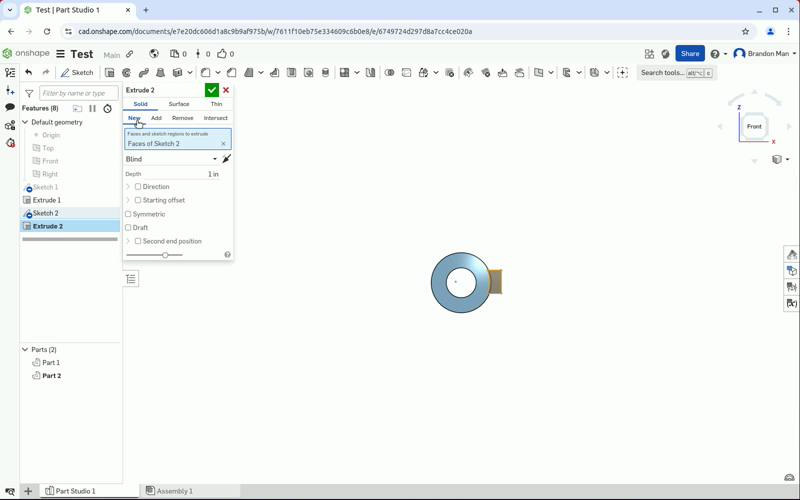
key(tab, 4)
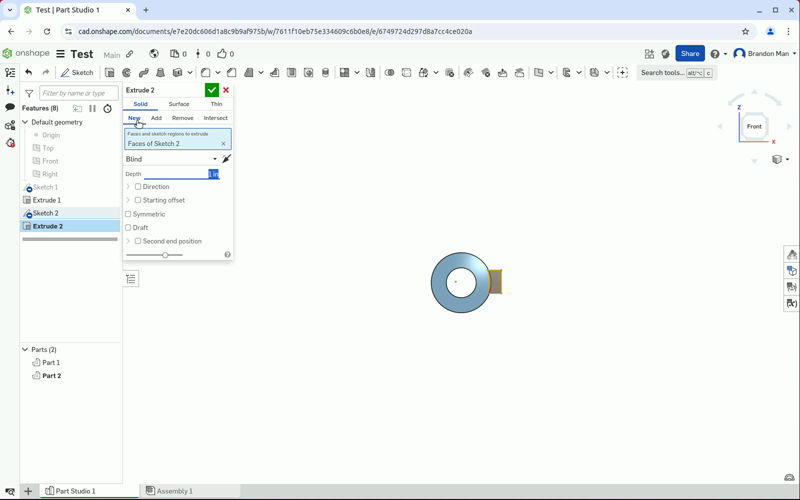
text(14.924)
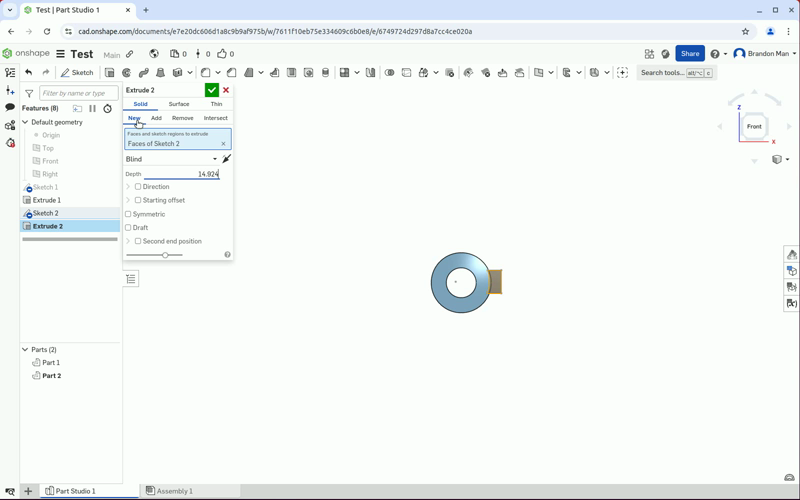
key(enter)
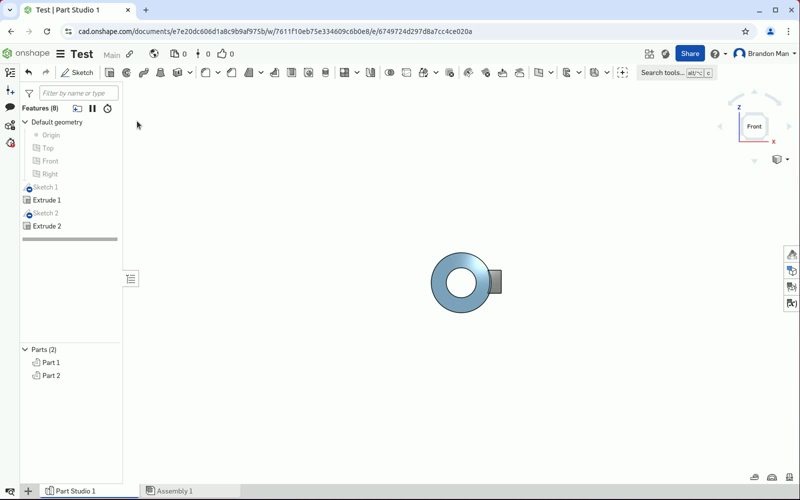
key(shift+h)
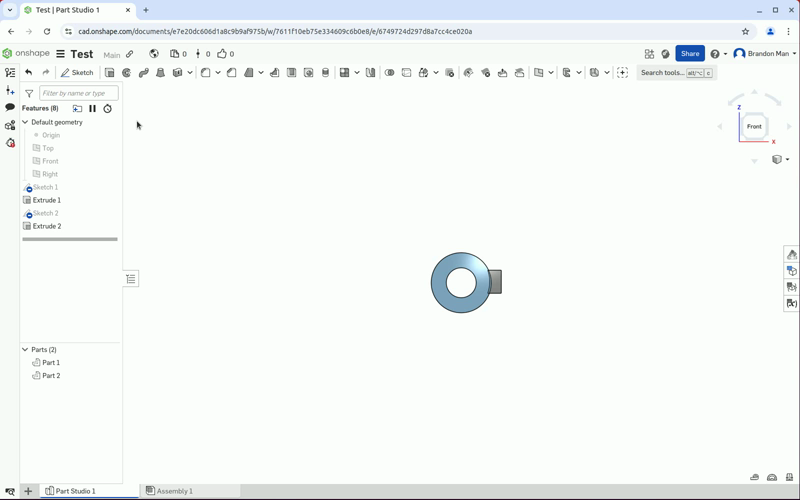
key(shift+h)
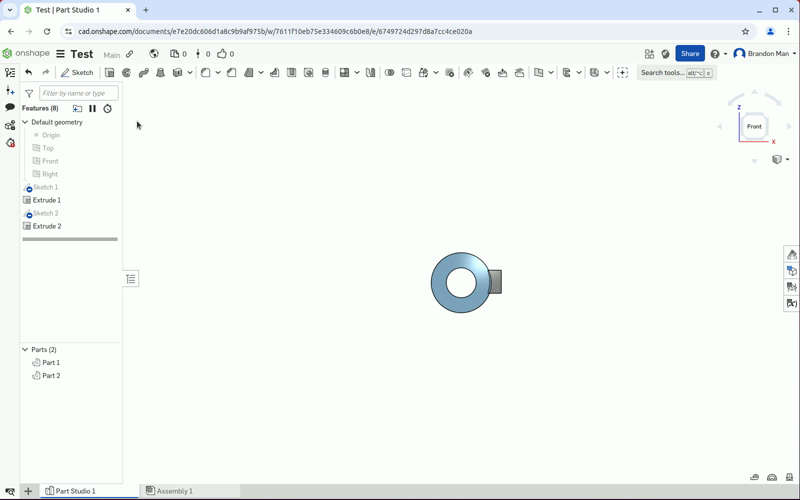
mouse_move(73, 189)
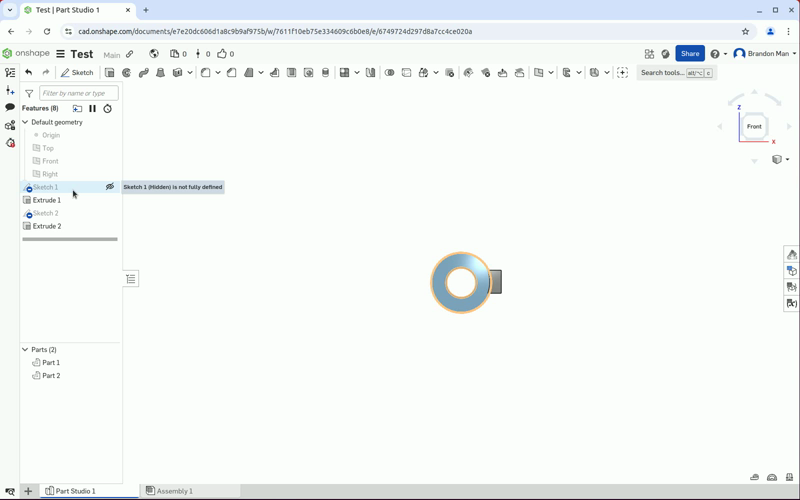
click(73, 189)
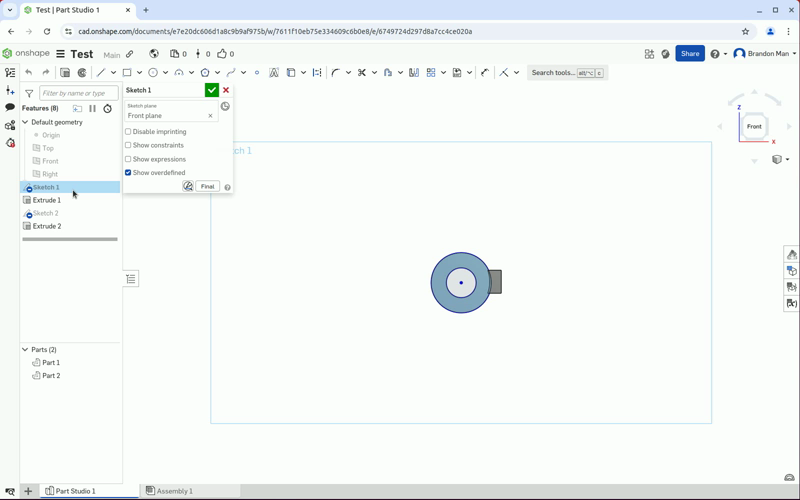
mouse_move(229, 92)
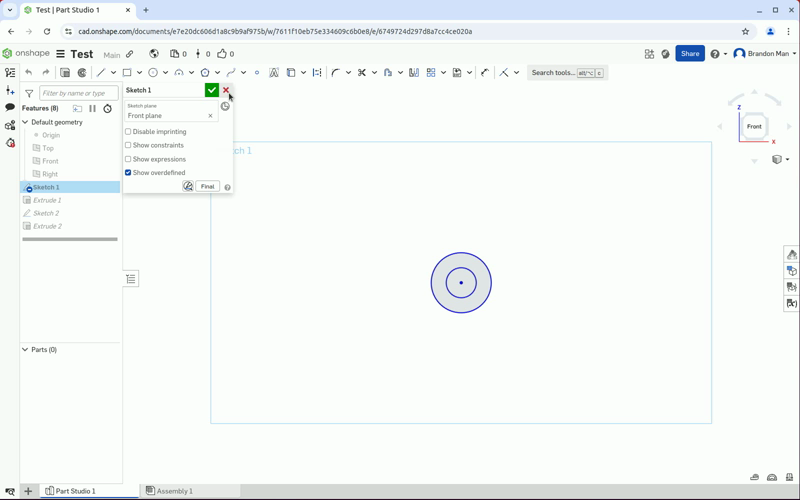
click(229, 92)
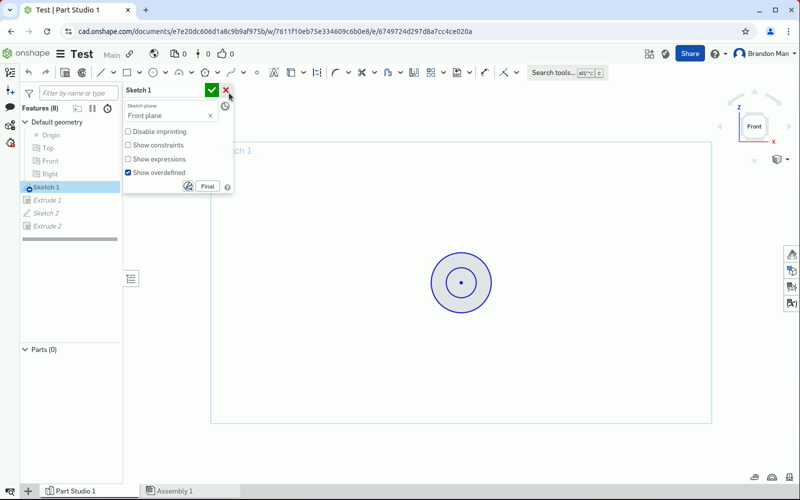
key(shift+s)
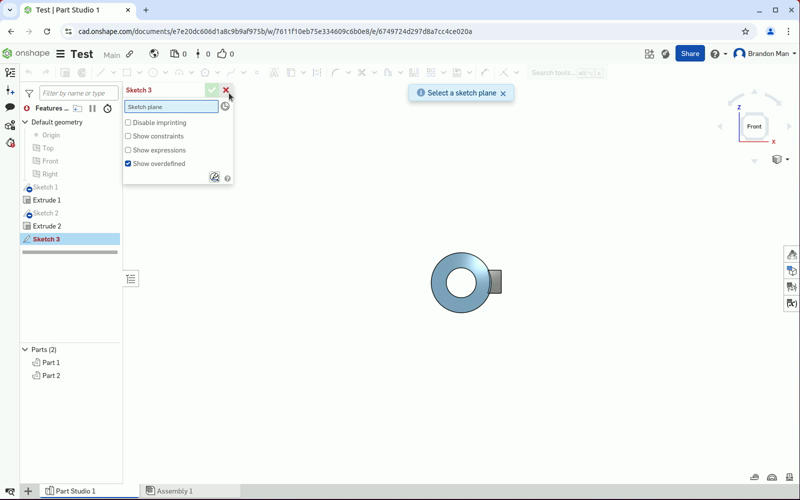
mouse_move(73, 163)
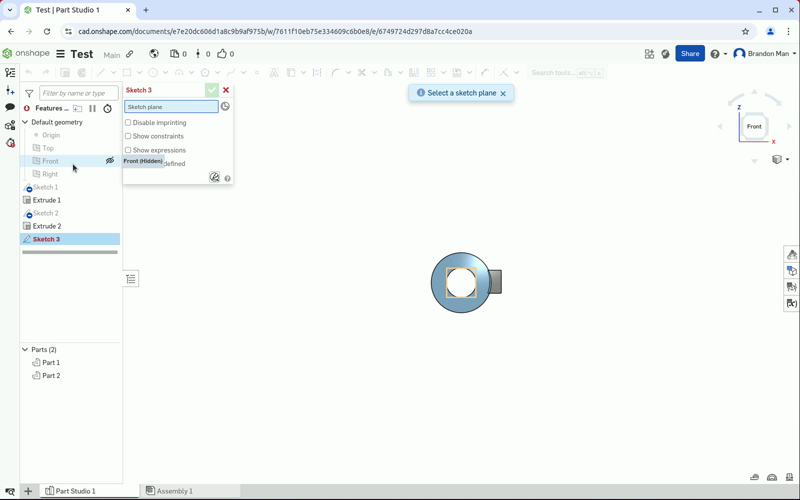
click(73, 163)
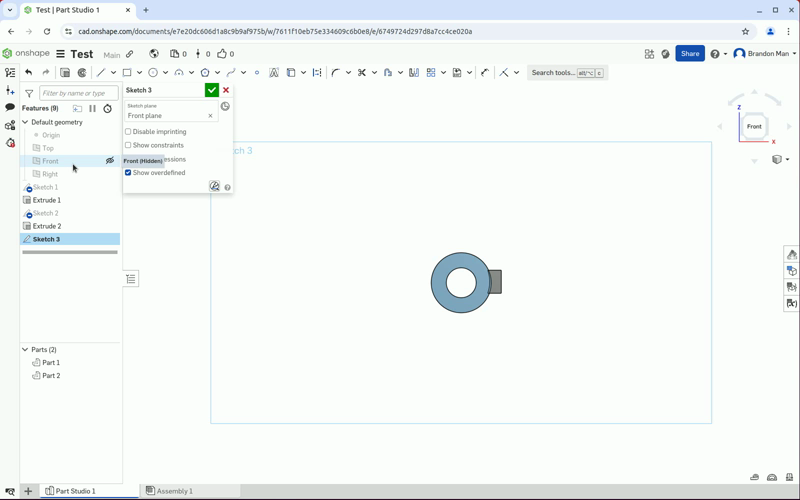
mouse_move(73, 352)
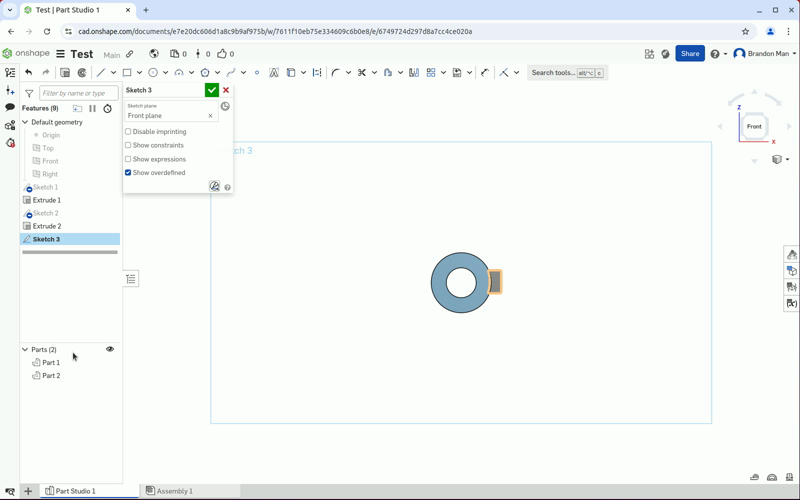
key(y)
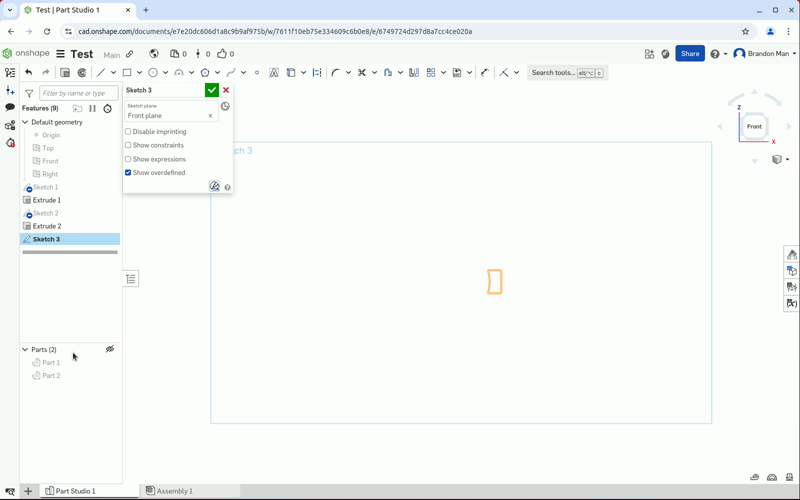
key(a)
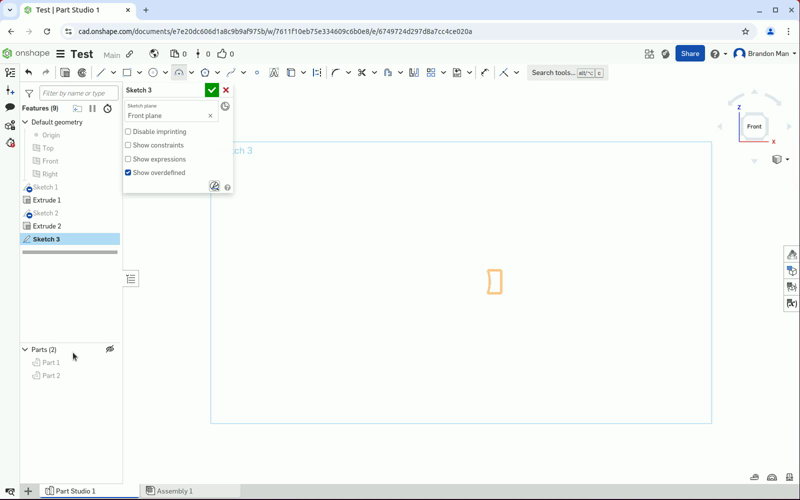
key_down(shift)
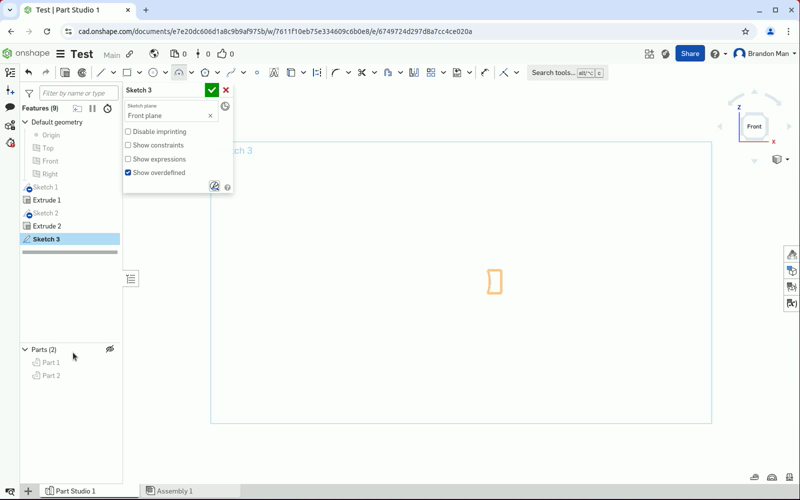
mouse_move(470, 254)
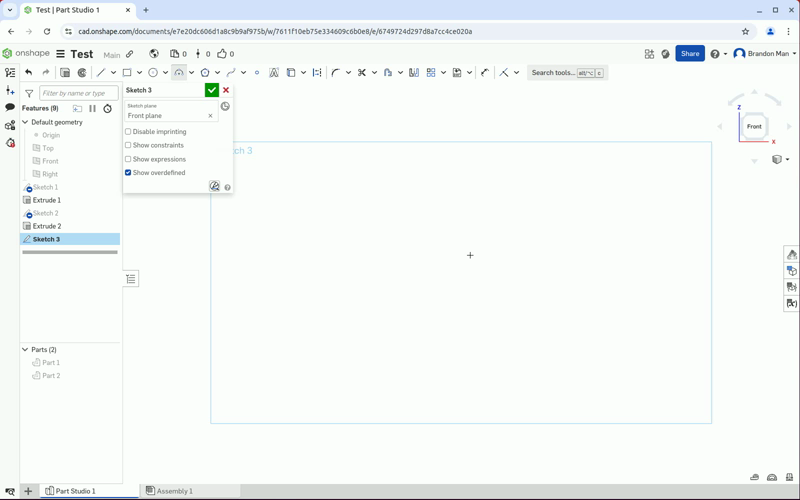
click(470, 254)
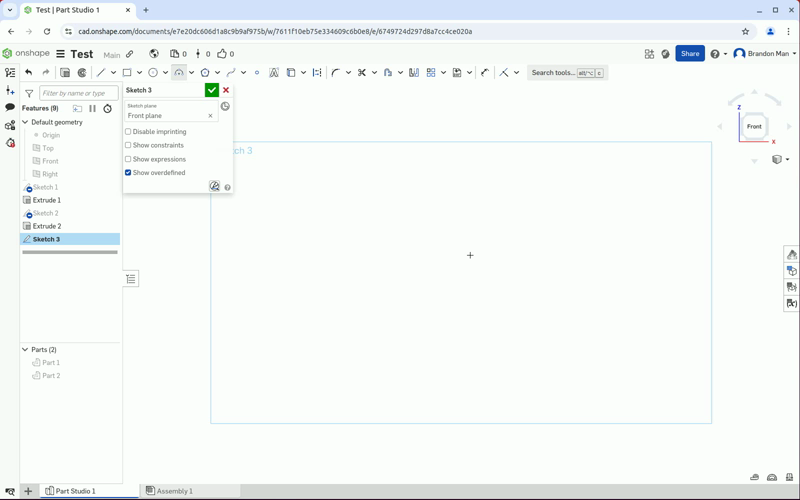
key_up(shift)
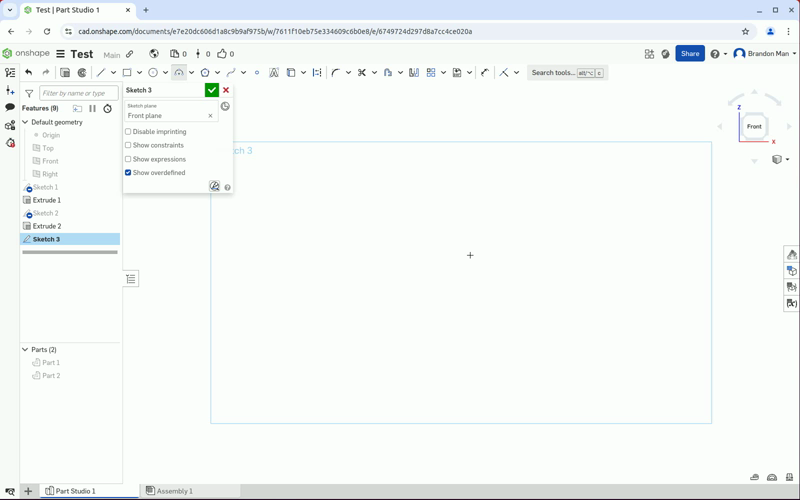
key_down(shift)
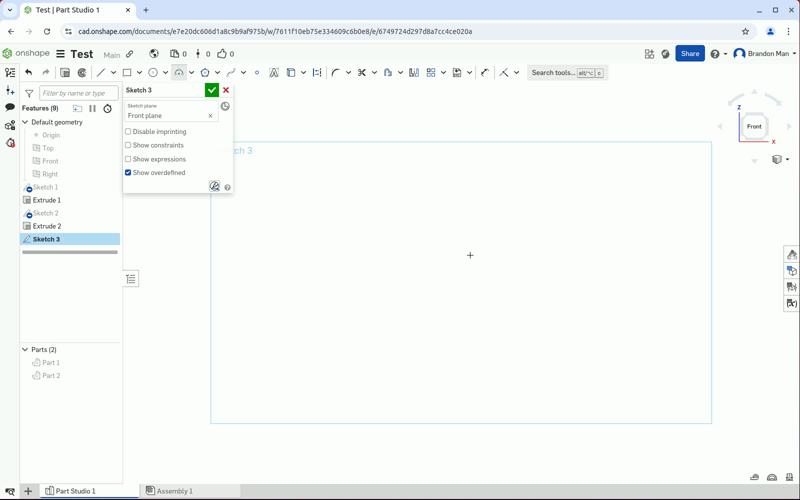
mouse_move(488, 270)
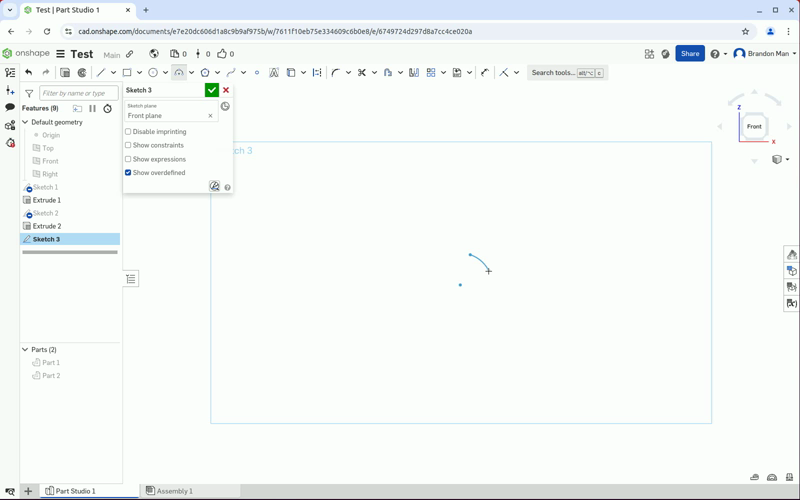
click(488, 270)
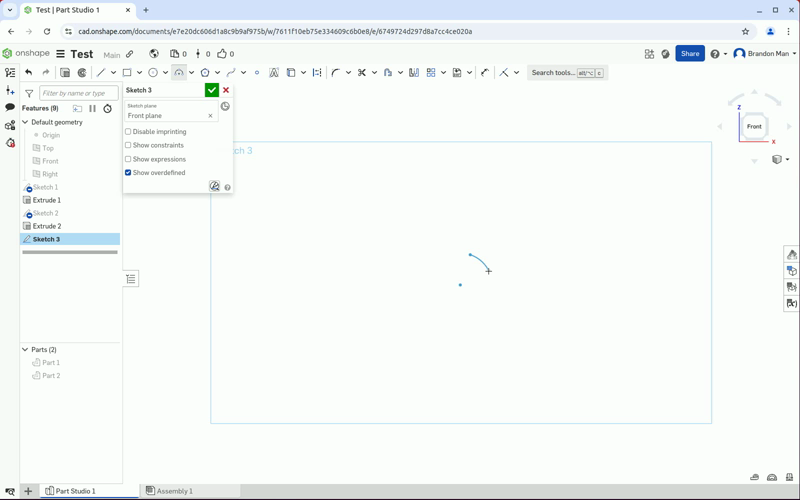
mouse_move(481, 260)
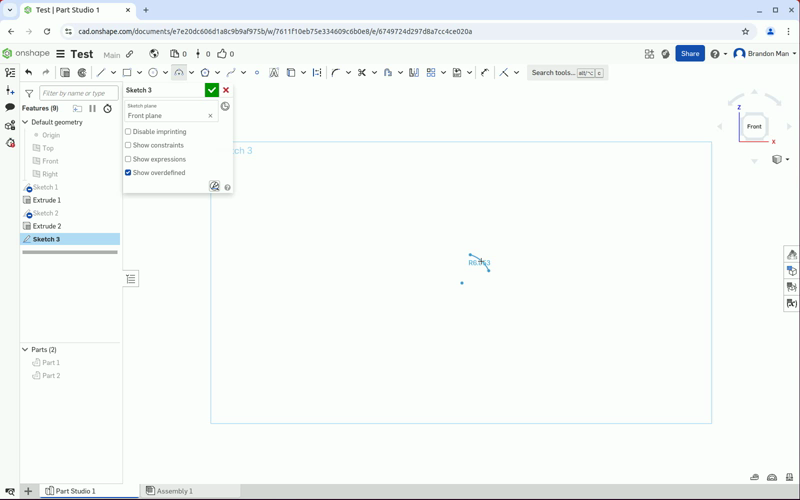
click(481, 260)
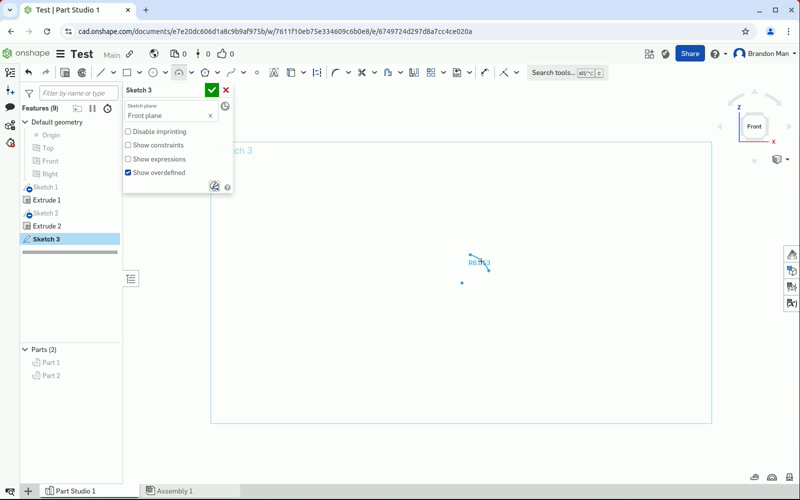
key_up(shift)
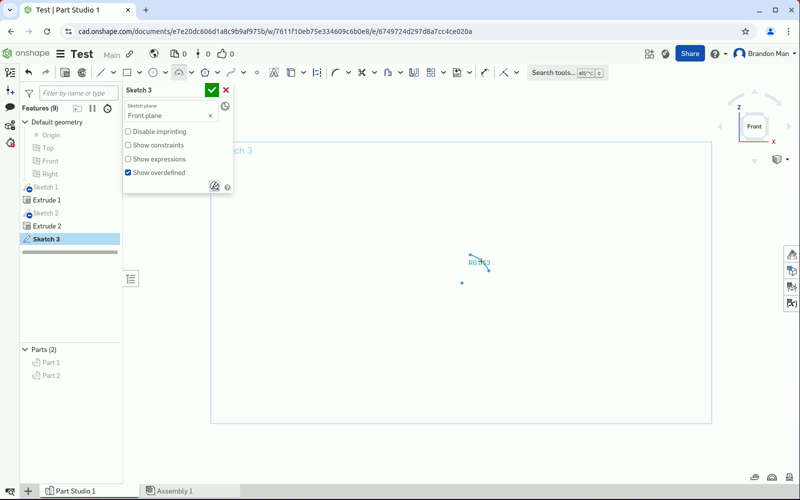
key(esc)
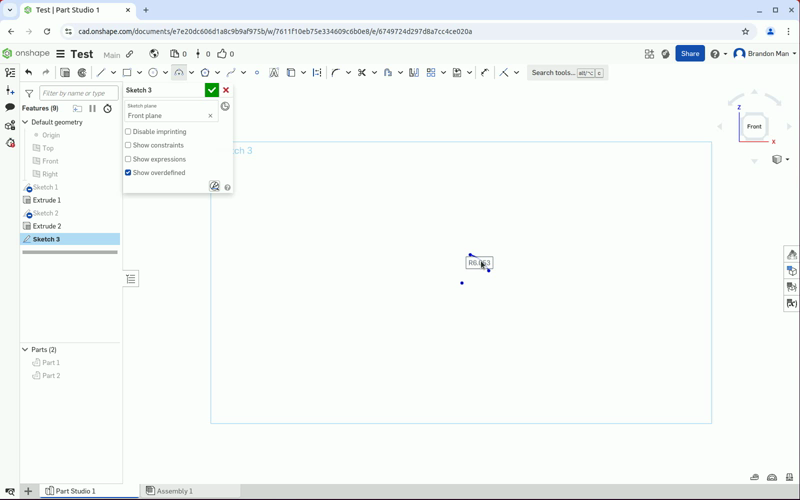
key(l)
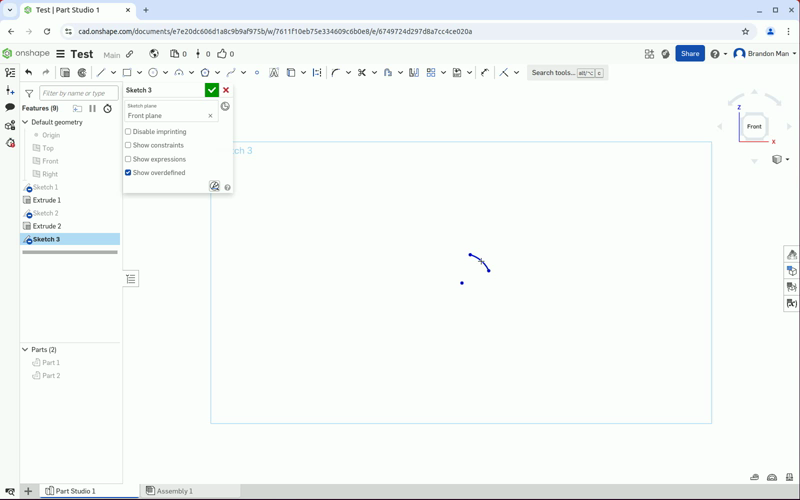
mouse_move(488, 270)
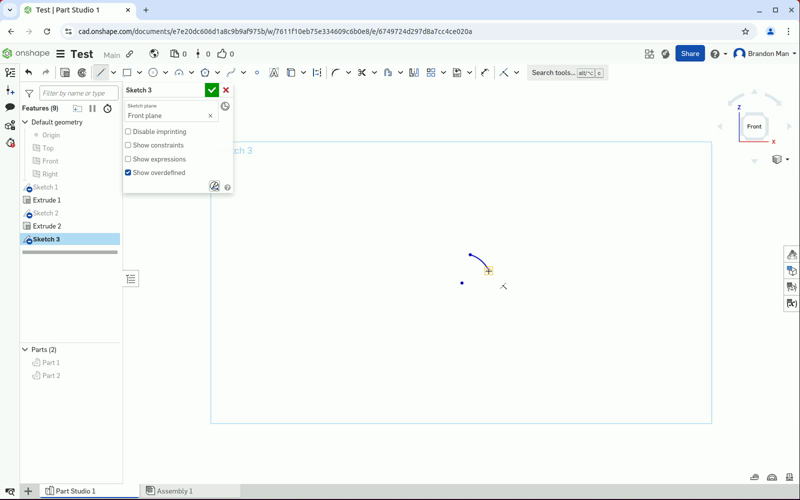
click(488, 270)
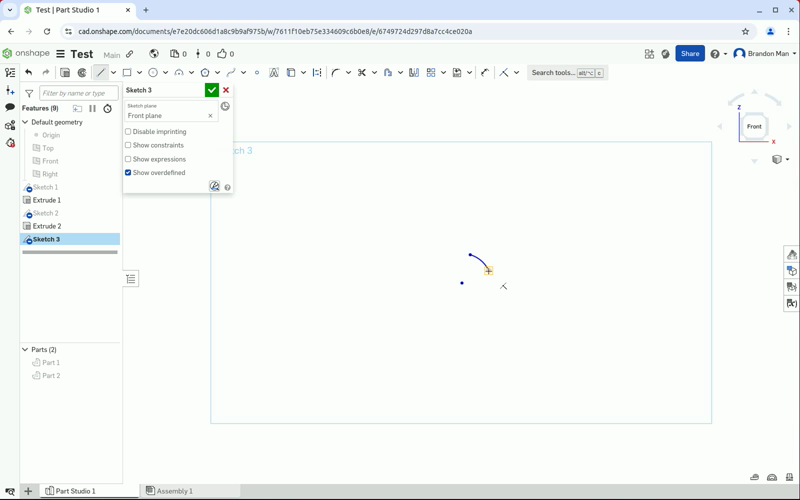
key_down(shift)
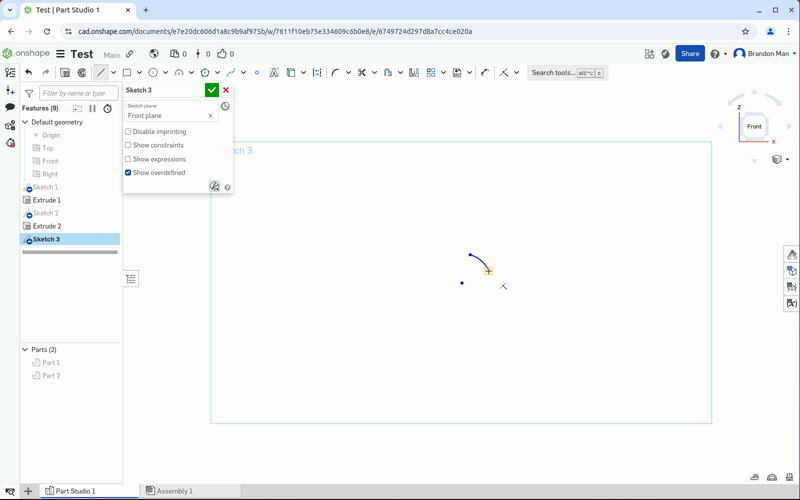
mouse_move(518, 270)
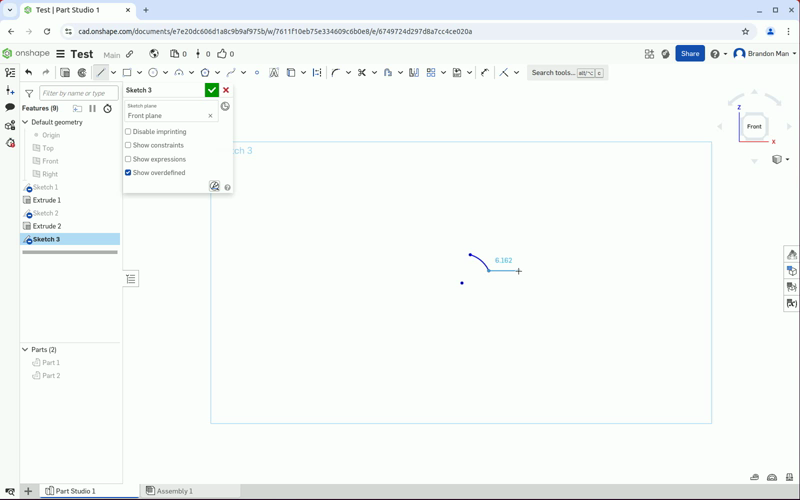
mouse_move(500, 270)
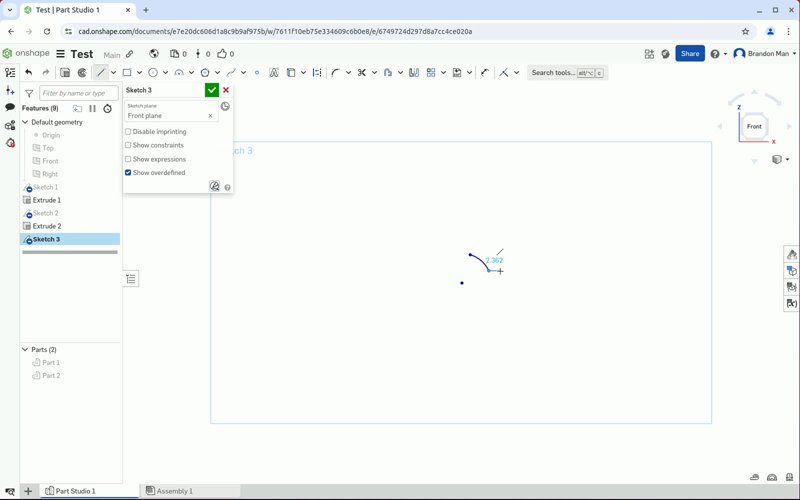
click(500, 270)
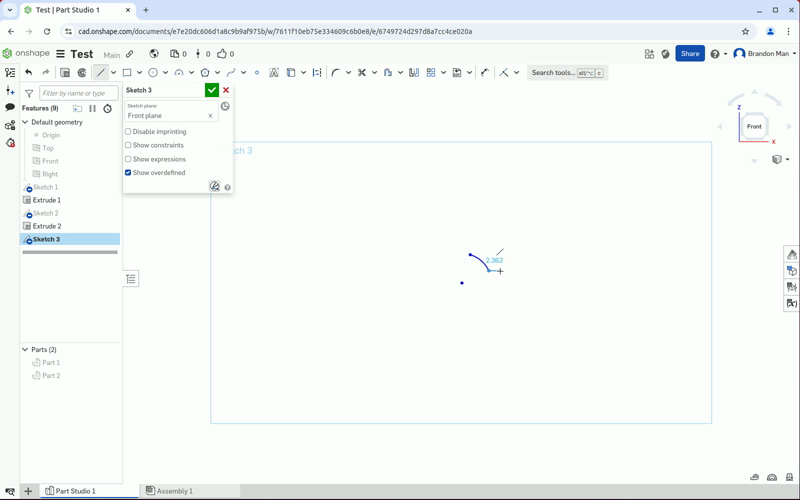
key_up(shift)
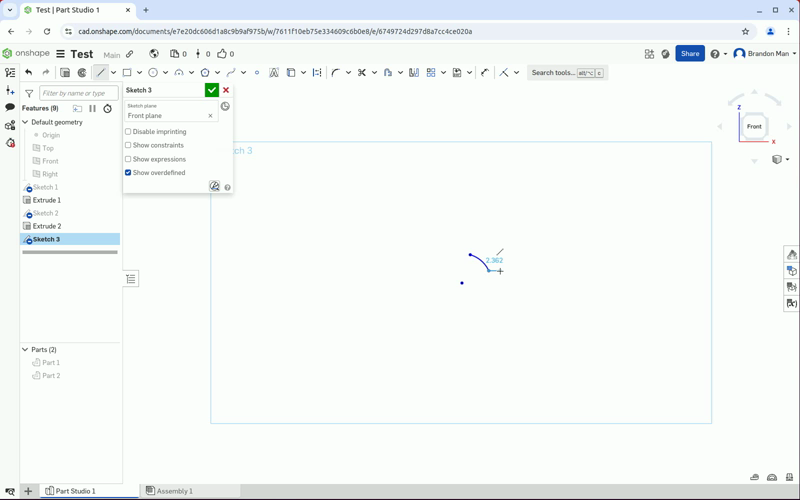
key_down(shift)
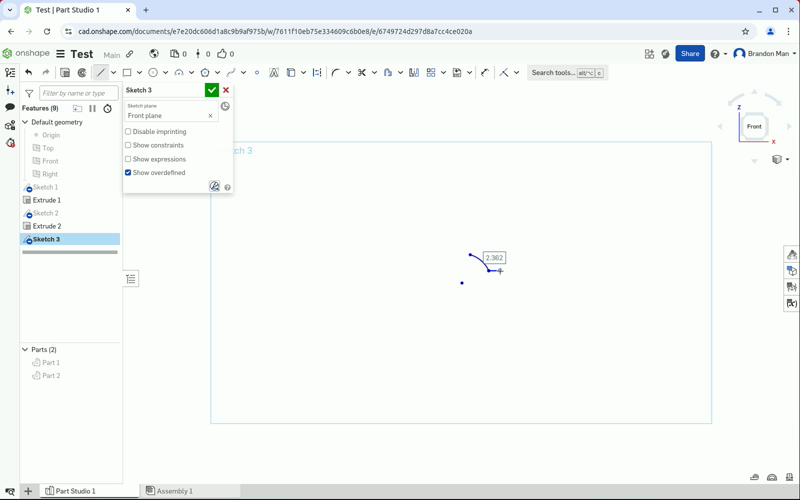
mouse_move(573, 270)
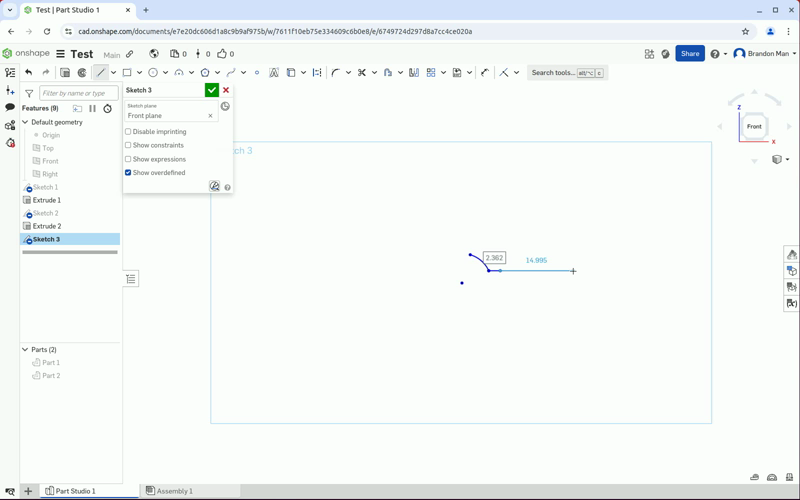
click(573, 270)
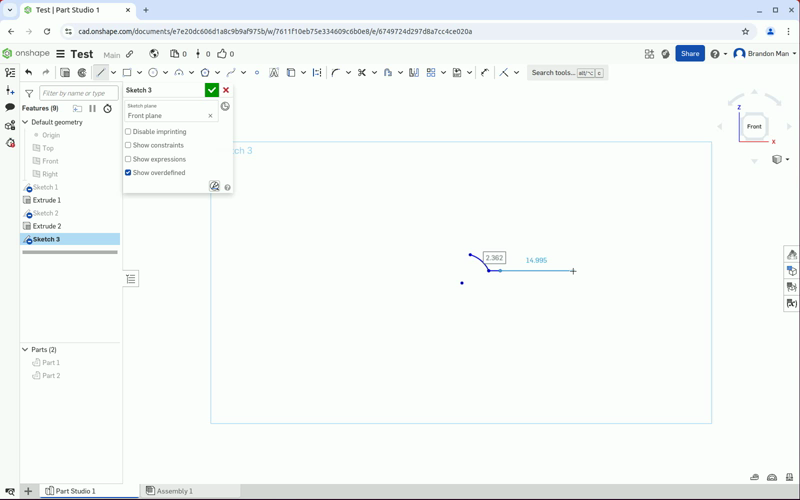
key_up(shift)
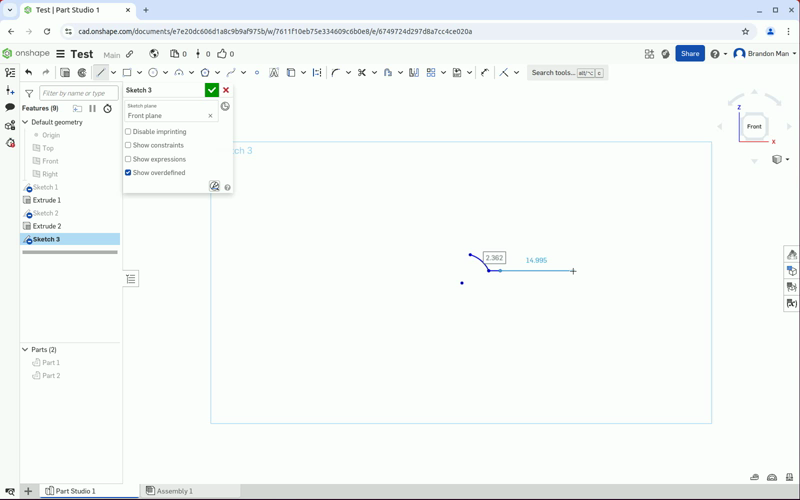
key_down(shift)
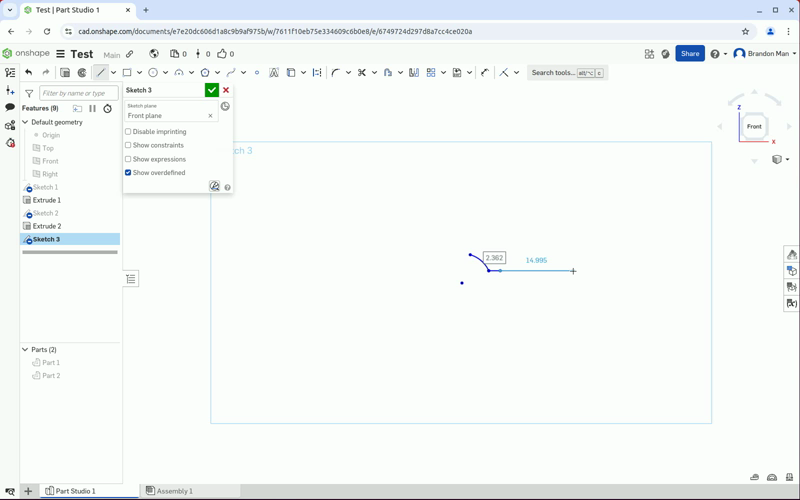
mouse_move(589, 270)
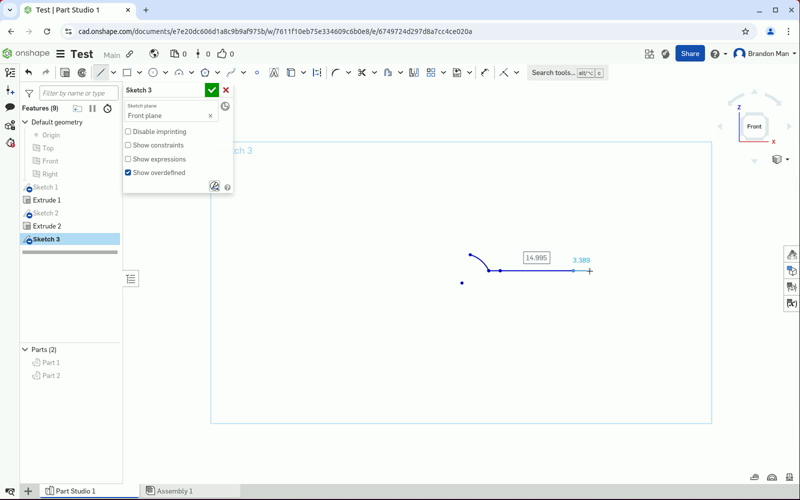
mouse_move(573, 247)
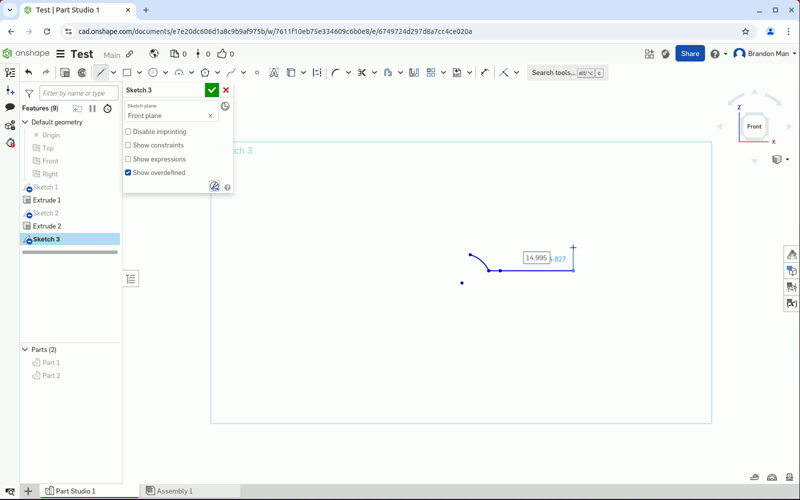
click(573, 247)
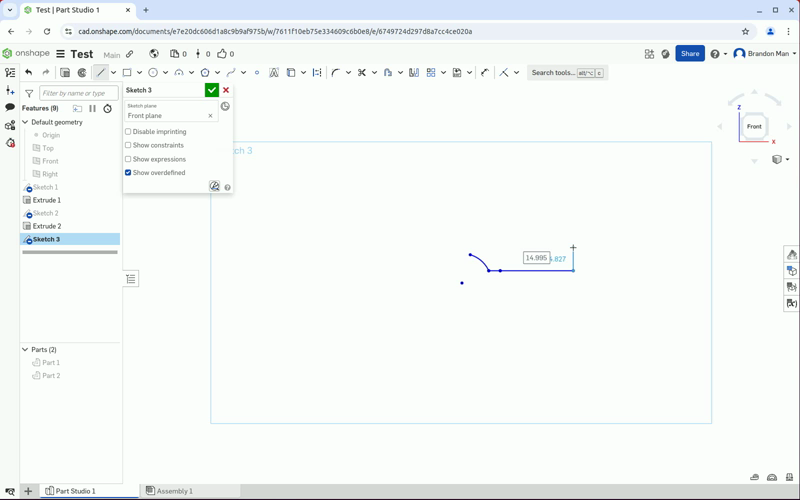
key_up(shift)
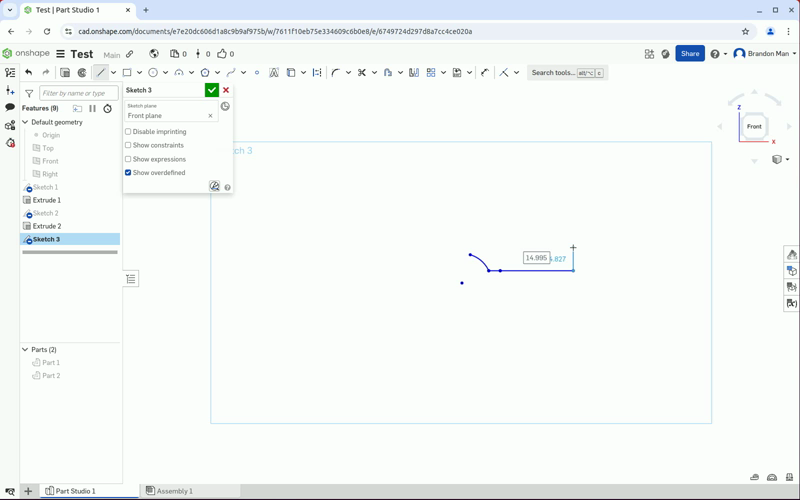
key(esc)
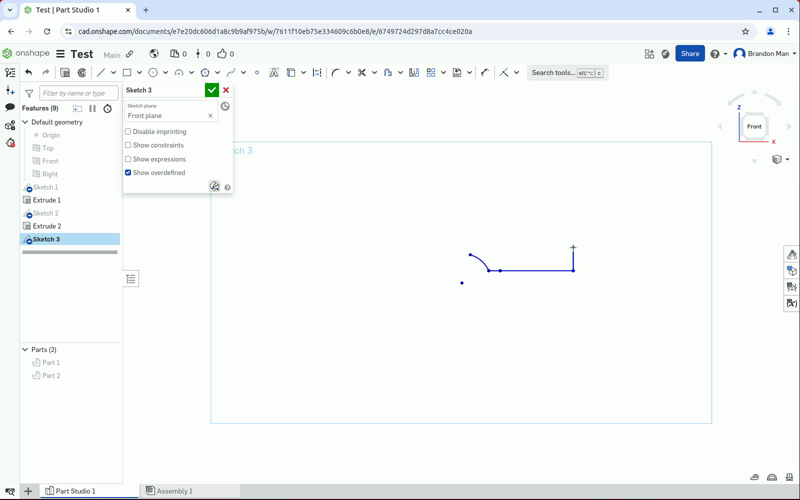
key(a)
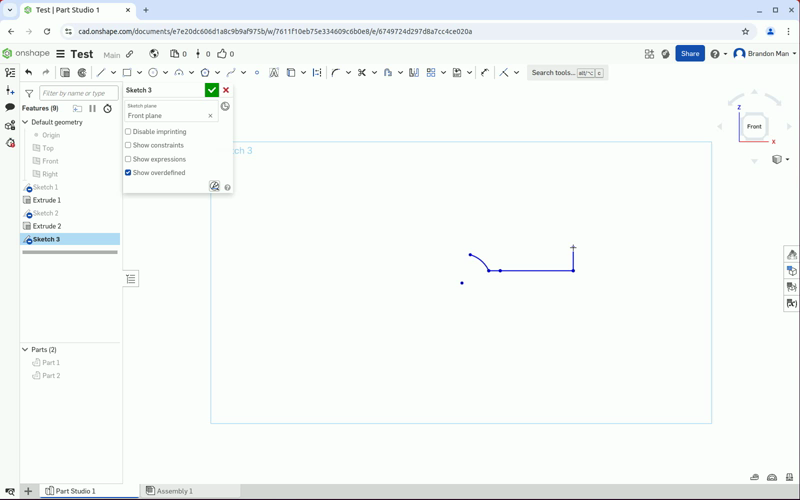
mouse_move(573, 247)
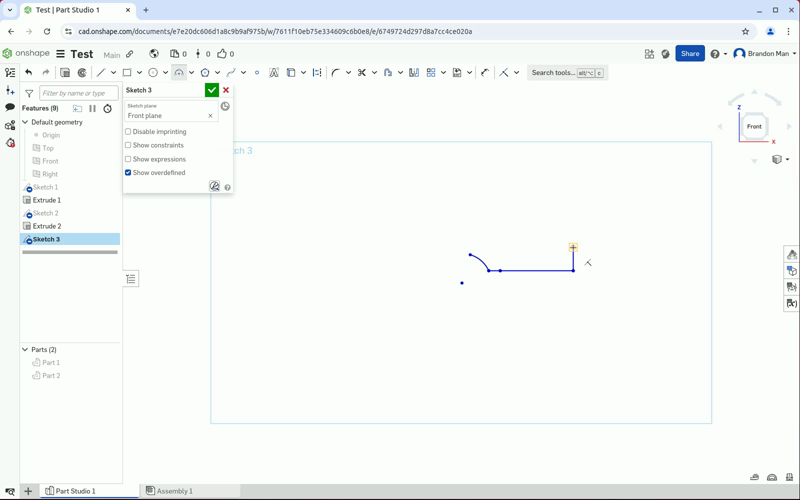
click(573, 247)
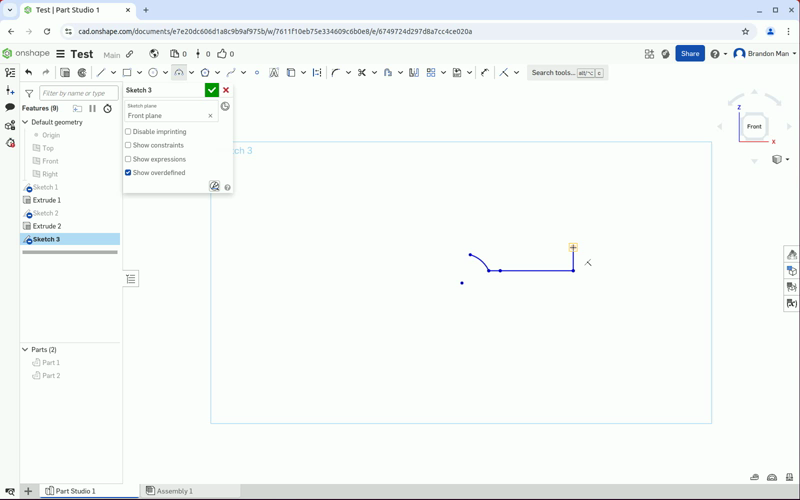
key_down(shift)
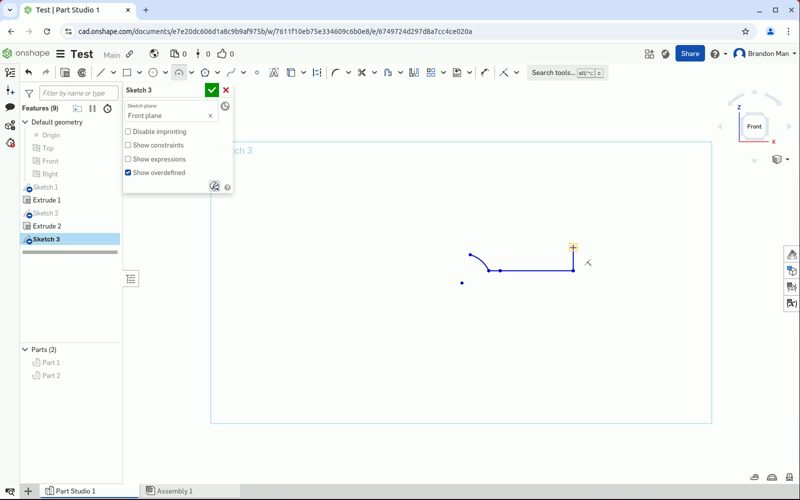
mouse_move(517, 234)
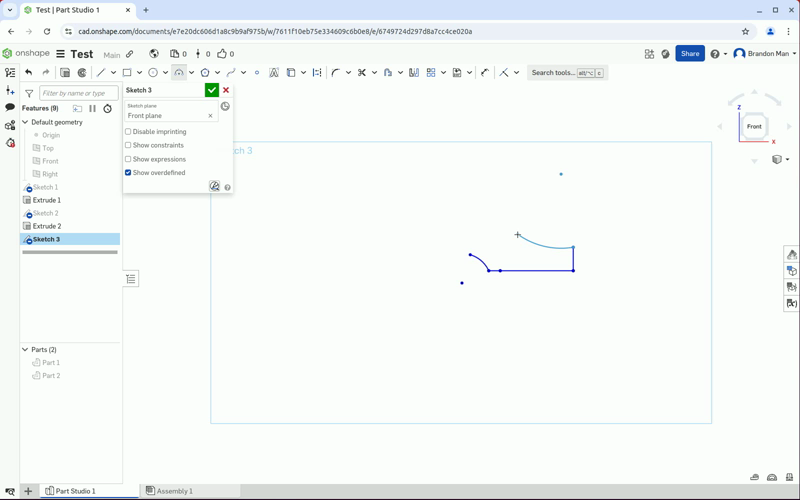
click(517, 234)
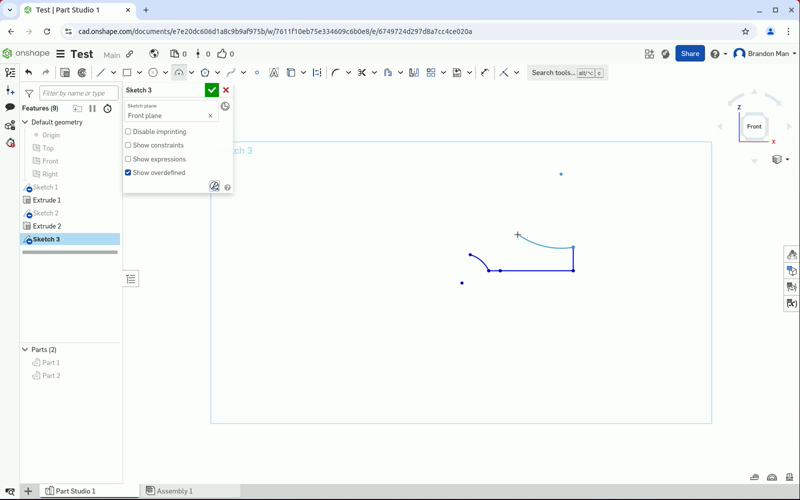
mouse_move(550, 218)
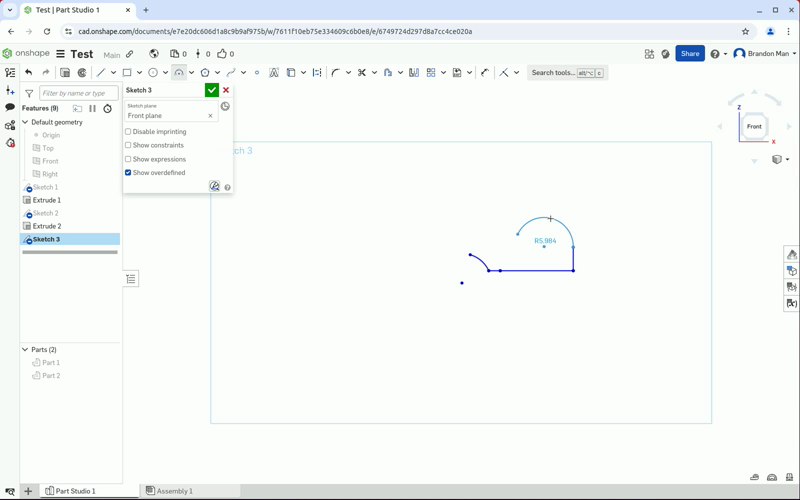
click(550, 218)
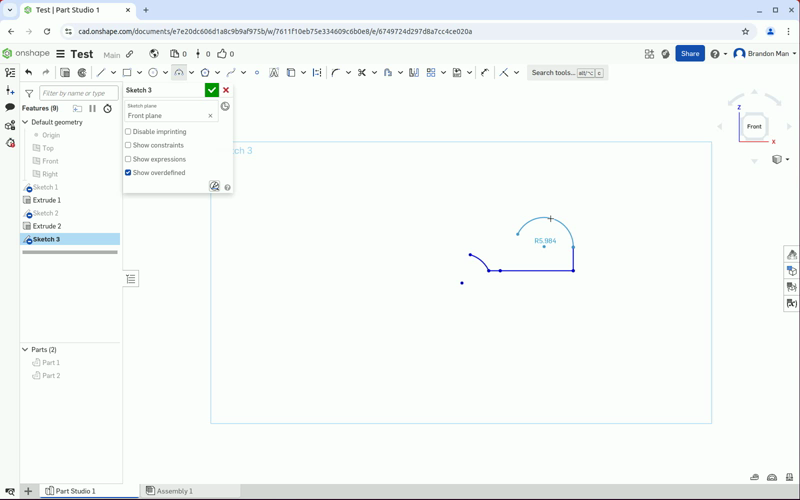
key_up(shift)
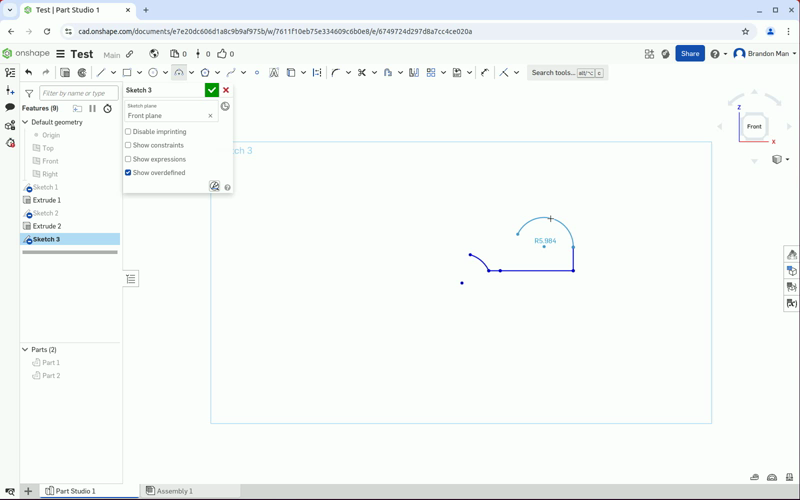
mouse_move(517, 234)
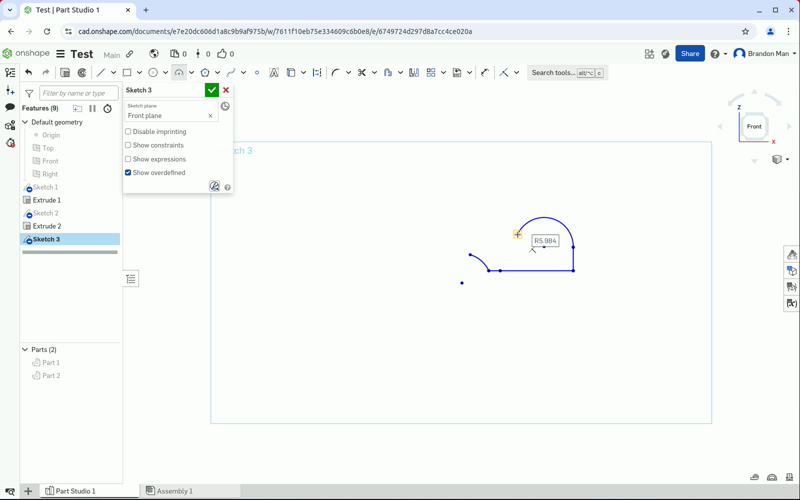
click(517, 234)
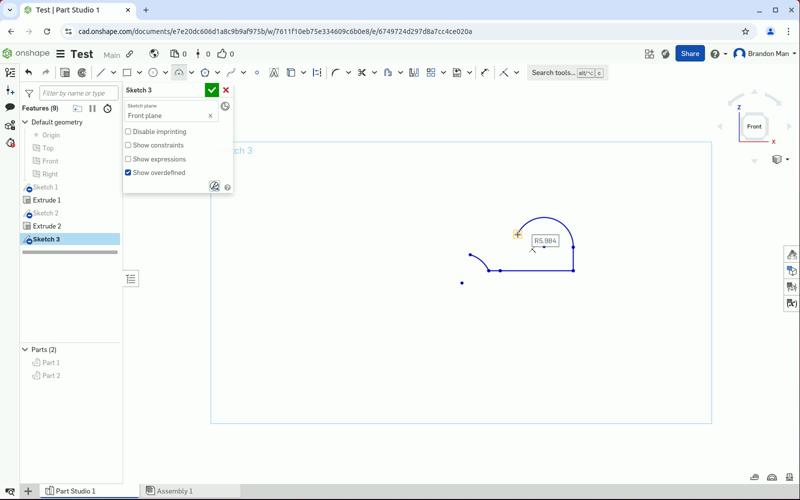
mouse_move(470, 254)
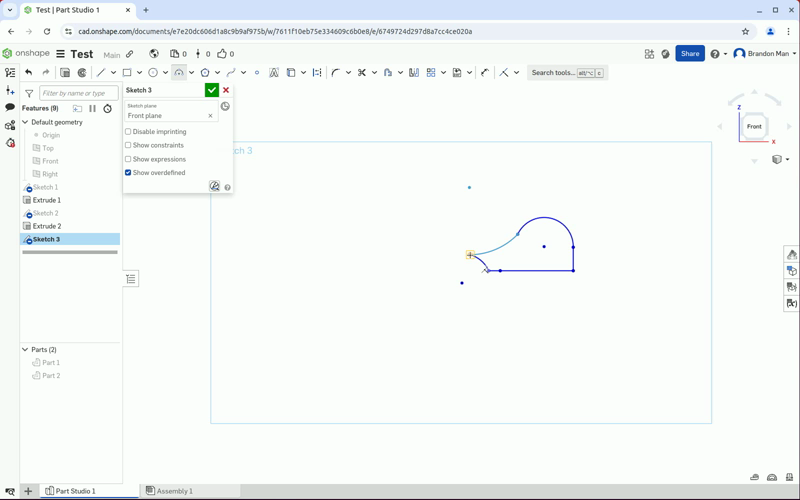
click(470, 254)
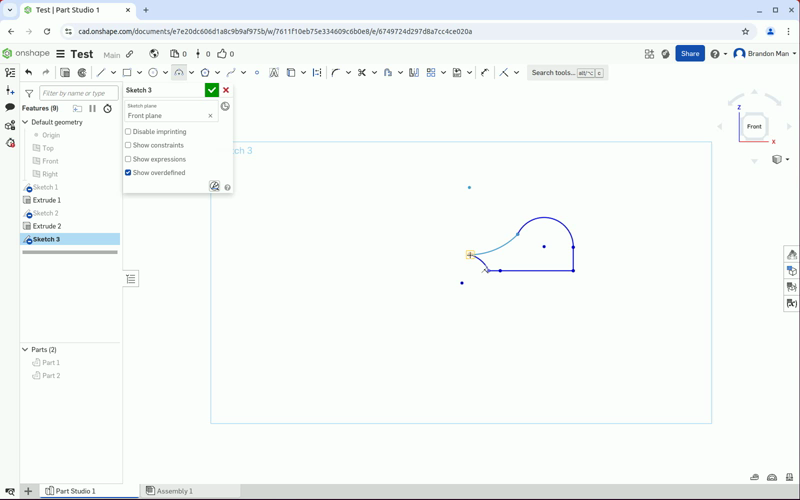
key_down(shift)
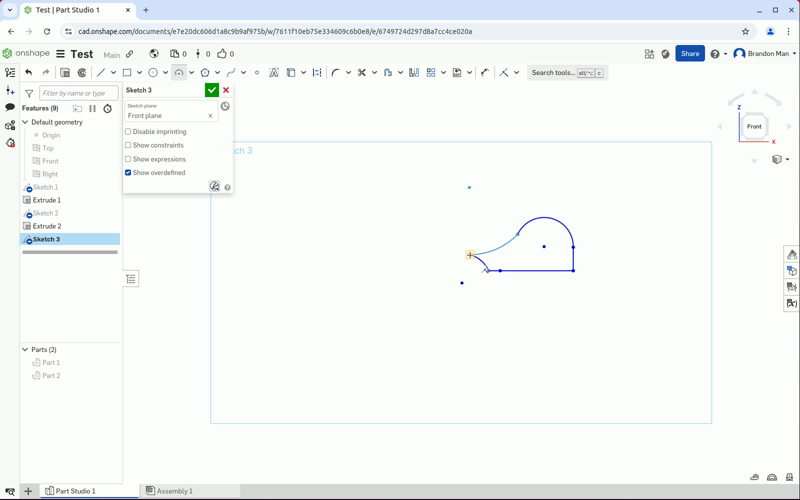
mouse_move(497, 253)
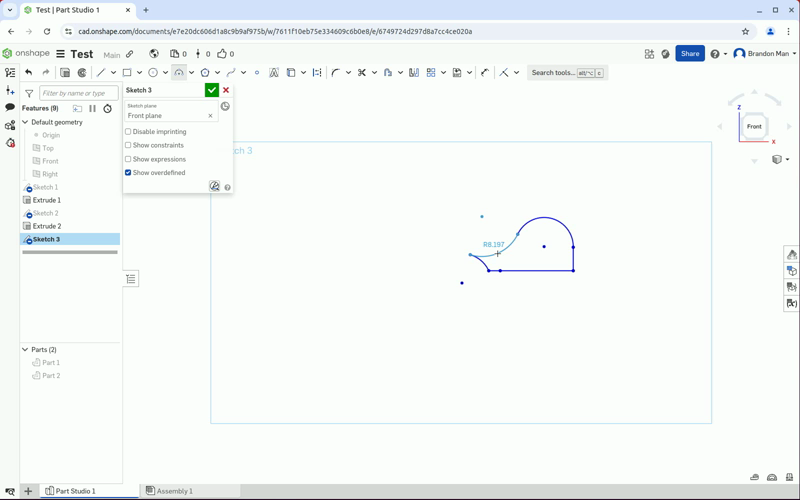
click(497, 253)
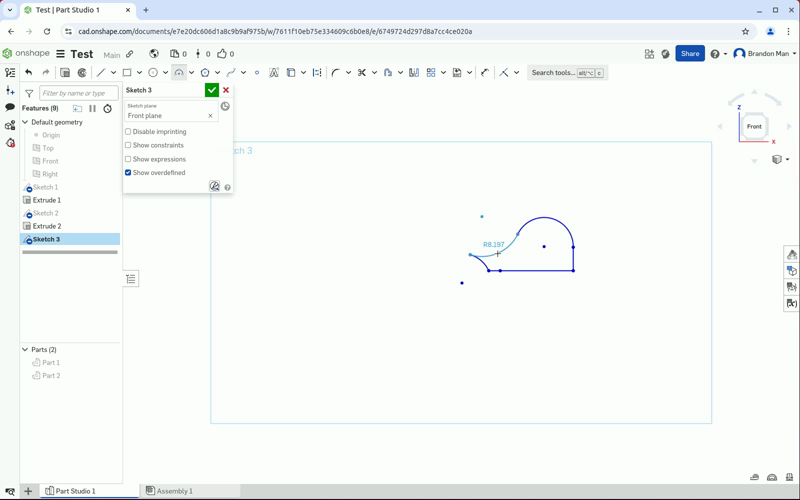
key_up(shift)
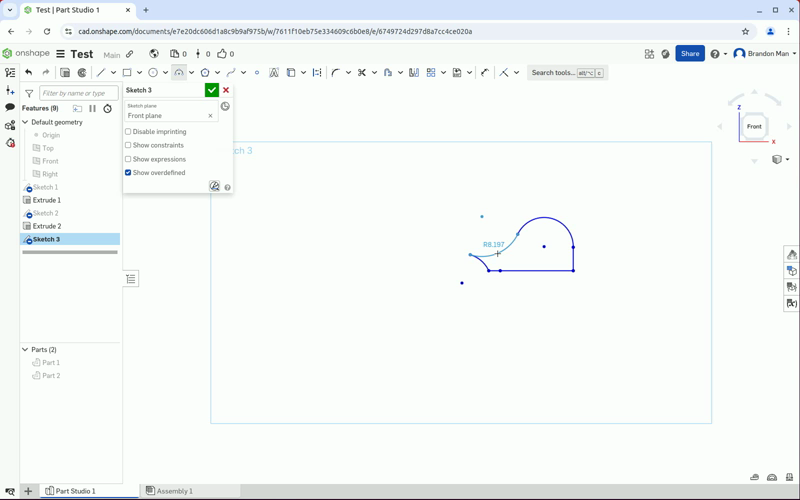
key(esc)
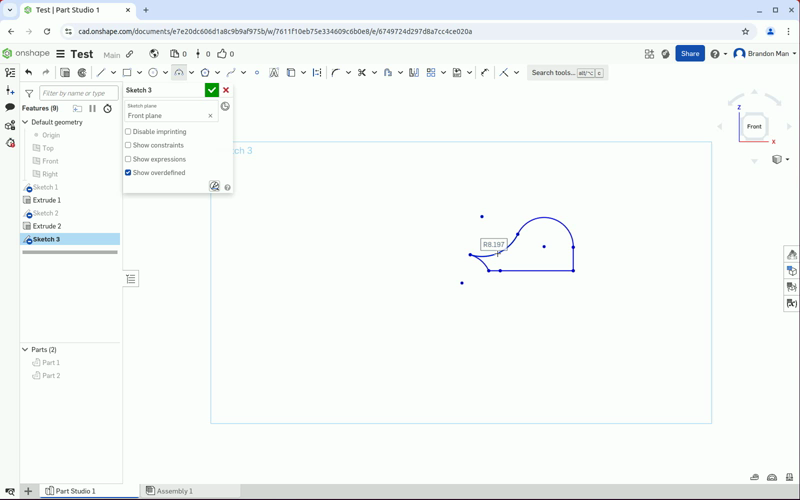
key(c)
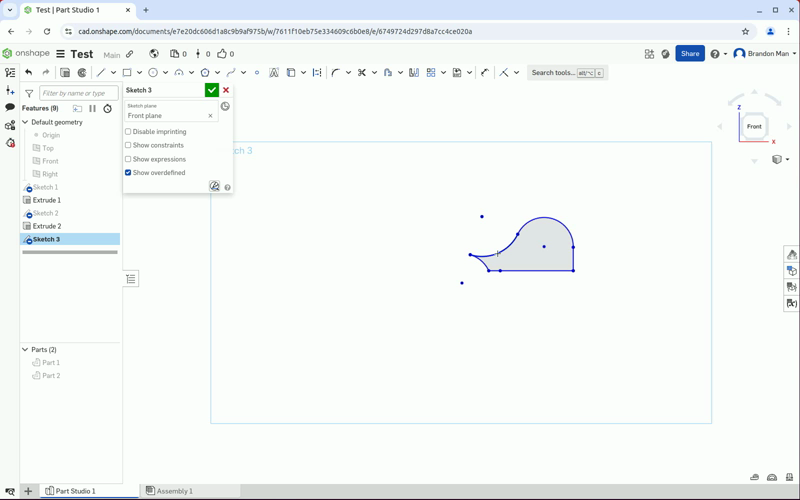
key_down(shift)
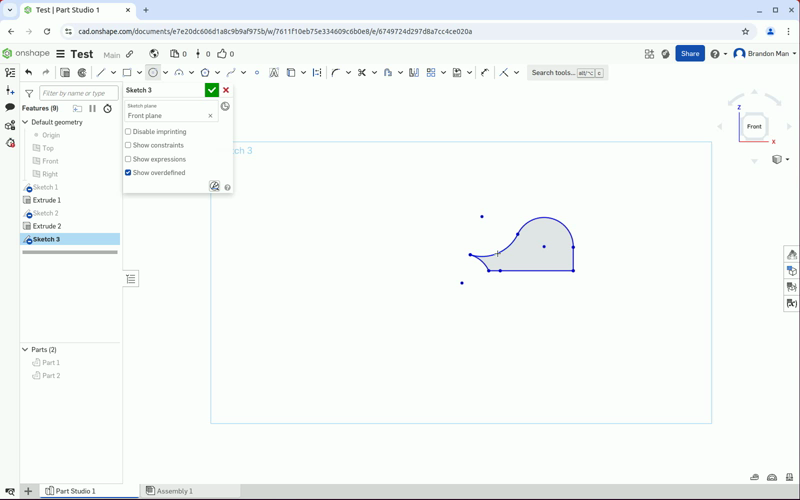
mouse_move(543, 247)
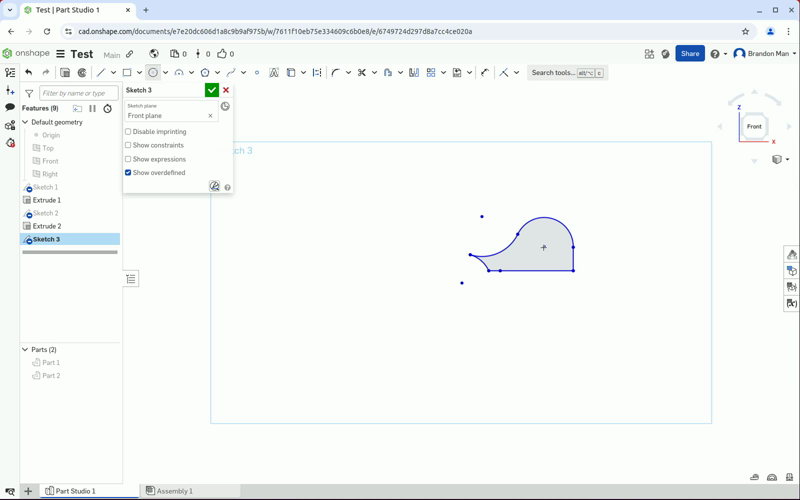
click(543, 247)
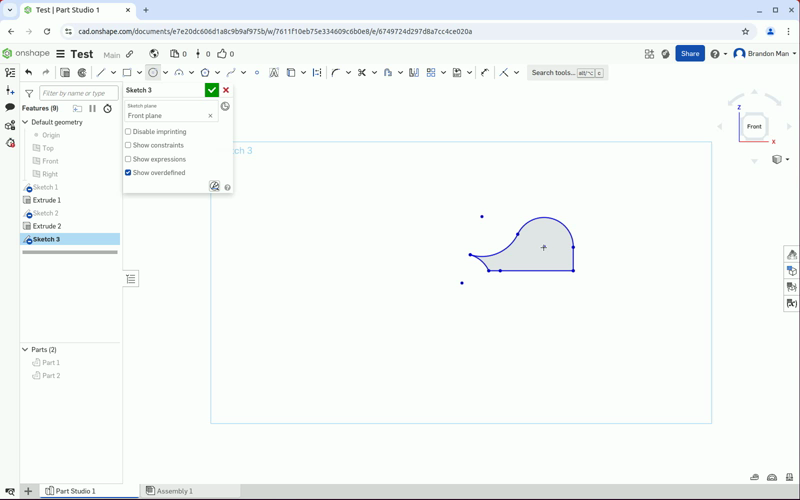
key_up(shift)
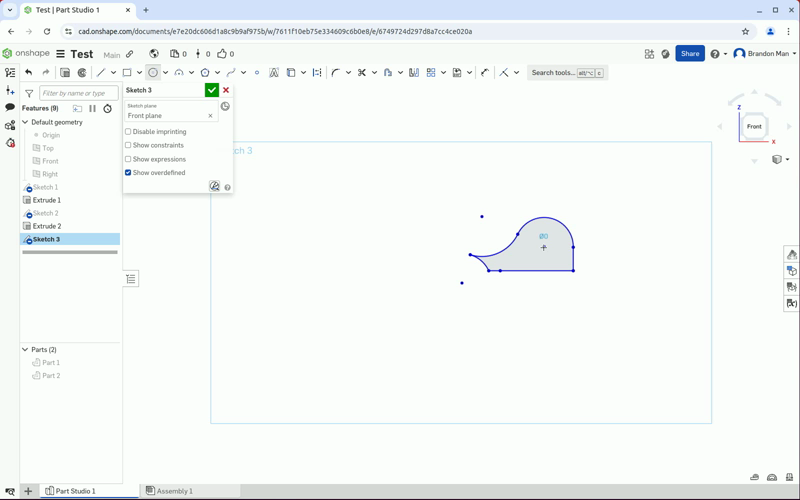
mouse_move(558, 247)
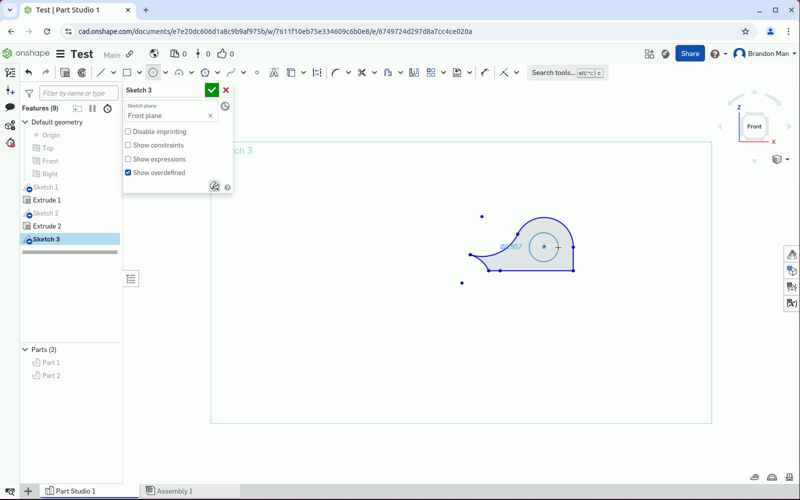
click(558, 247)
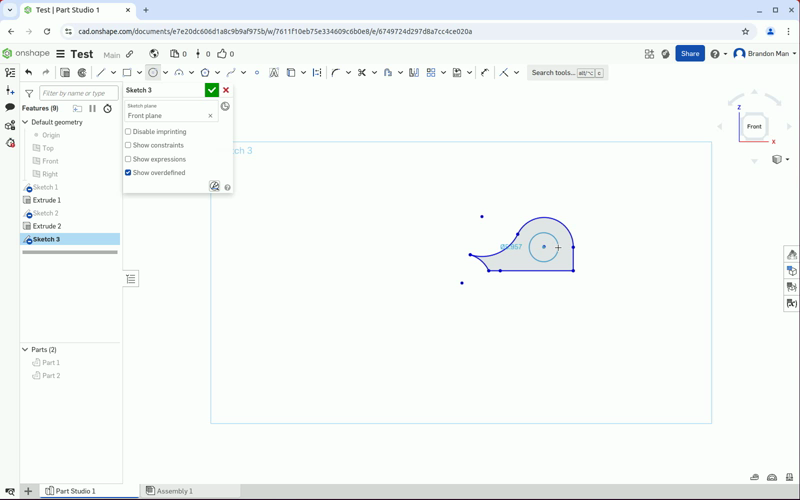
key(esc)
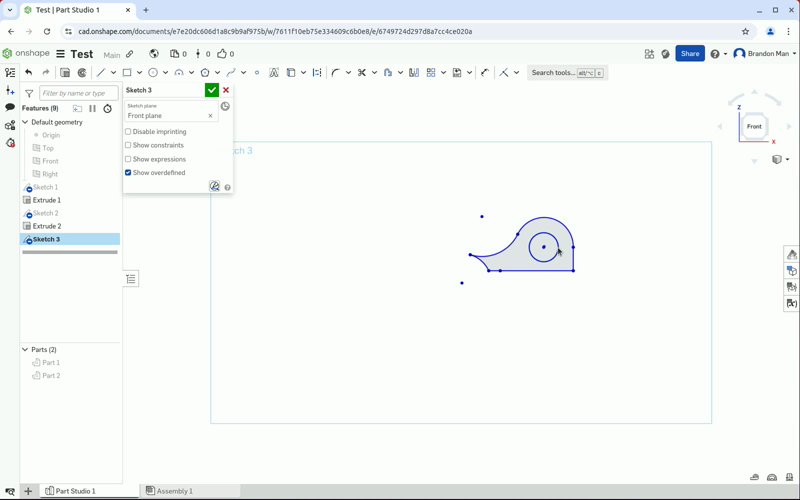
mouse_move(558, 228)
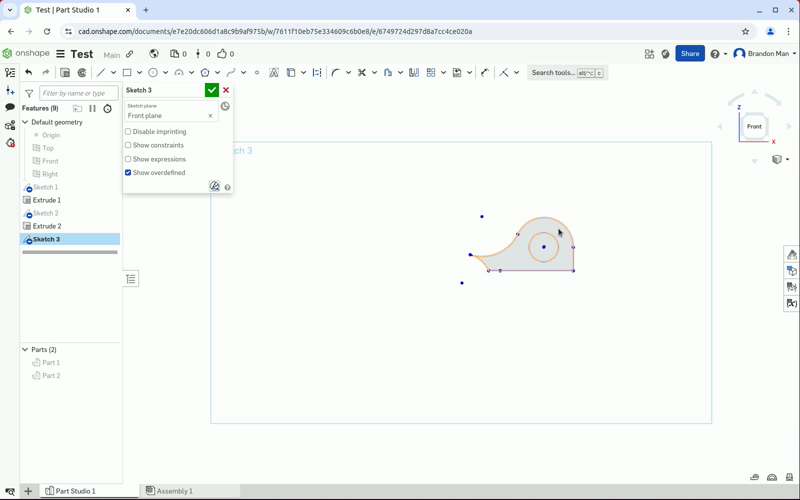
click(558, 228)
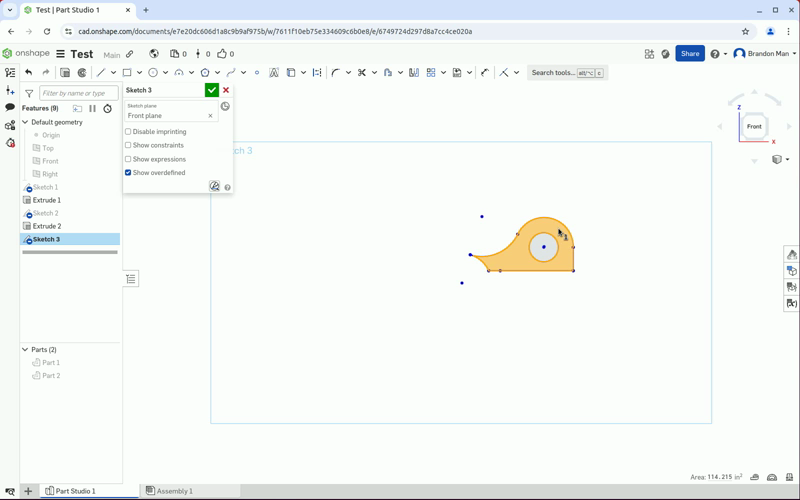
mouse_move(73, 352)
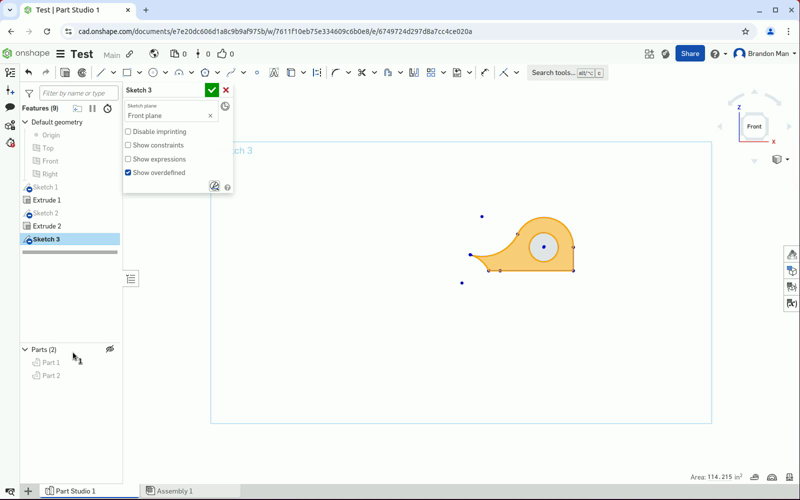
key(shift+y)
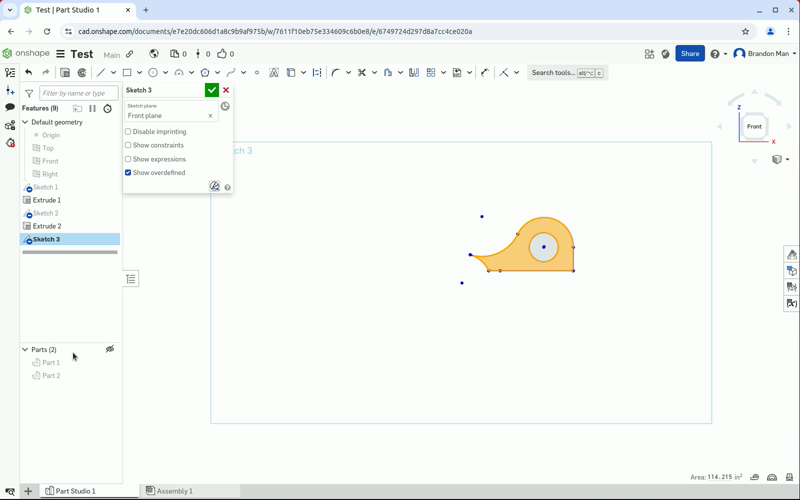
key(shift+e)
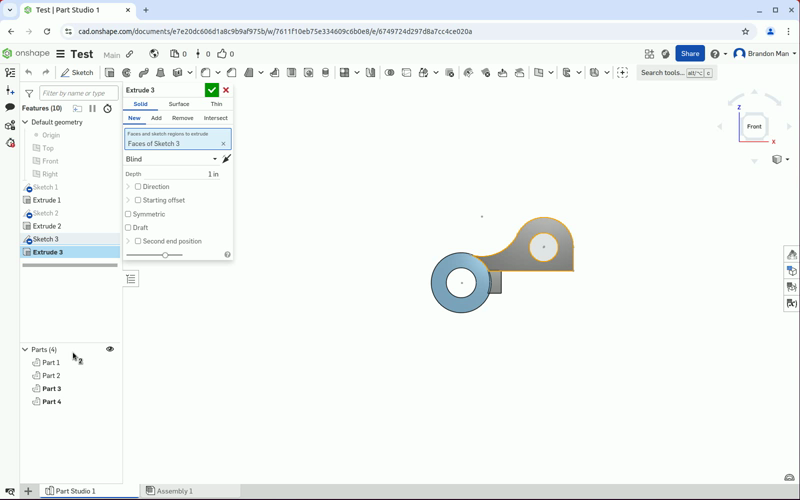
mouse_move(143, 106)
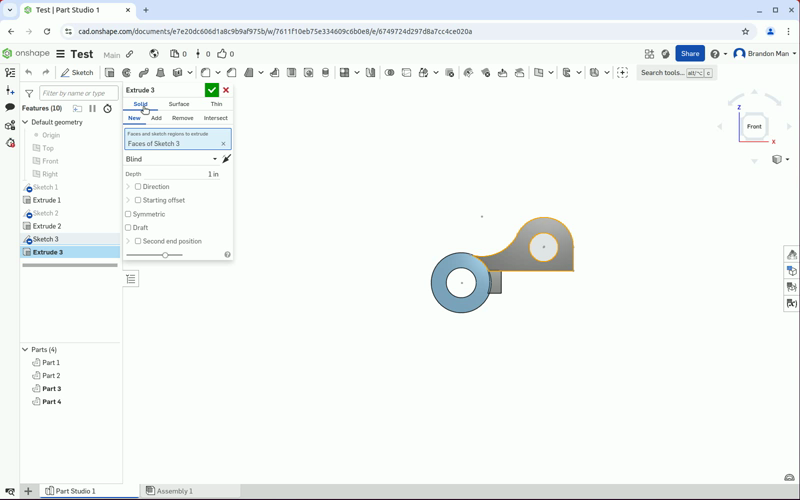
click(143, 106)
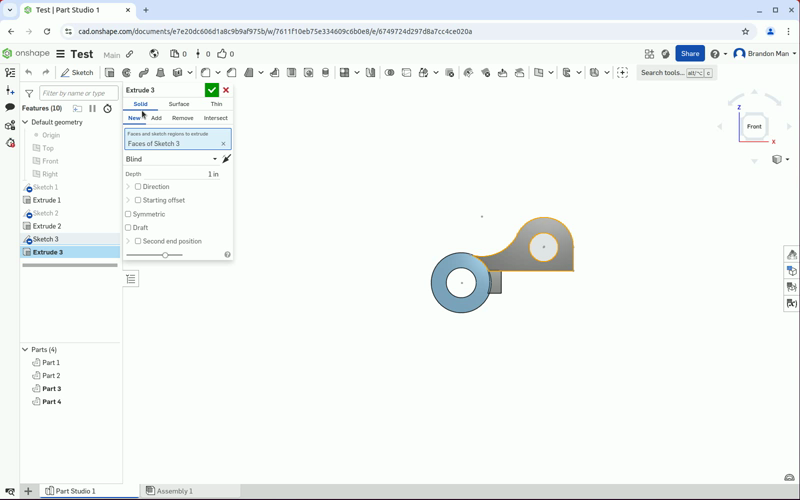
mouse_move(137, 120)
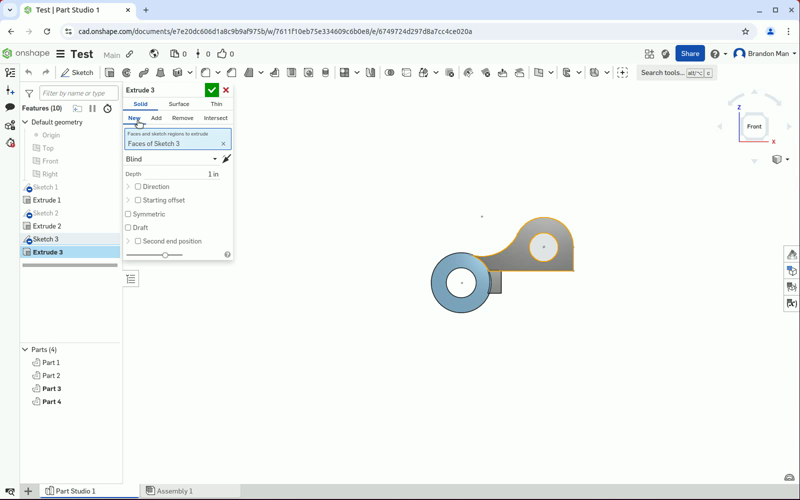
click(137, 120)
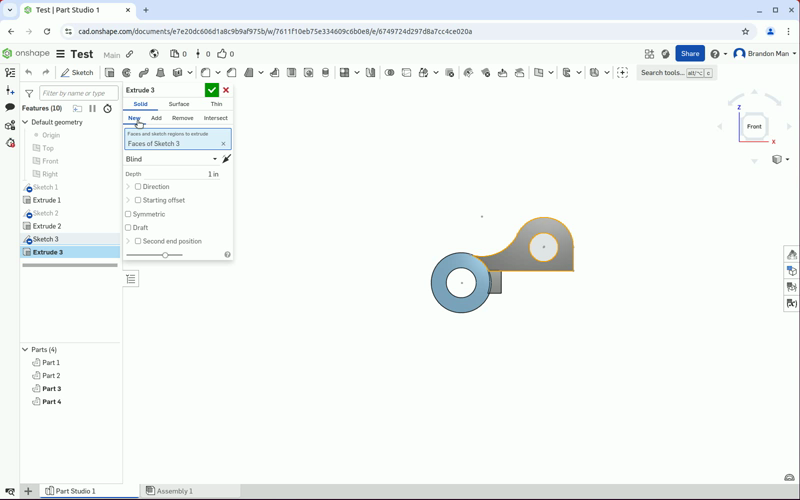
key(tab, 4)
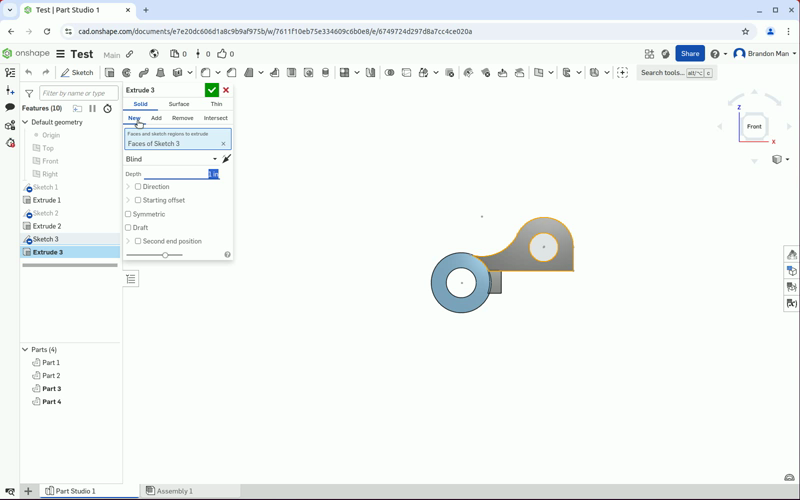
text(4.574)
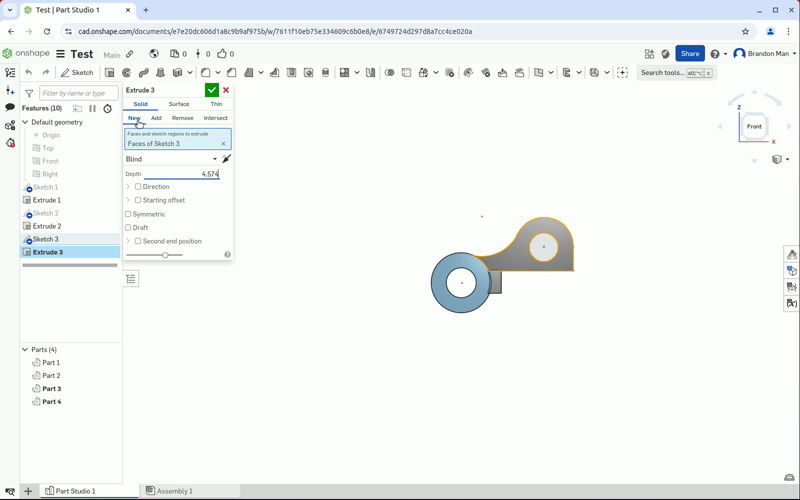
key(enter)
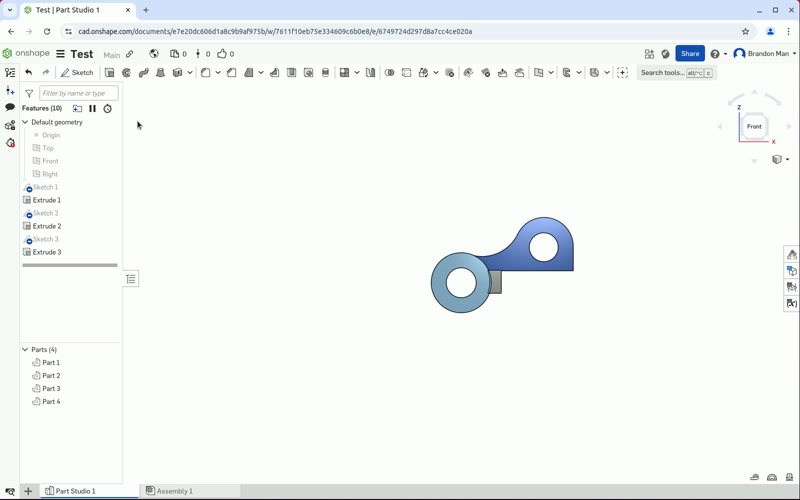
key(shift+h)
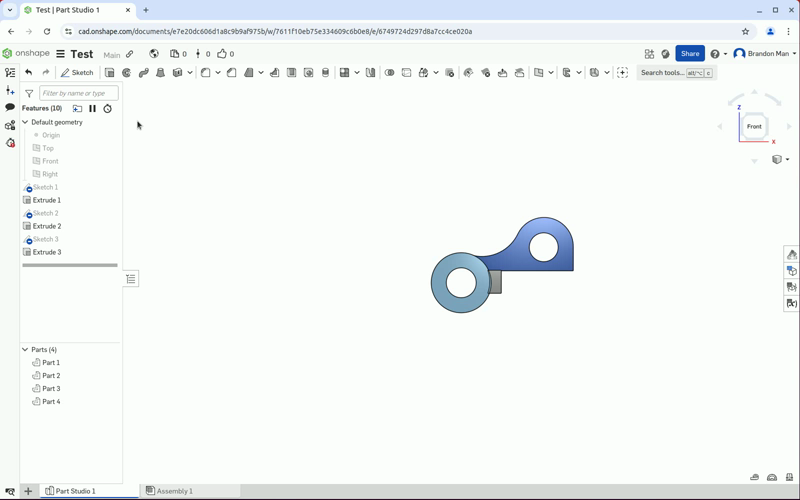
key(shift+h)
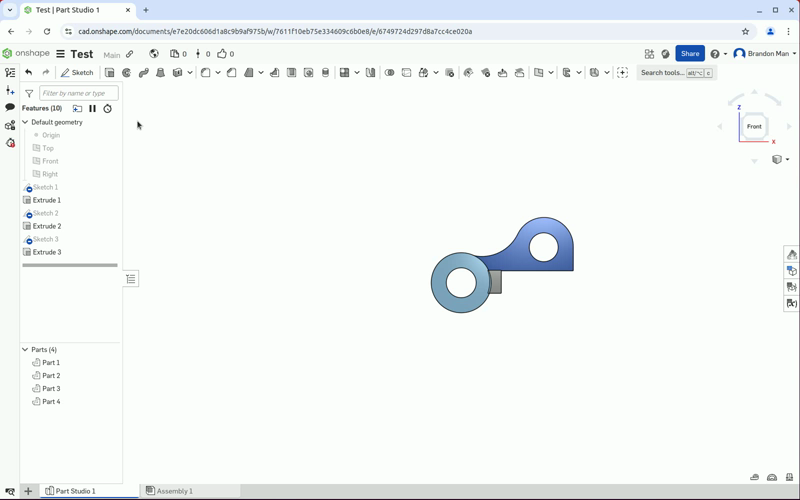
mouse_move(73, 189)
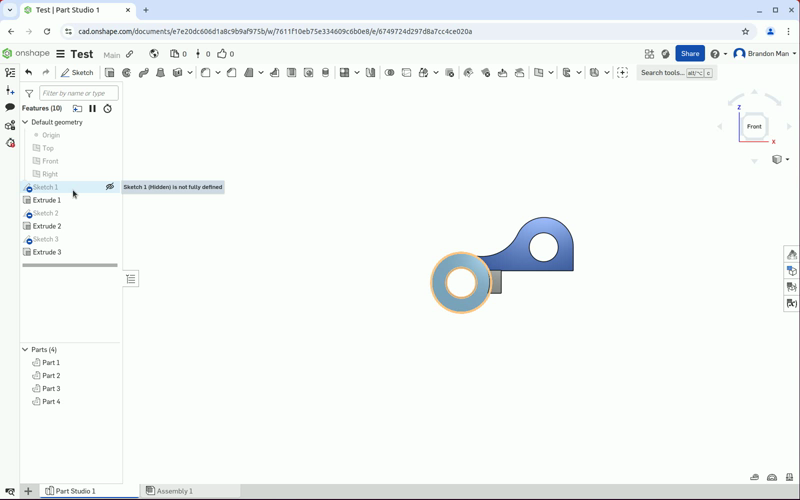
click(73, 189)
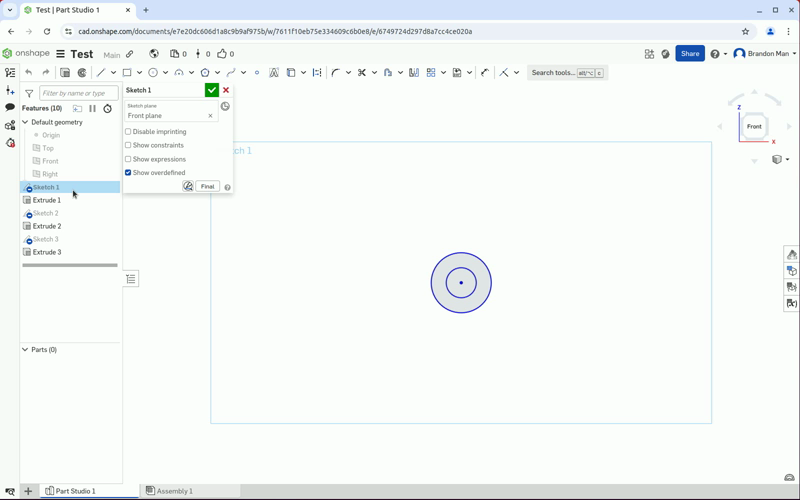
mouse_move(229, 92)
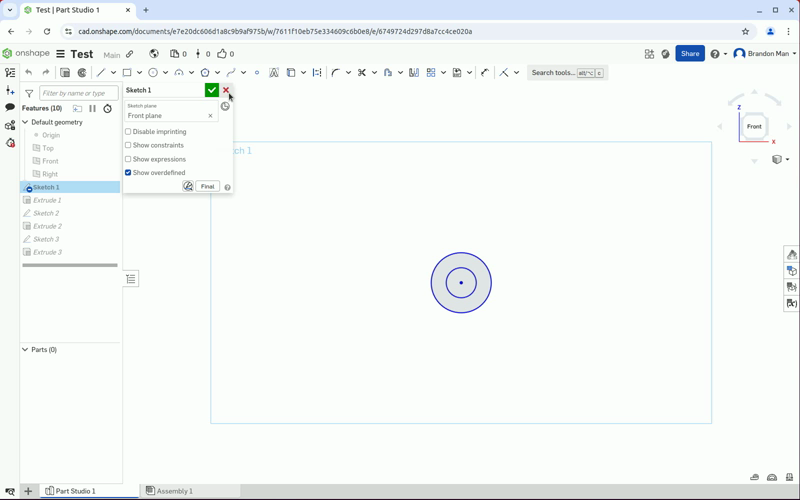
click(229, 92)
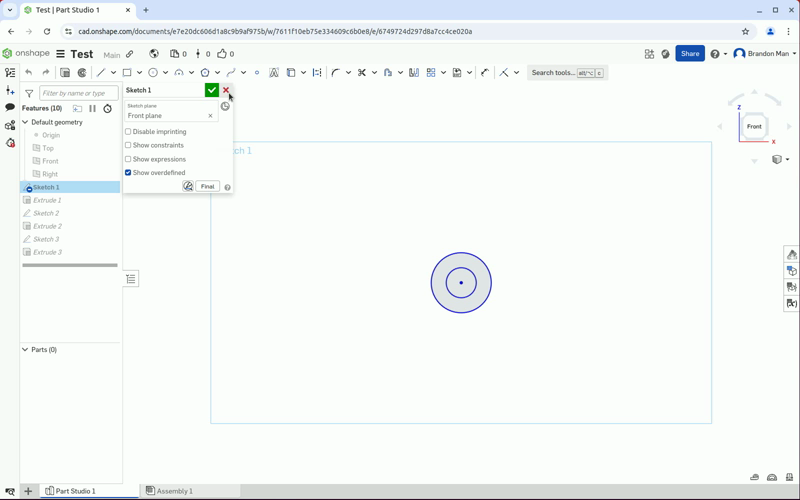
key(shift+s)
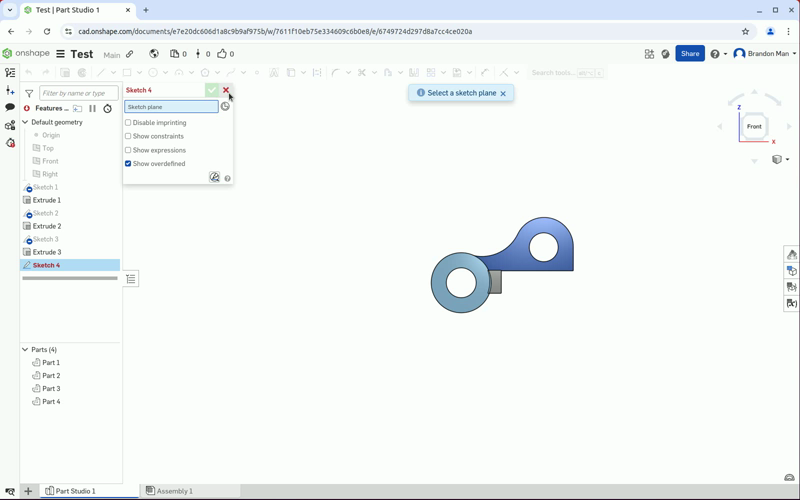
mouse_move(73, 163)
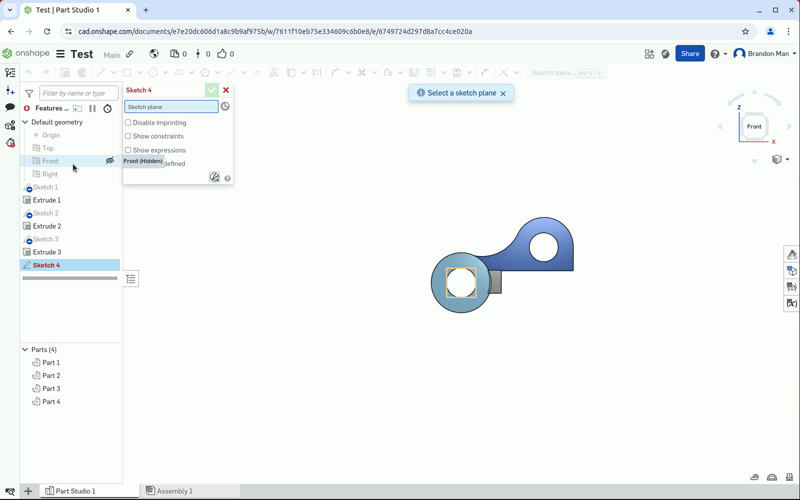
click(73, 163)
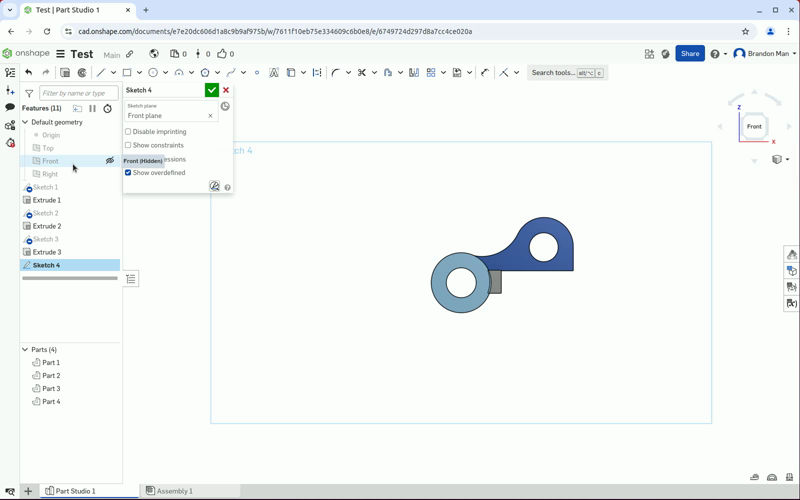
mouse_move(73, 352)
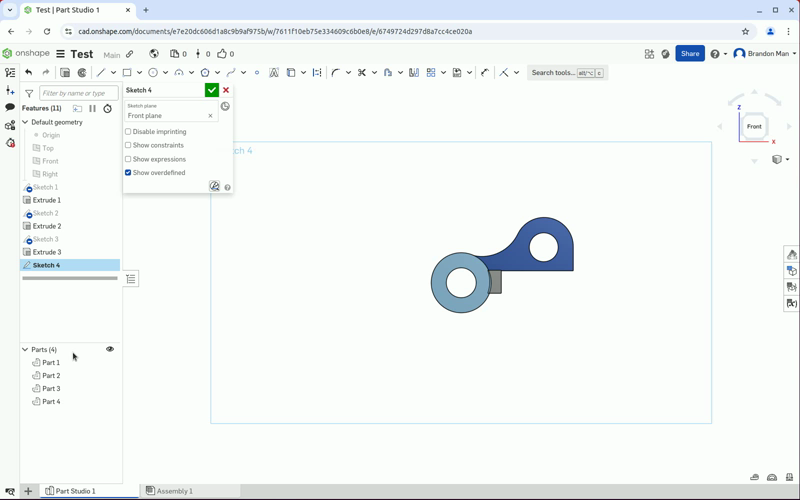
key(y)
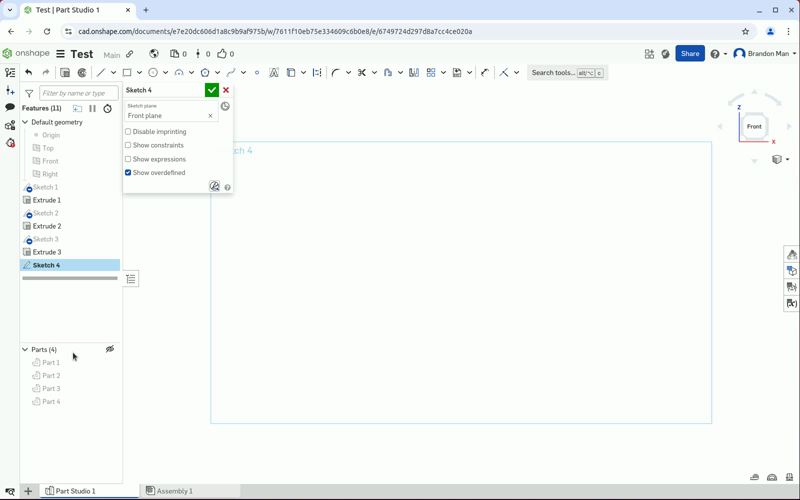
key(l)
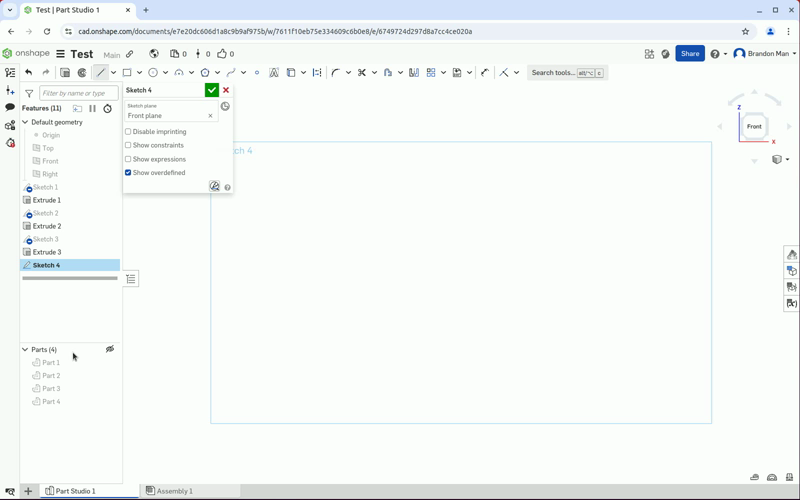
key_down(shift)
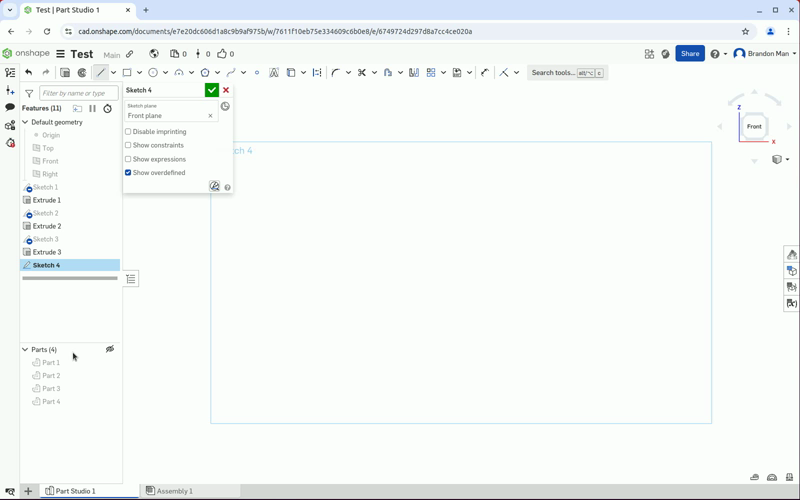
mouse_move(500, 293)
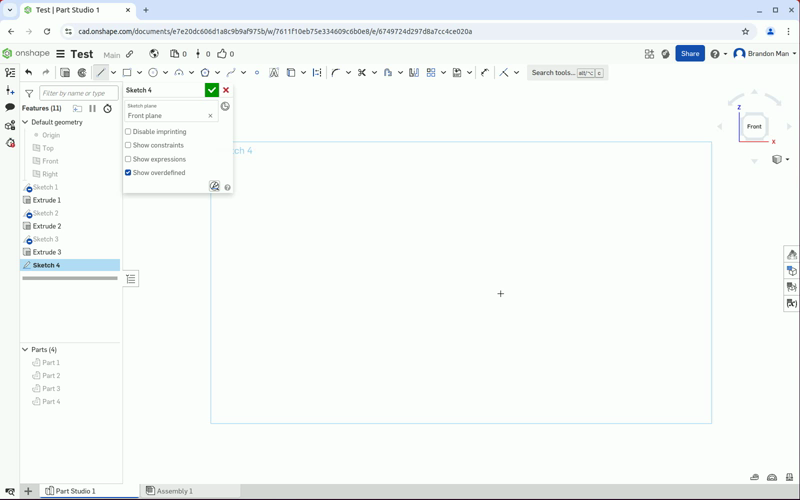
click(500, 293)
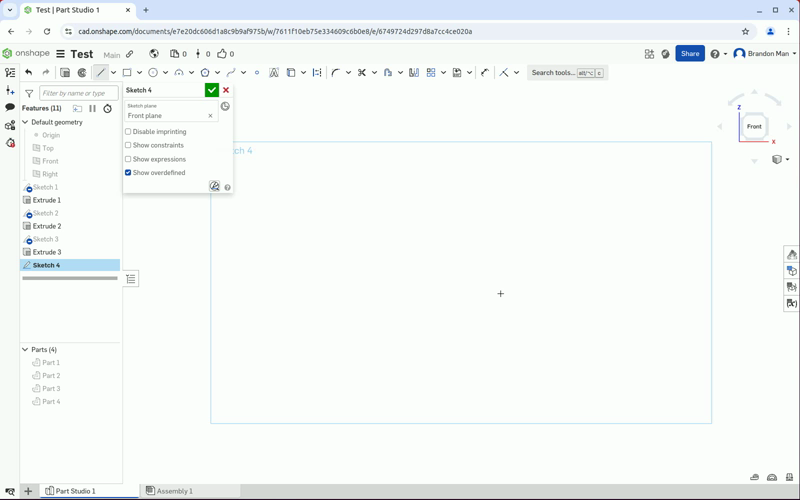
key_up(shift)
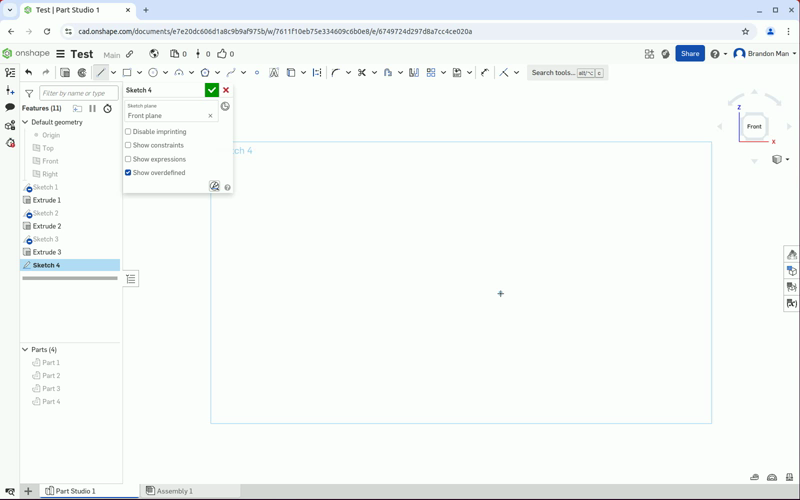
key_down(shift)
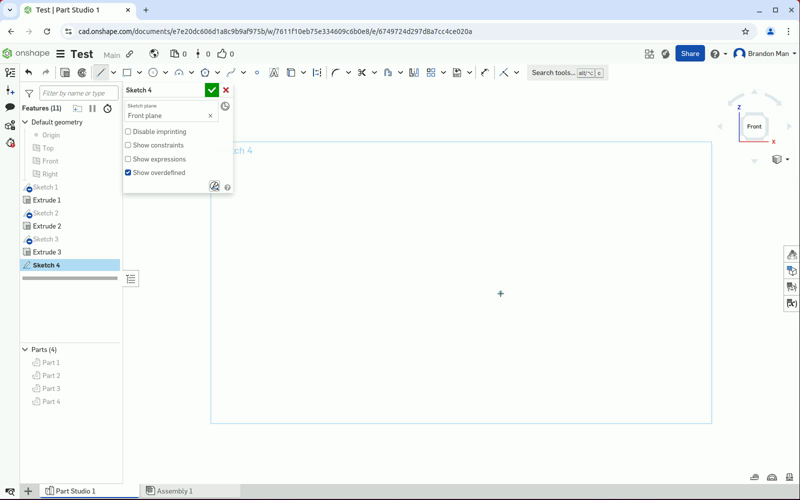
mouse_move(573, 293)
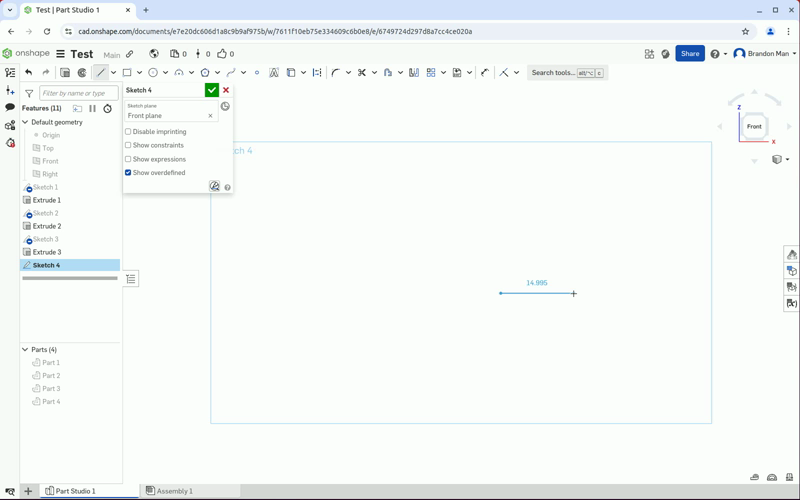
click(573, 293)
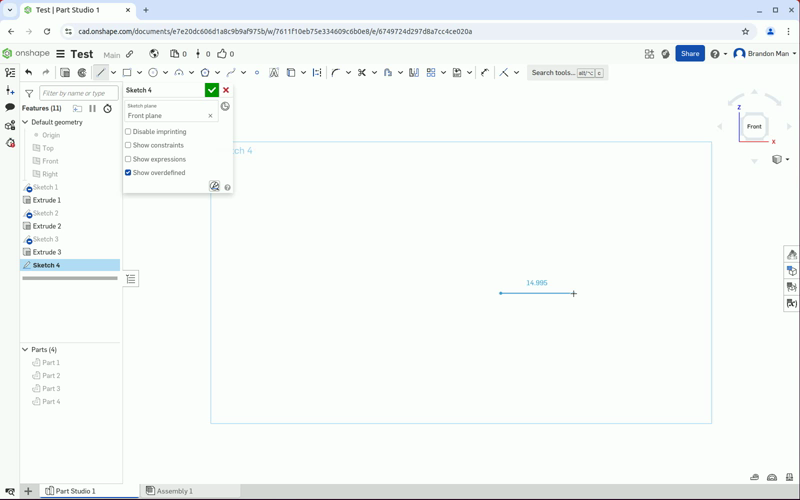
key_up(shift)
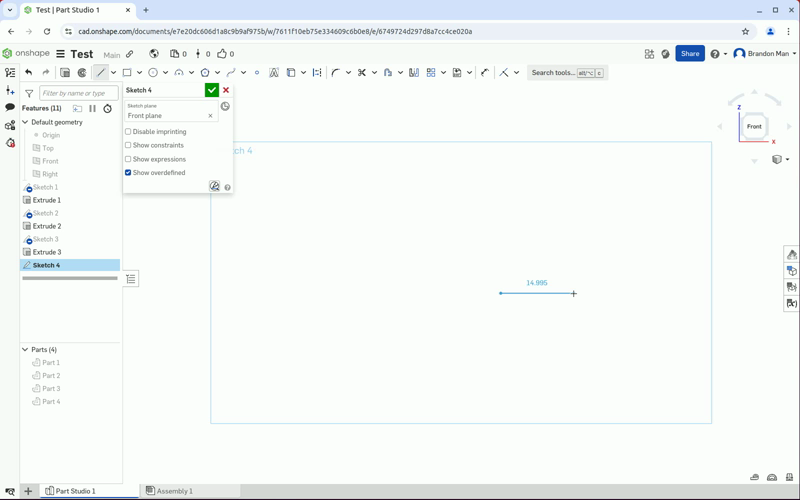
key_down(shift)
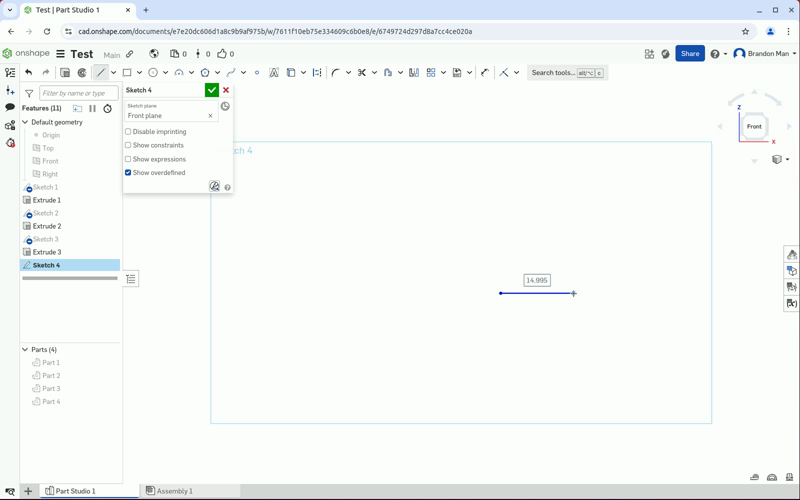
mouse_move(589, 293)
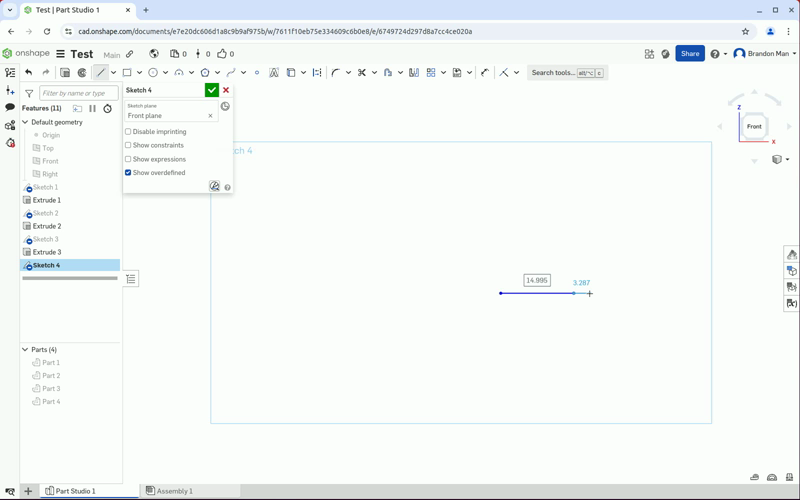
mouse_move(573, 271)
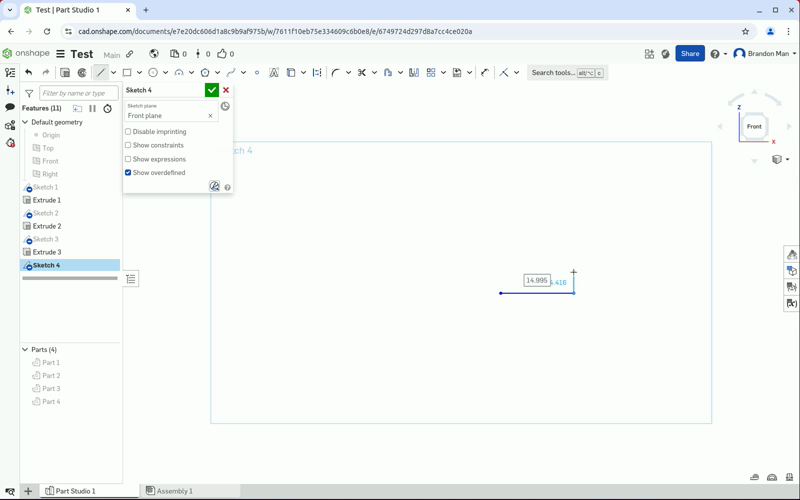
click(573, 271)
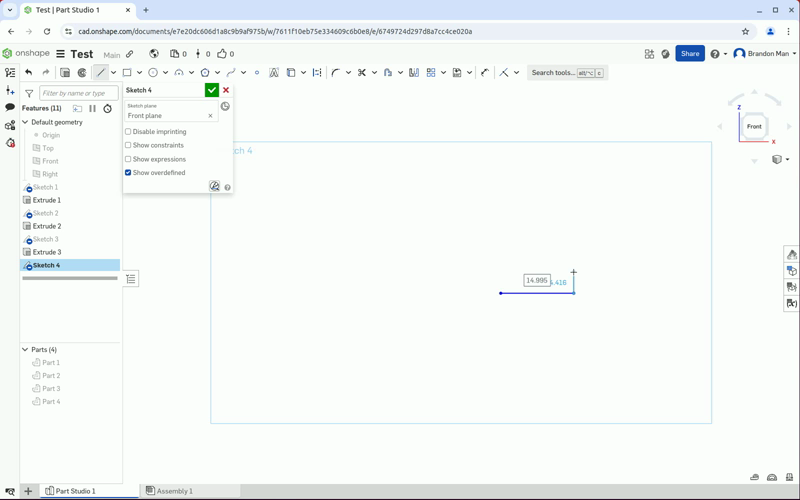
key_up(shift)
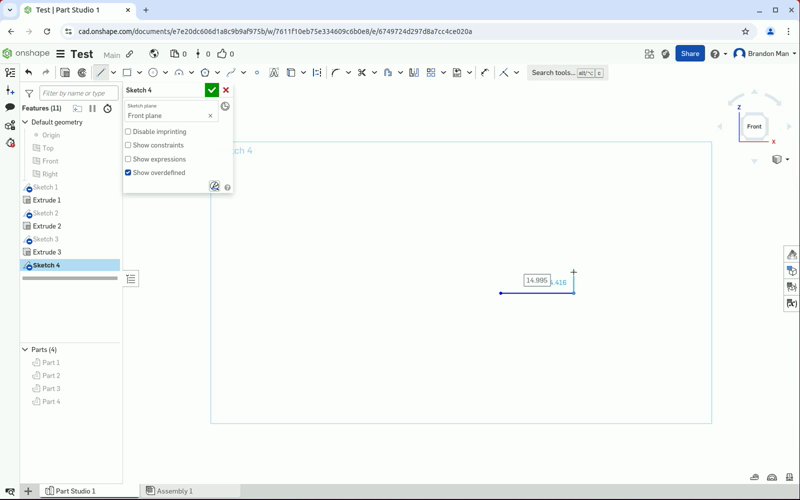
key_down(shift)
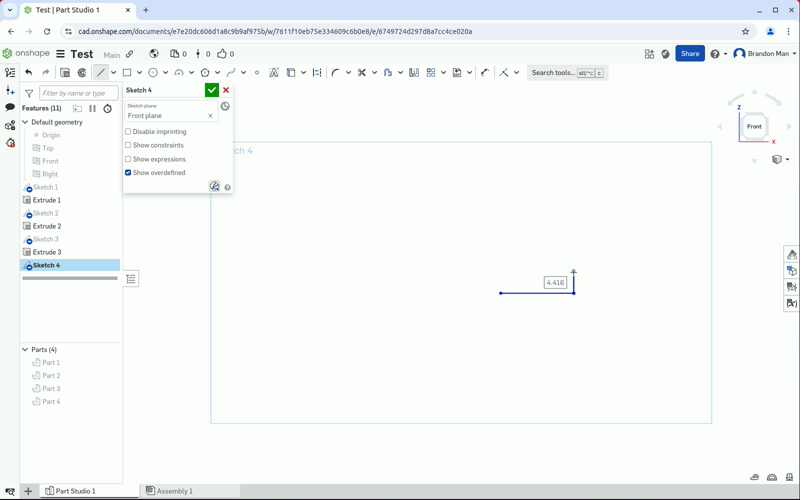
mouse_move(500, 271)
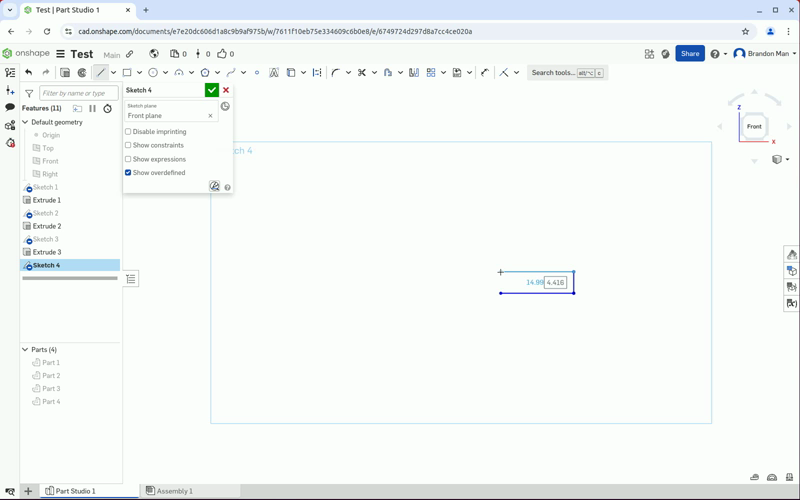
click(500, 271)
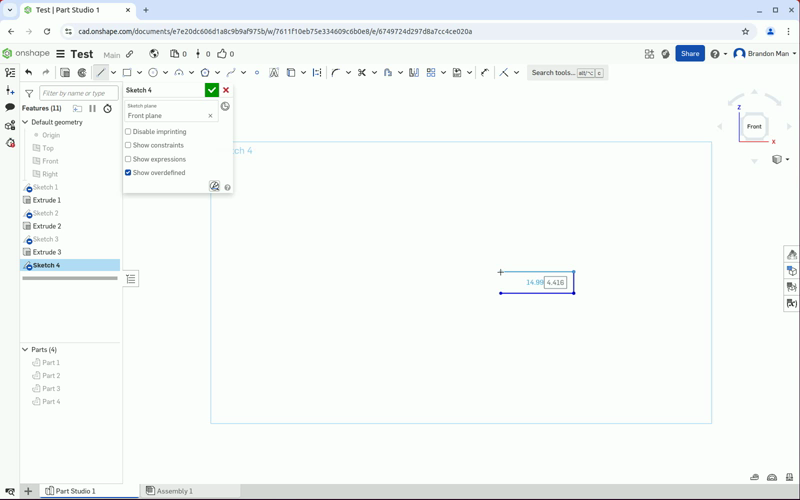
key_up(shift)
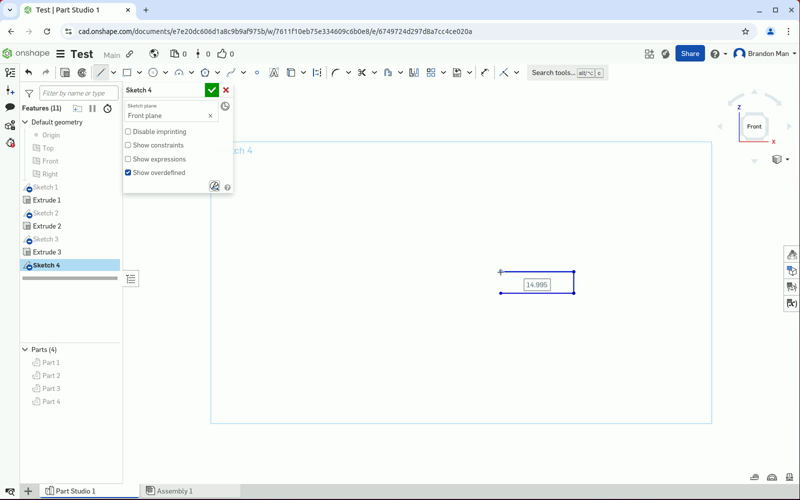
mouse_move(530, 271)
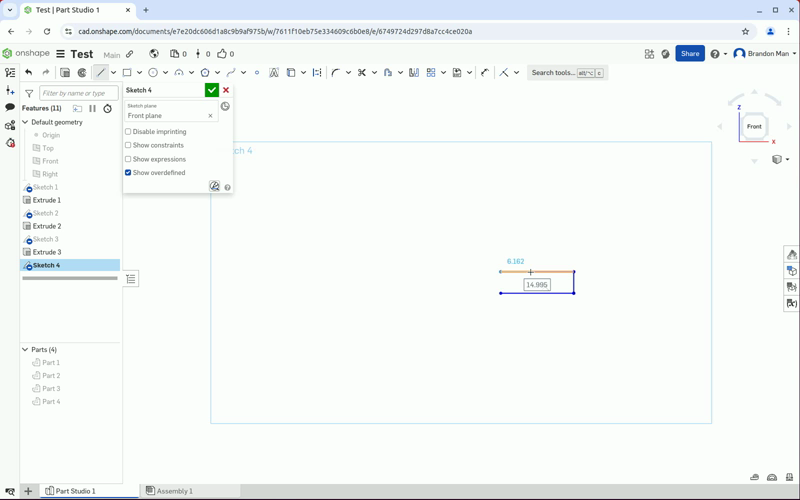
key_down(shift)
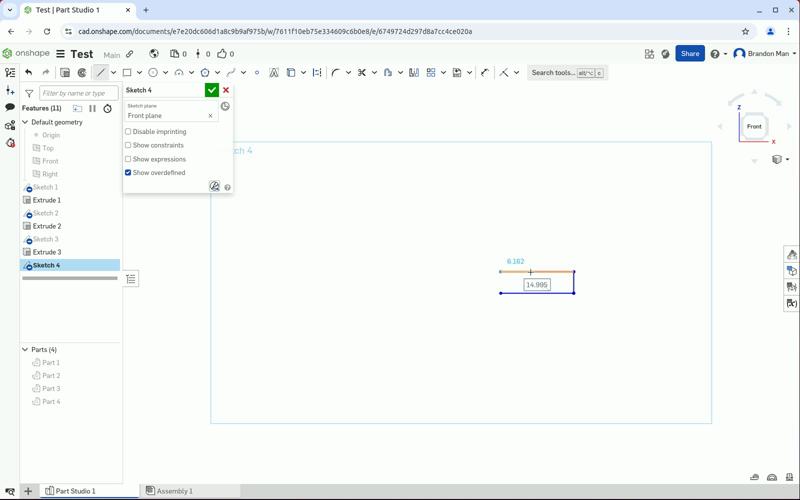
mouse_move(500, 293)
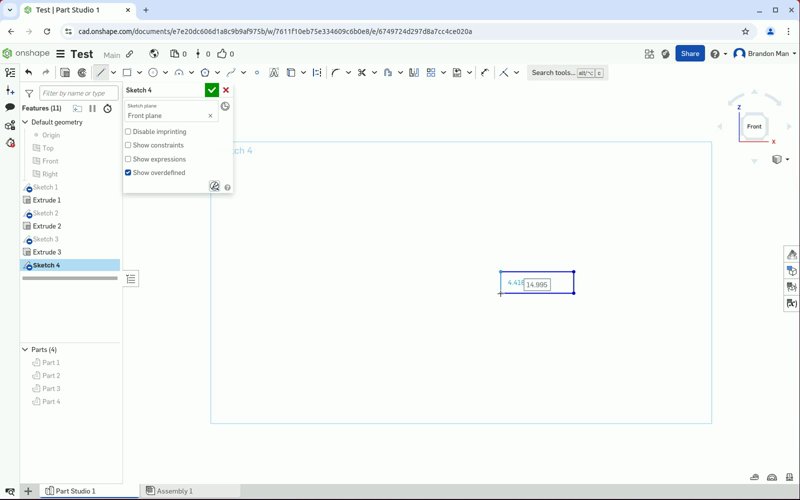
key_up(shift)
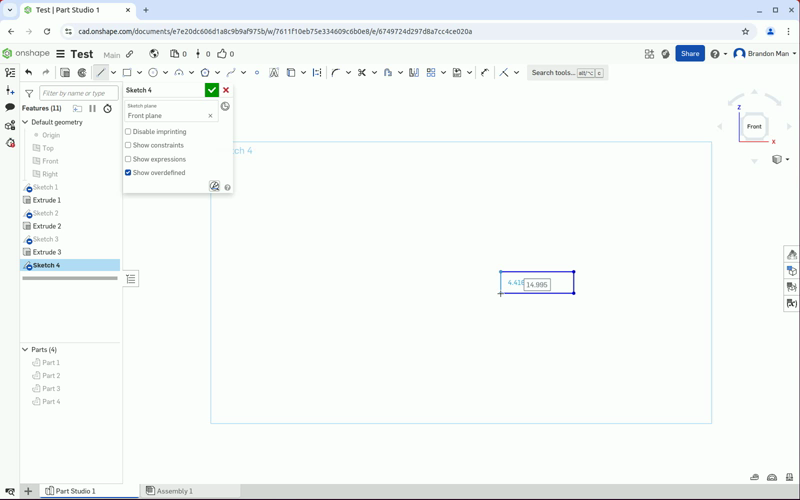
click(500, 293)
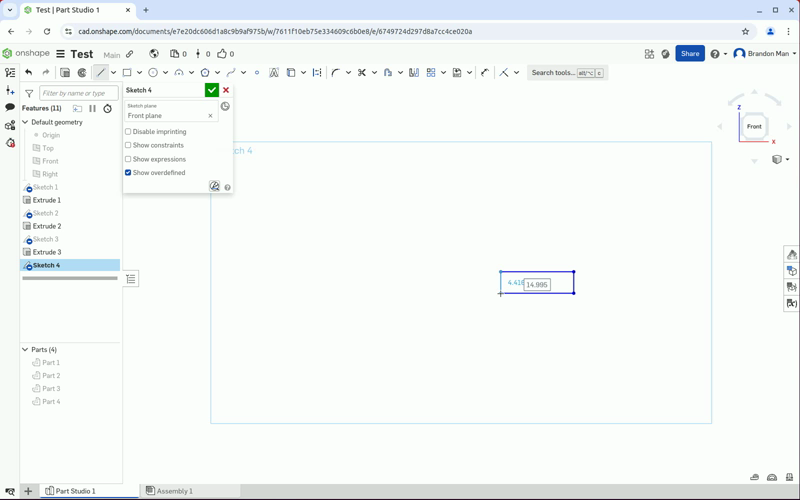
key(esc)
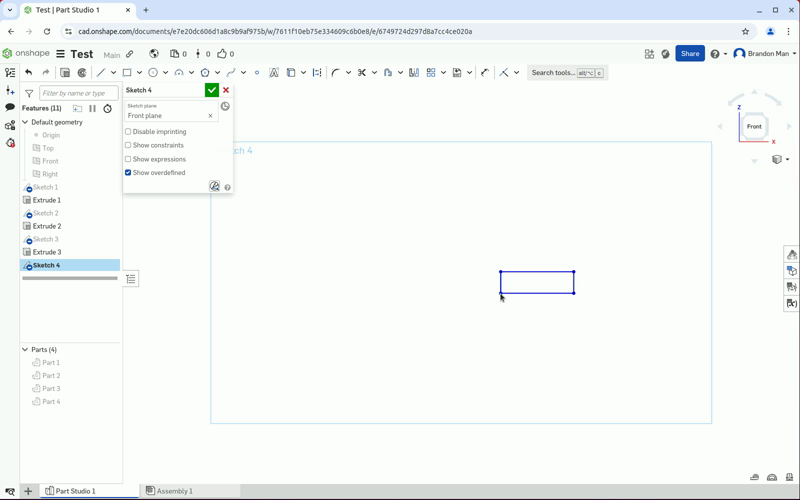
mouse_move(572, 289)
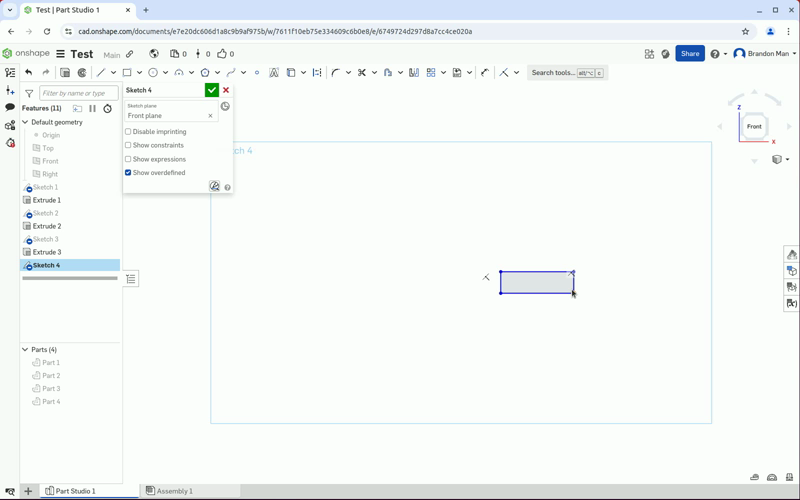
scroll(6)
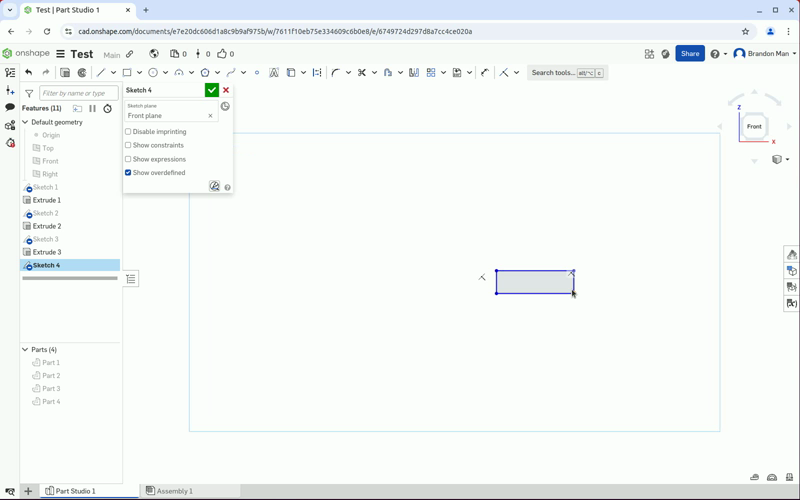
scroll(6)
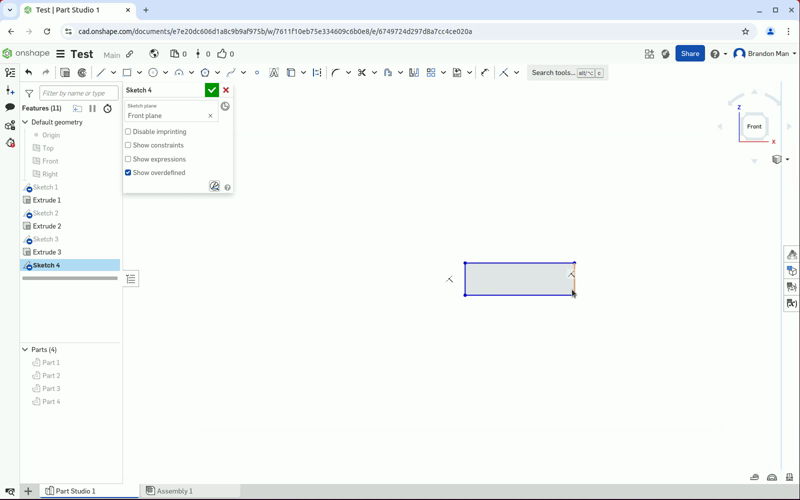
scroll(6)
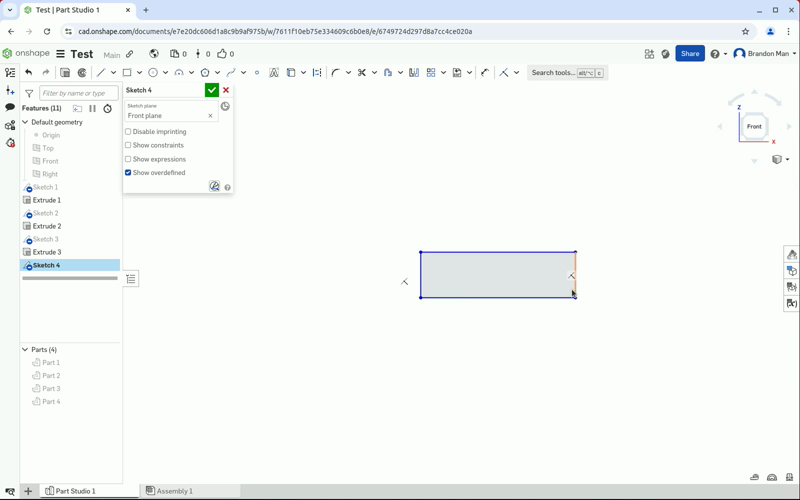
scroll(6)
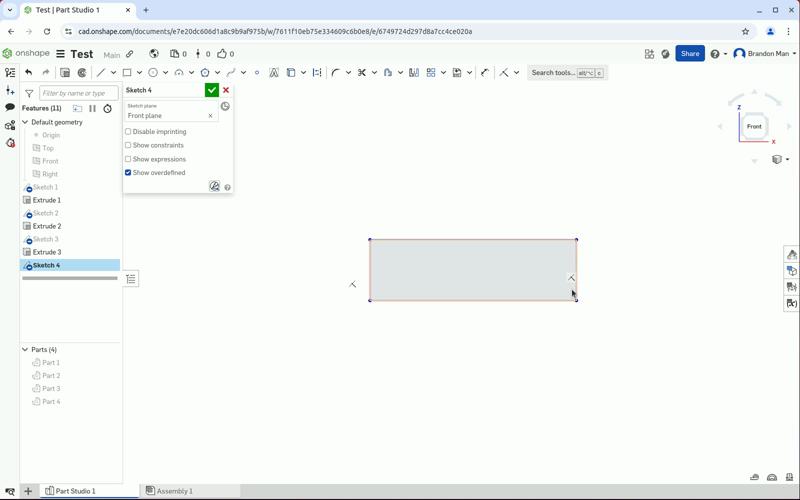
scroll(6)
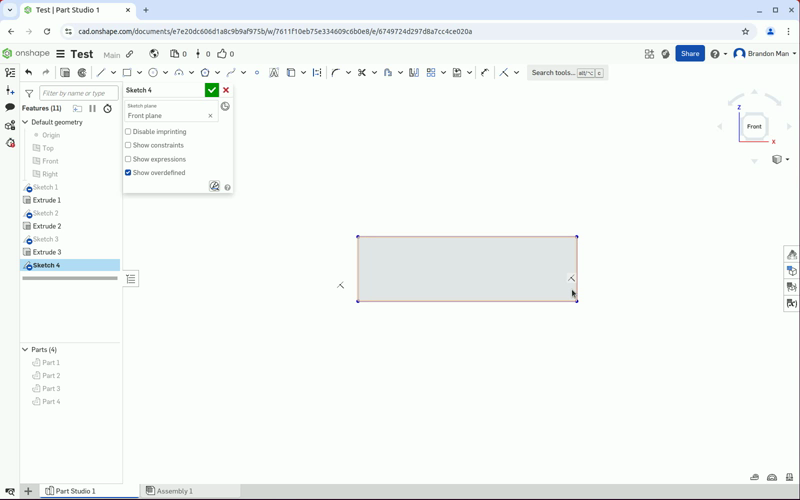
scroll(6)
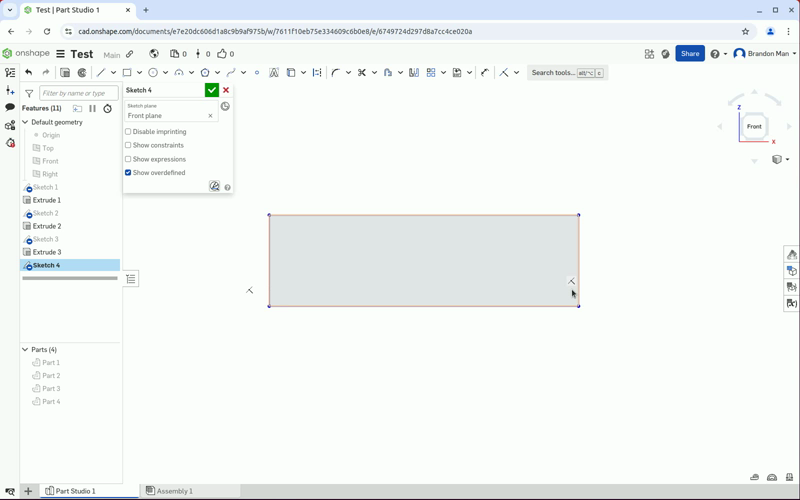
scroll(6)
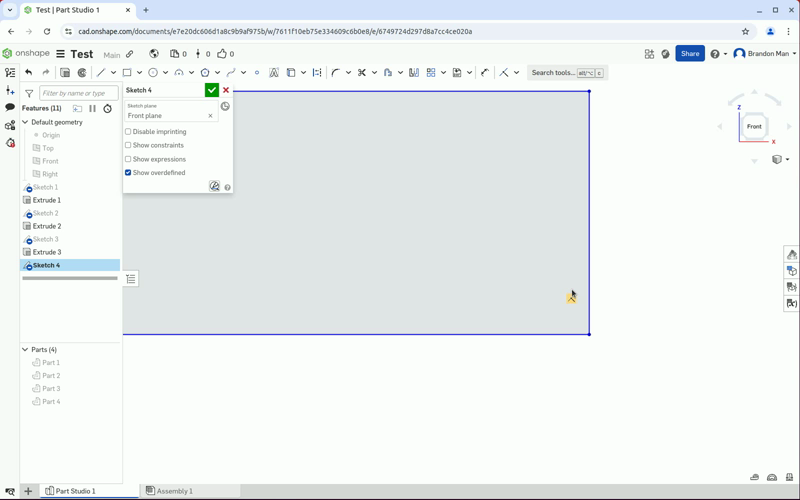
click(572, 289)
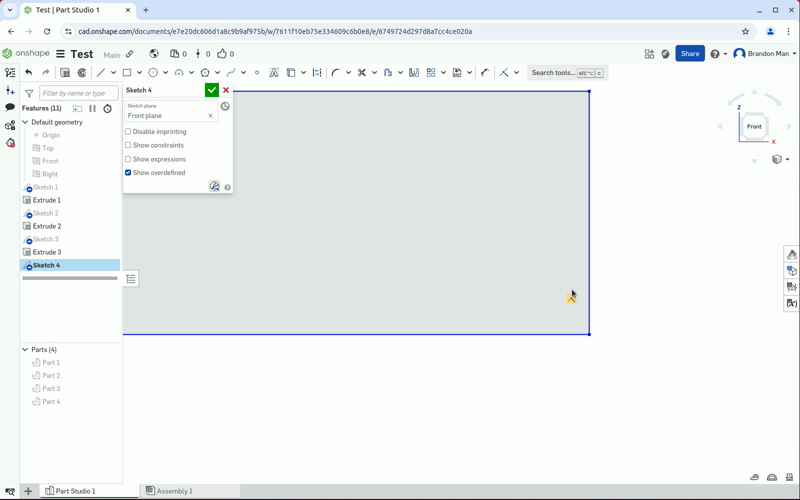
scroll(-6)
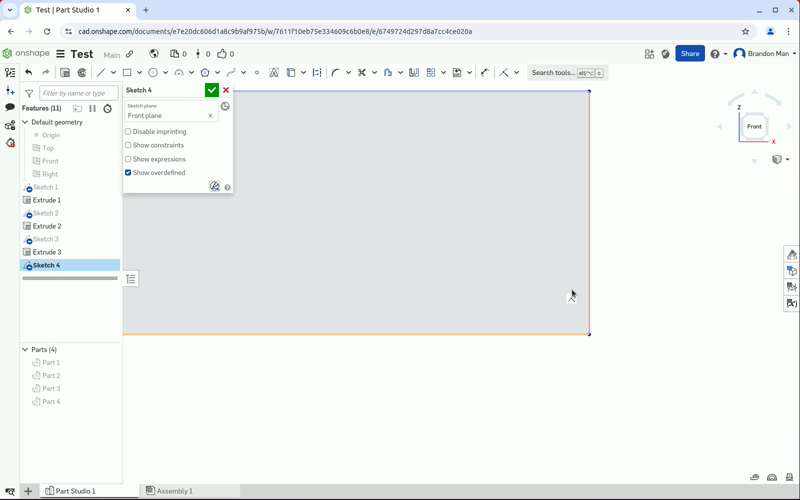
scroll(-6)
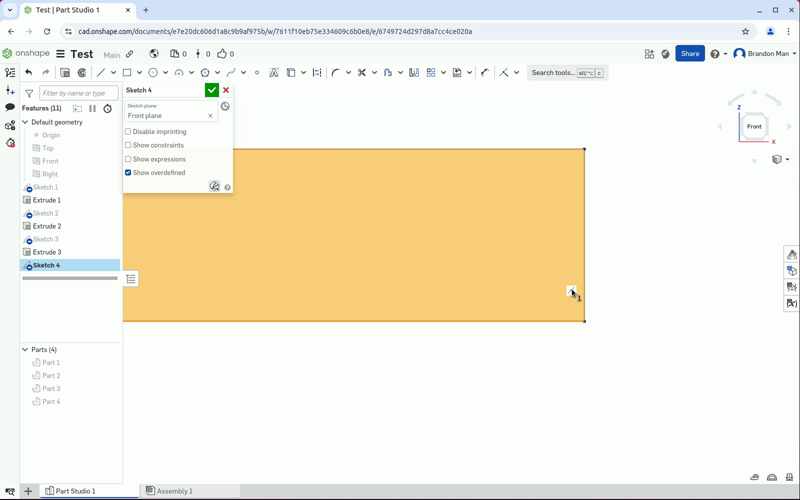
scroll(-6)
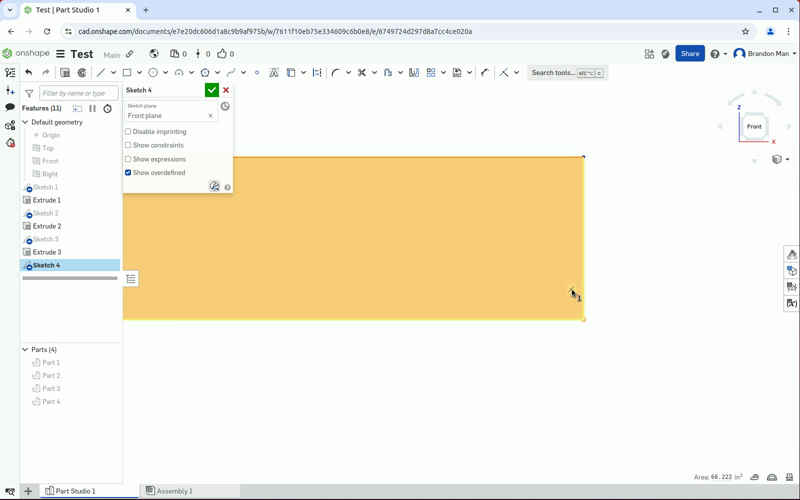
scroll(-6)
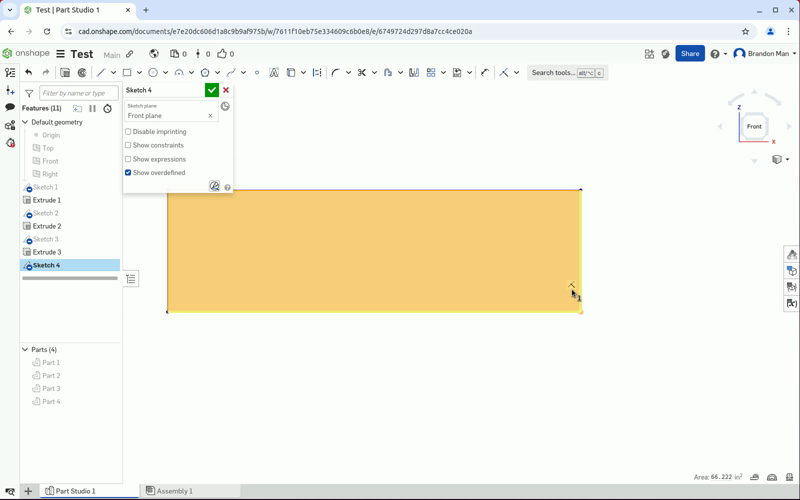
scroll(-6)
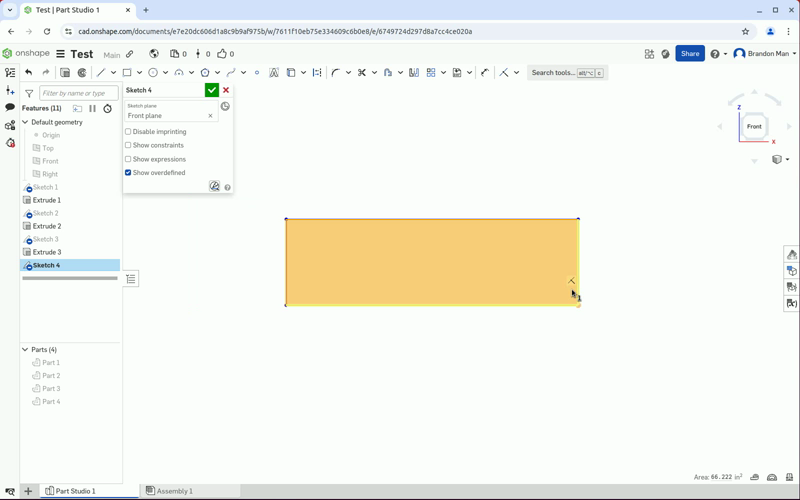
scroll(-6)
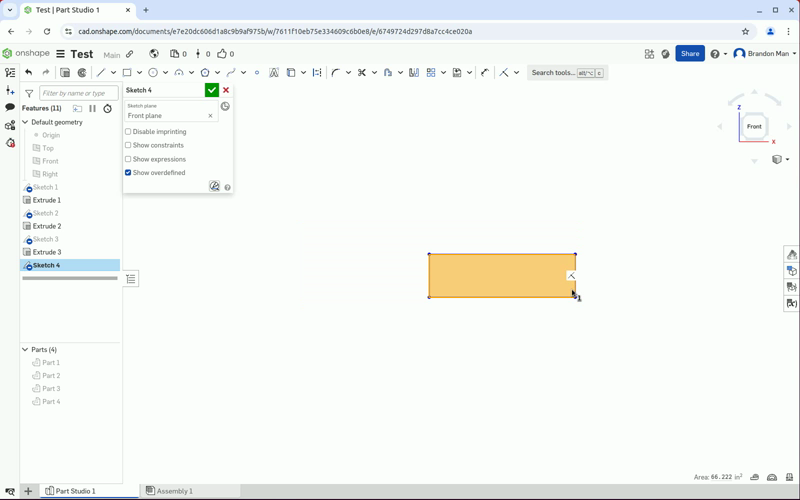
scroll(-6)
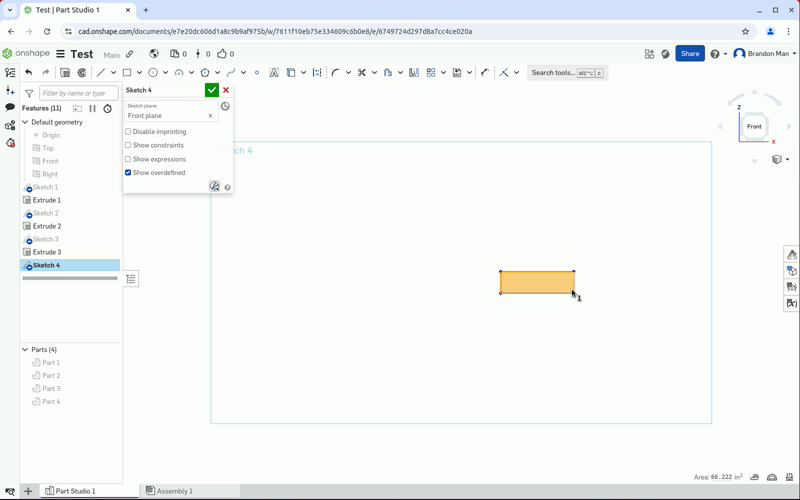
mouse_move(73, 352)
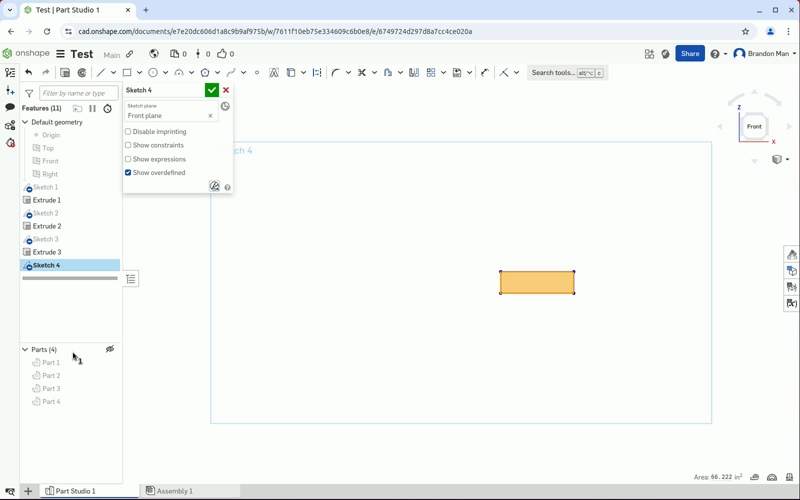
key(shift+y)
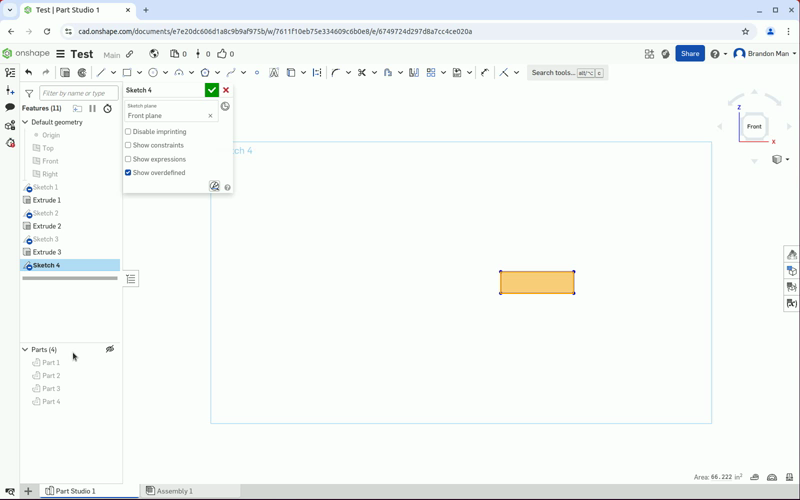
key(shift+e)
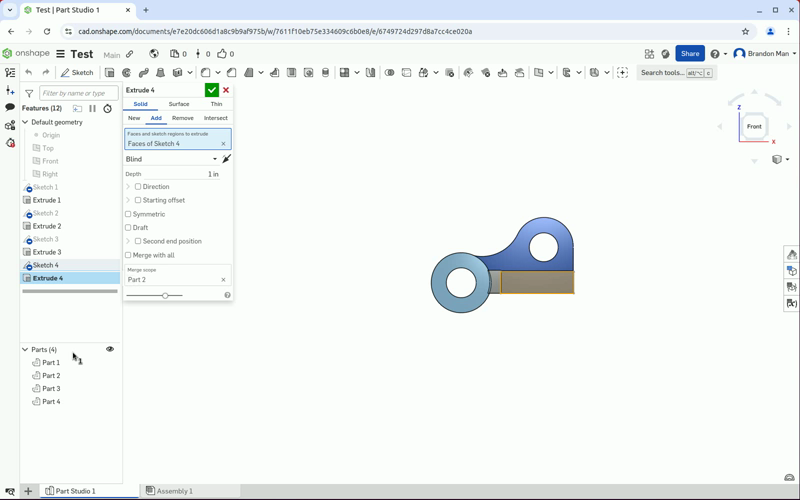
mouse_move(143, 106)
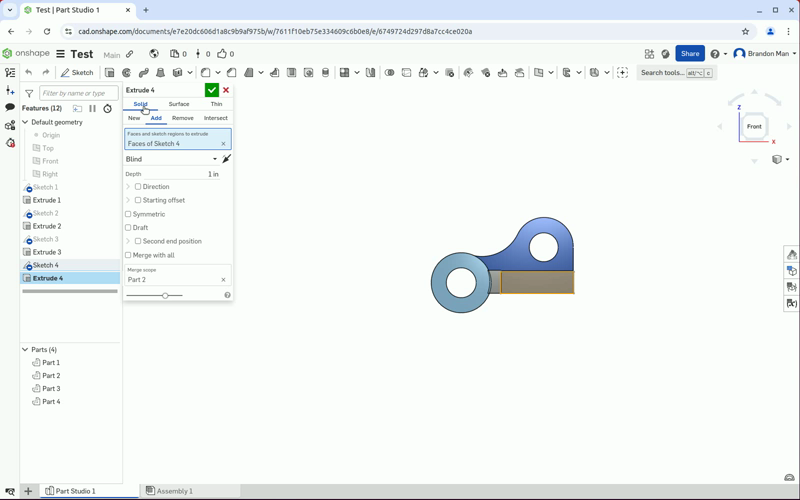
click(143, 106)
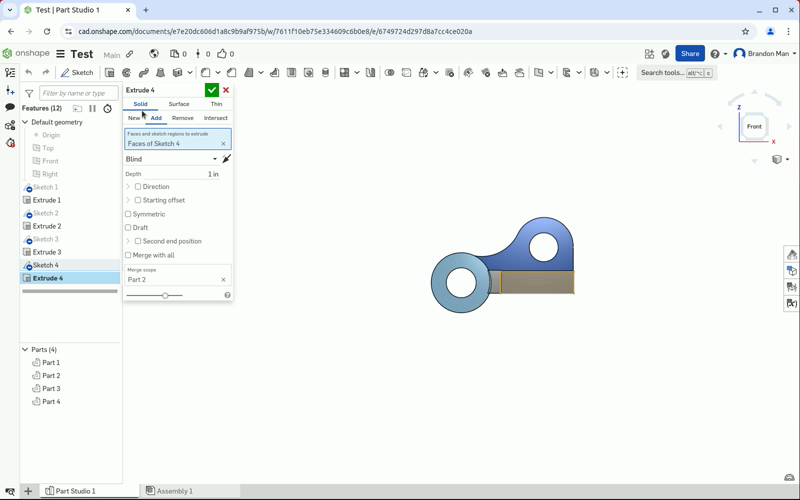
mouse_move(137, 120)
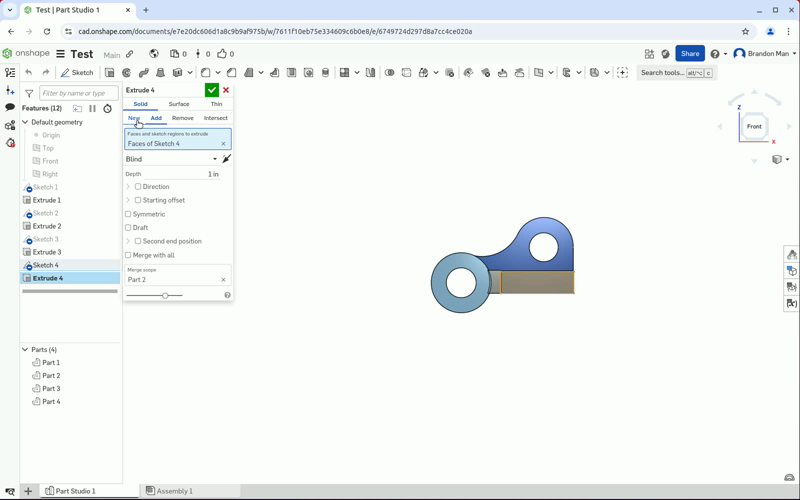
click(137, 120)
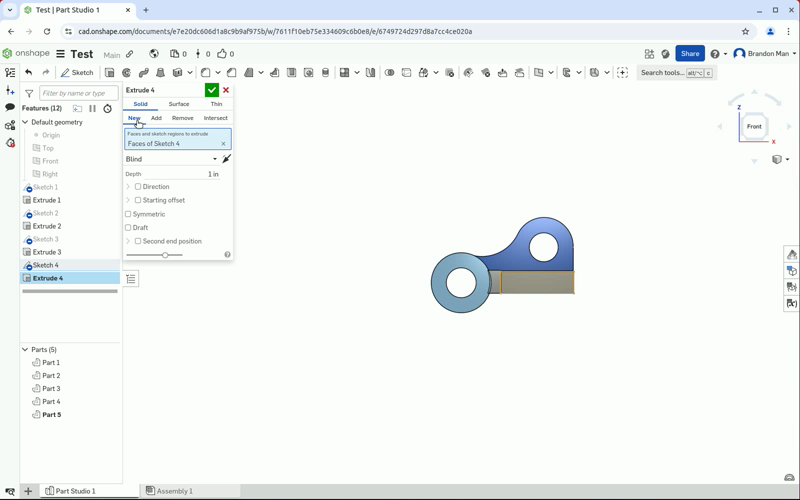
key(tab, 4)
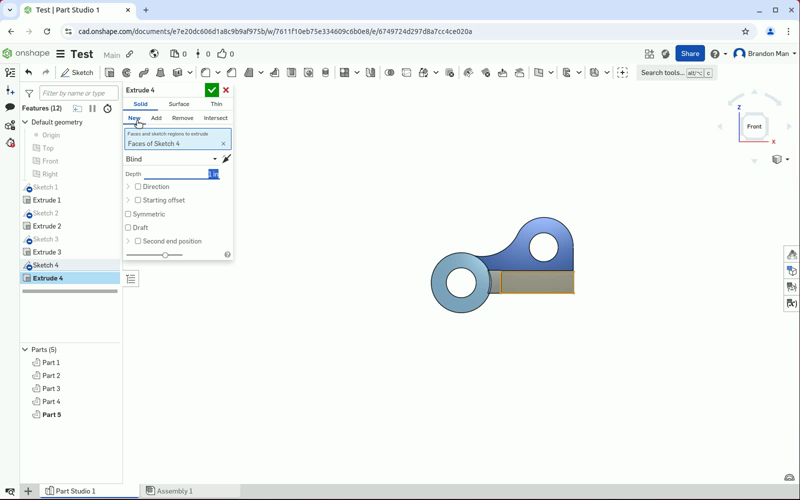
text(4.574)
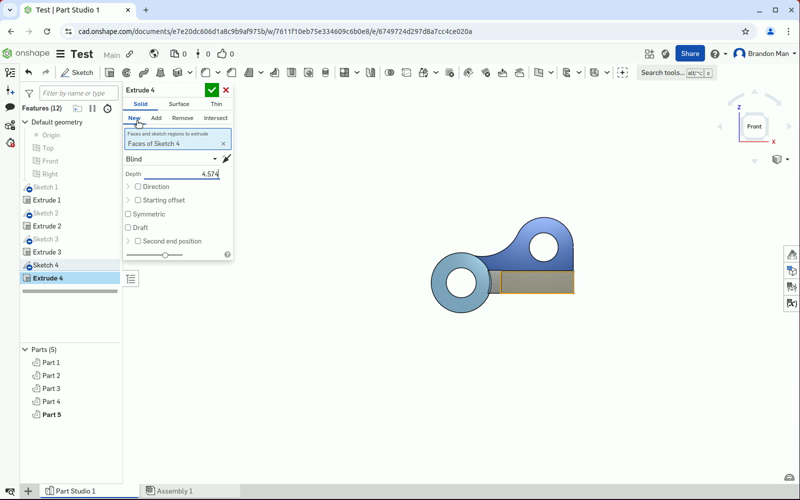
key(enter)
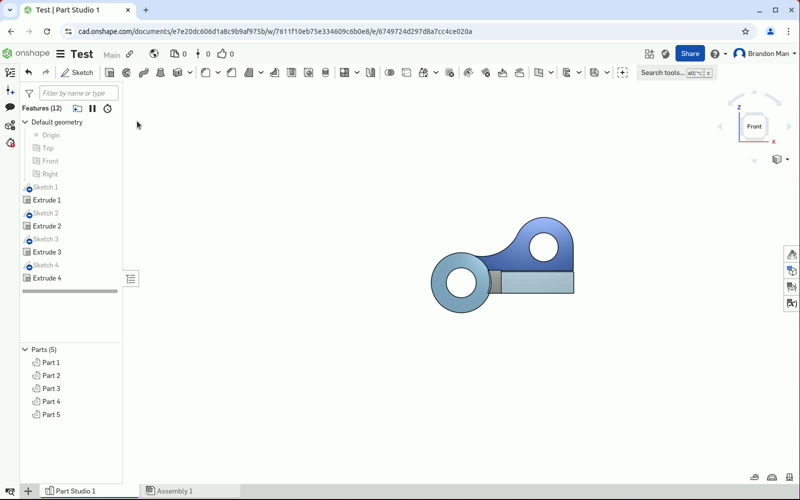
key(shift+h)
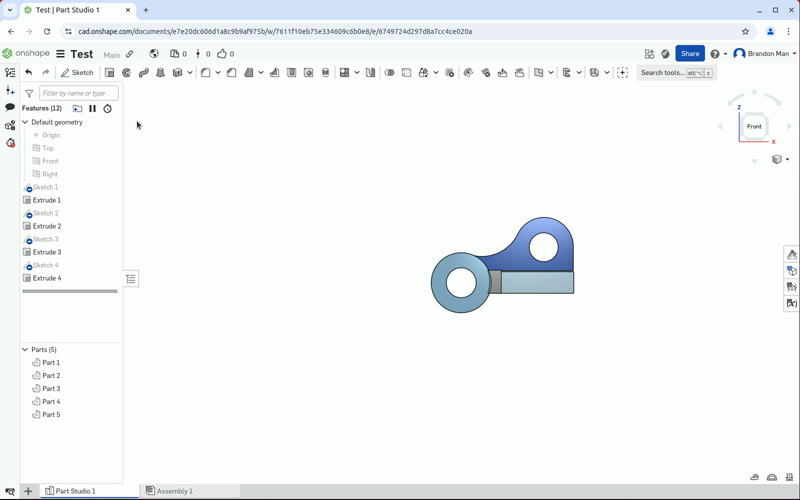
key(shift+h)
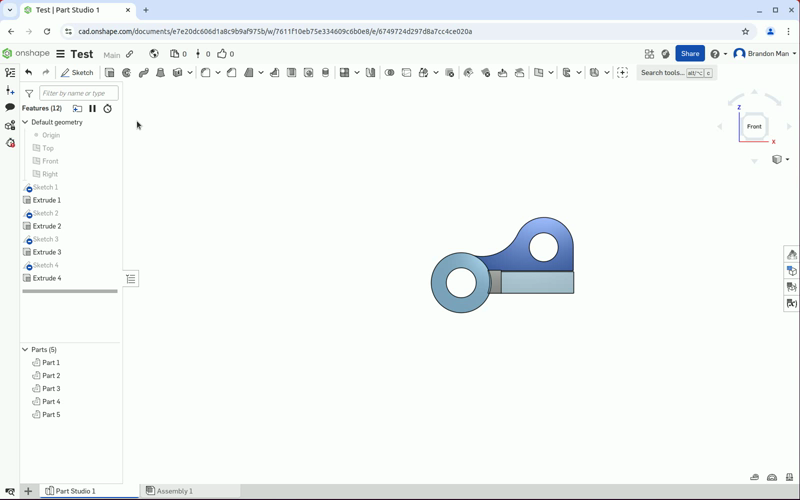
mouse_move(73, 189)
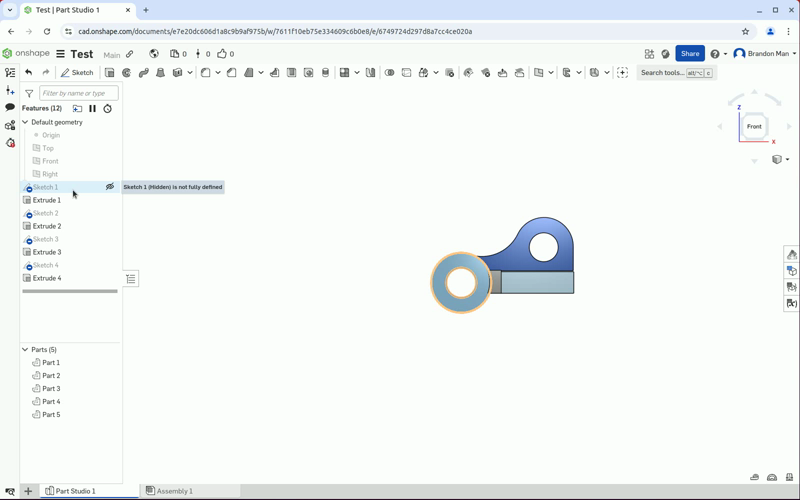
click(73, 189)
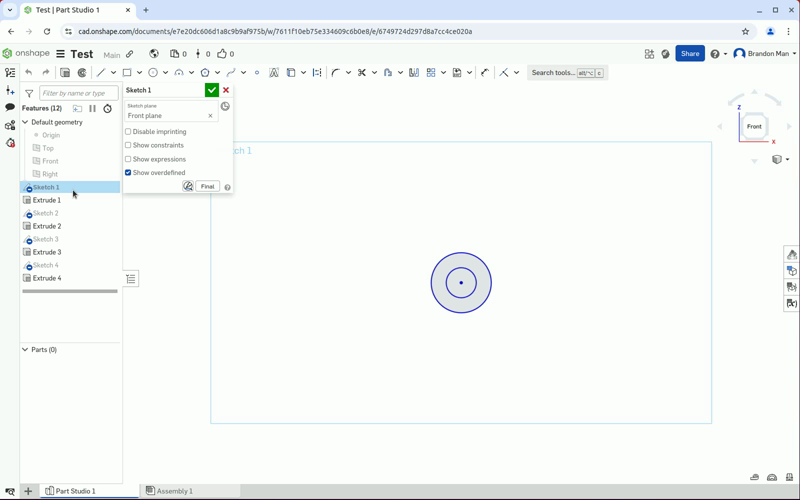
mouse_move(229, 92)
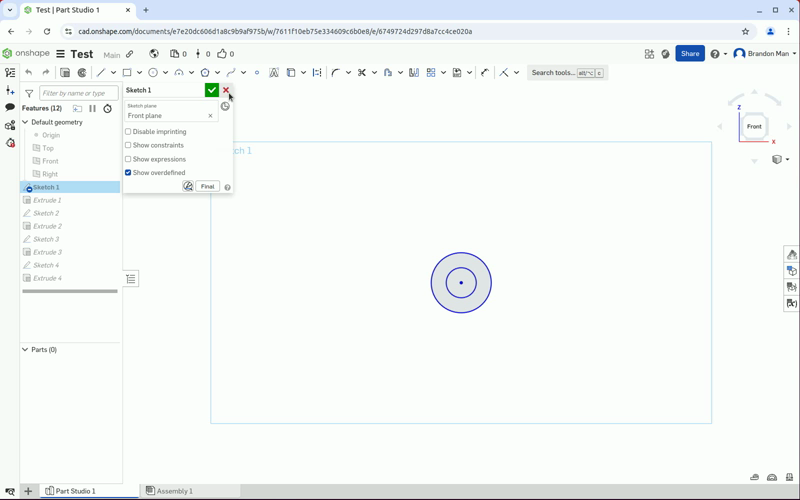
click(229, 92)
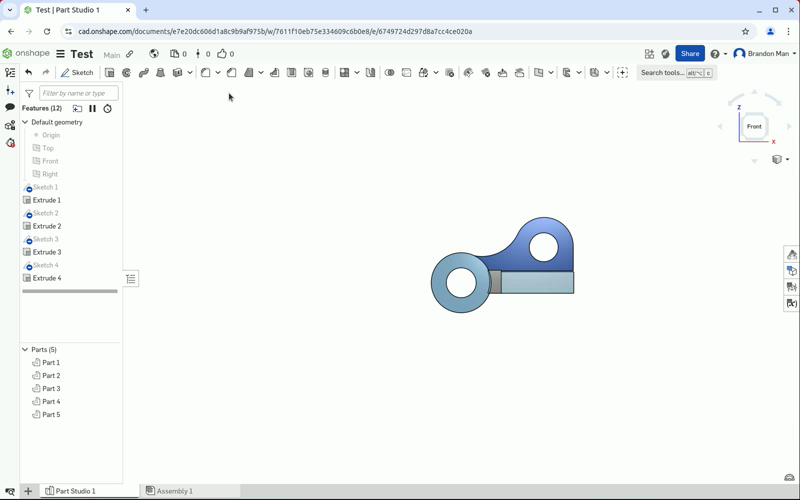
mouse_move(541, 75)
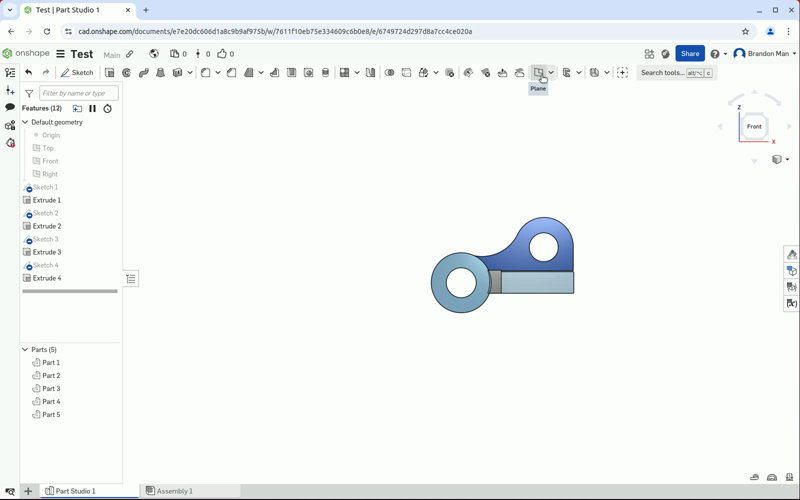
click(541, 75)
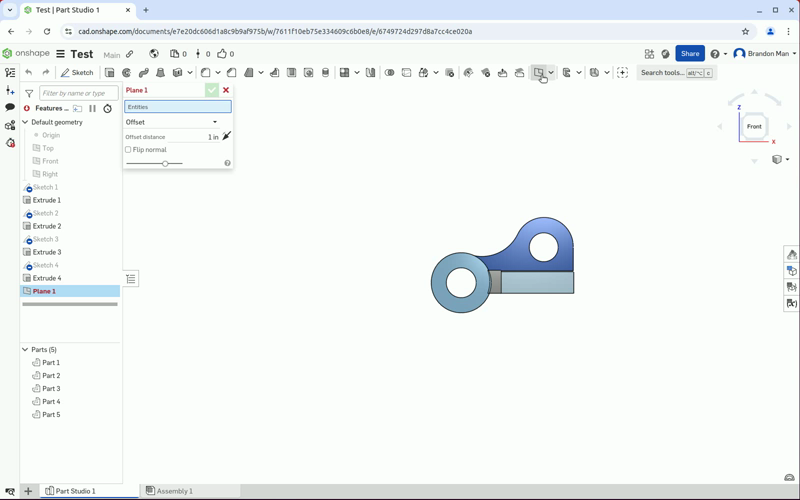
mouse_move(73, 163)
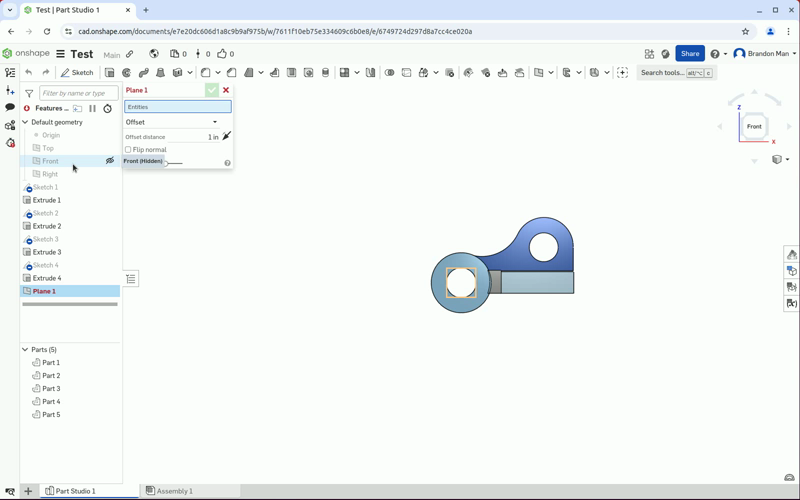
click(73, 163)
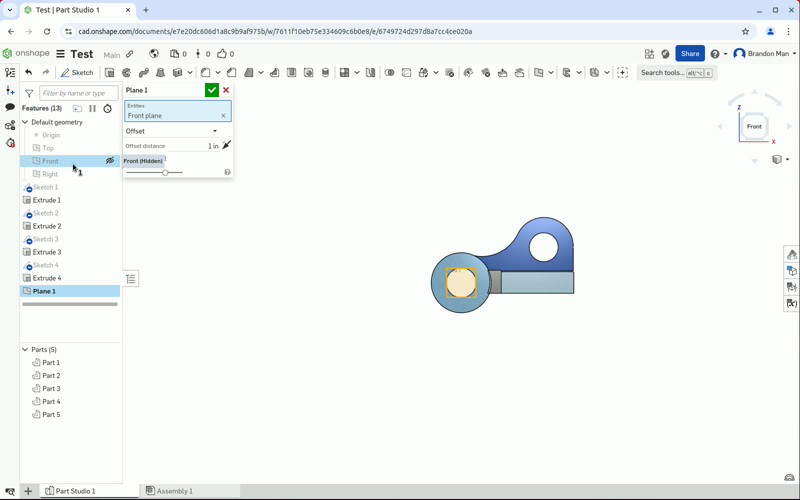
key(tab, 2)
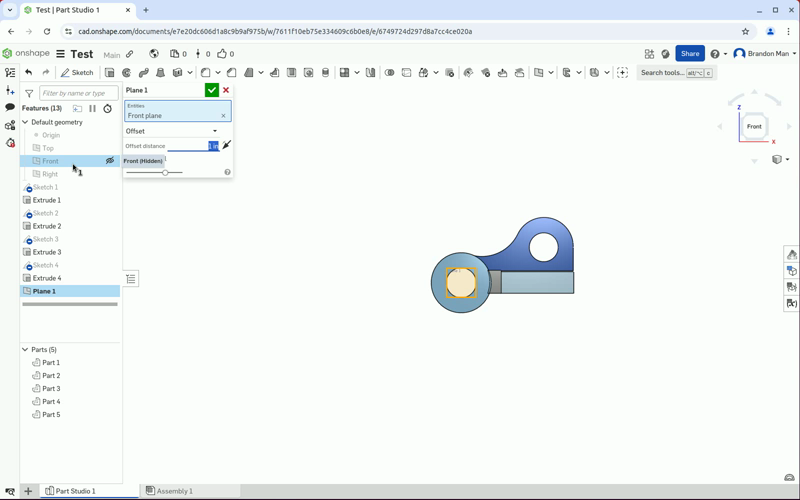
text(4.56)
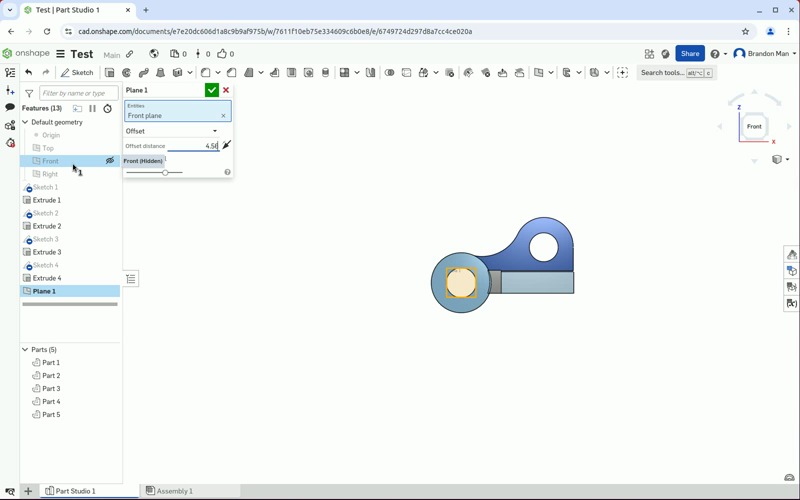
key(enter, 2)
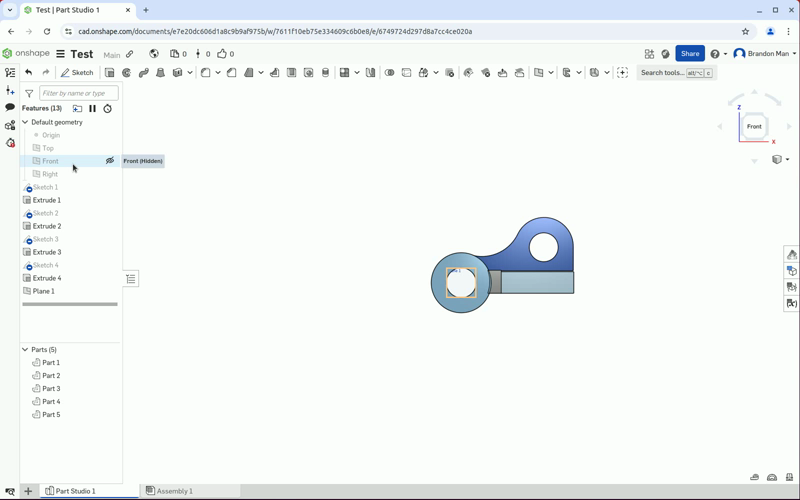
key(shift+s)
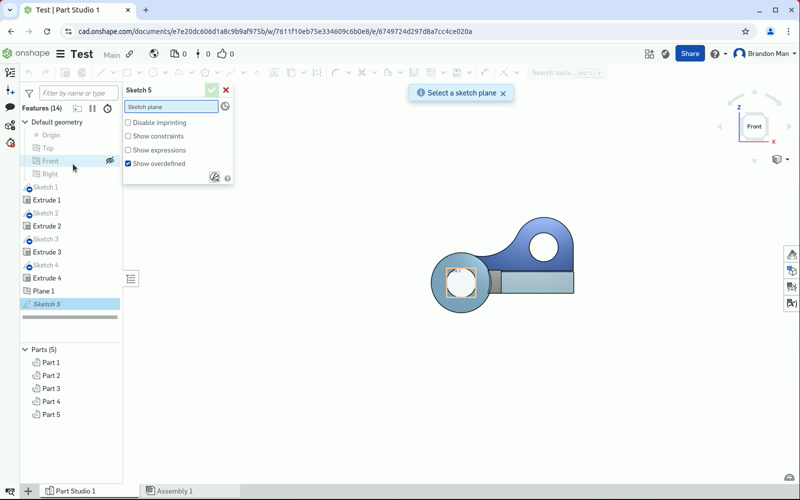
mouse_move(73, 293)
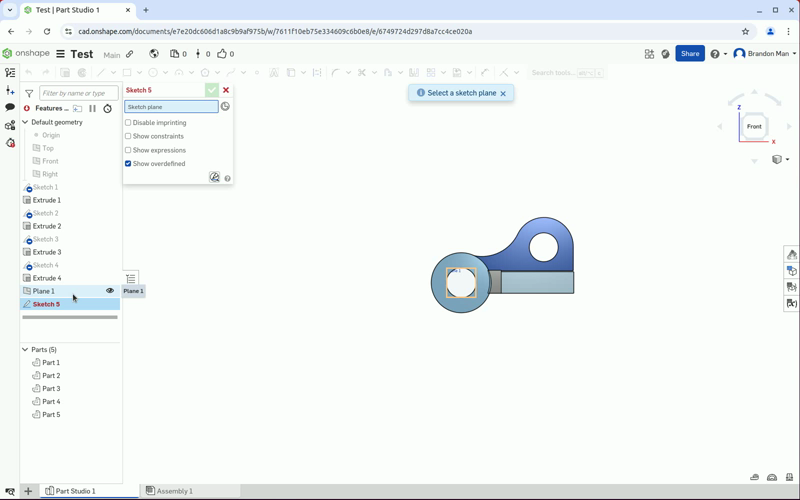
click(73, 293)
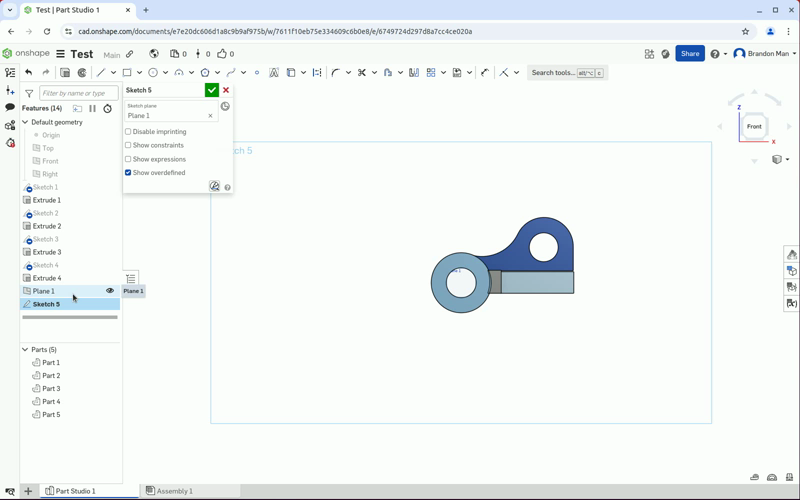
mouse_move(73, 352)
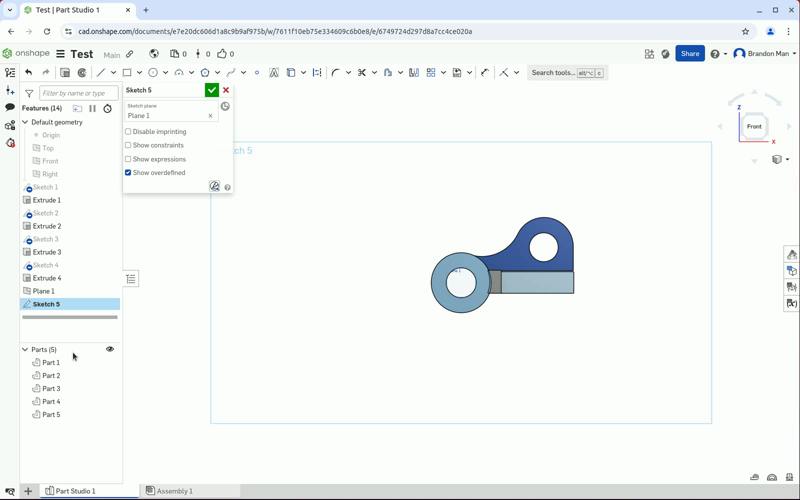
key(y)
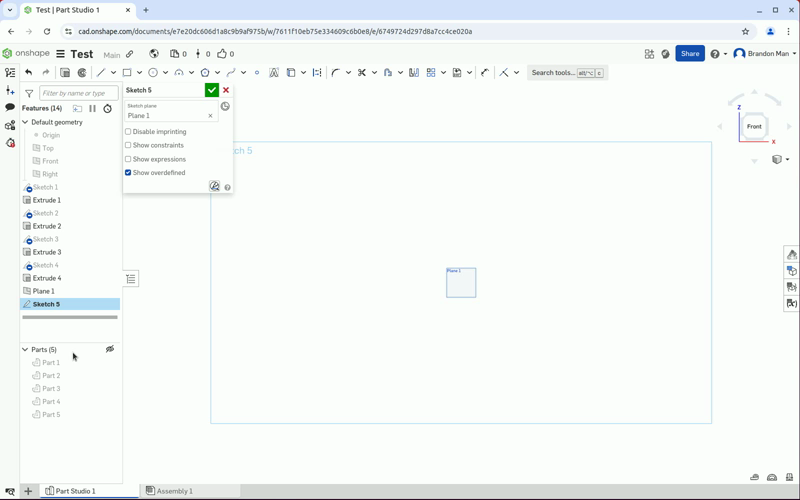
key(l)
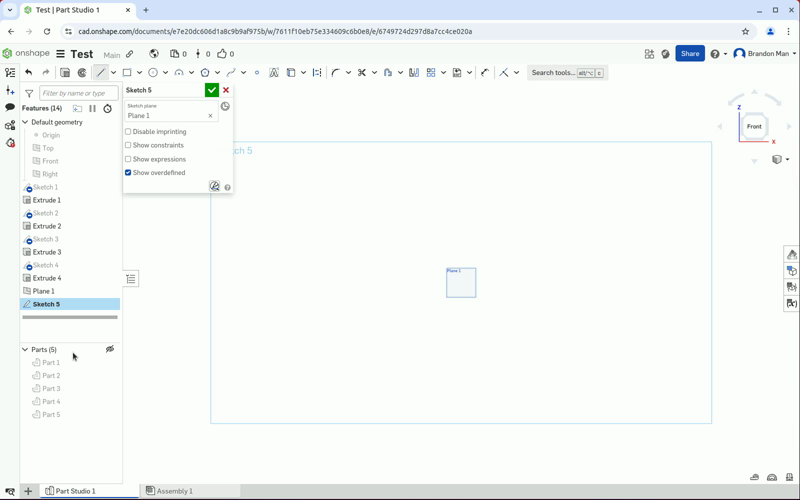
key_down(shift)
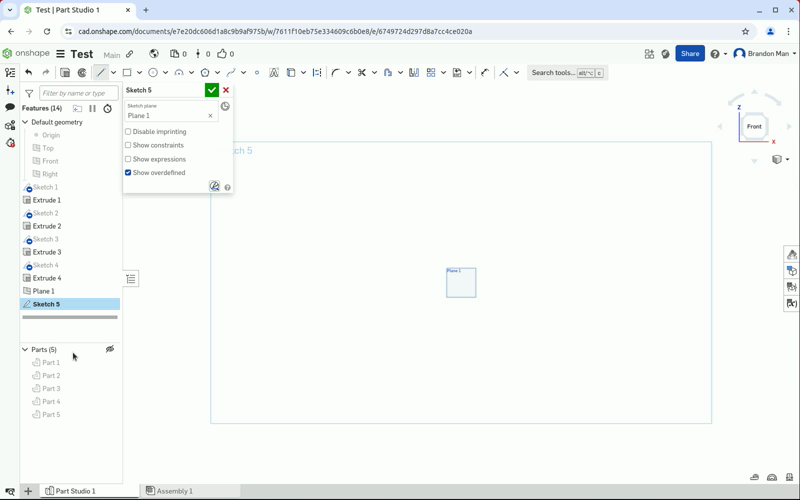
mouse_move(500, 293)
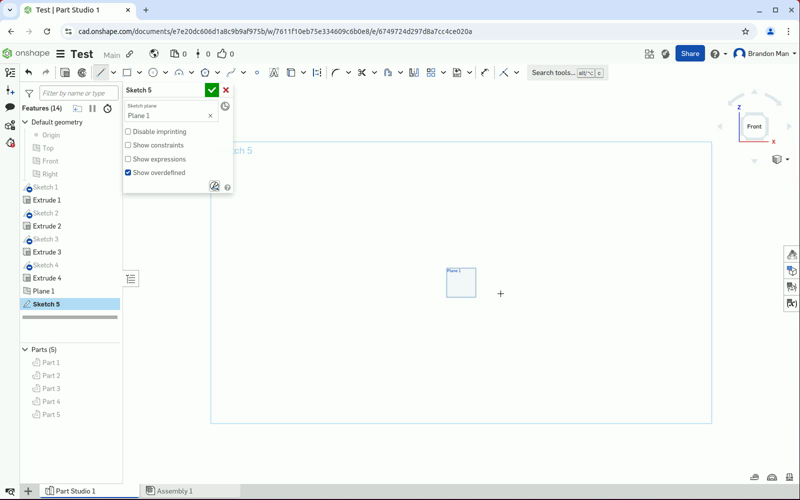
click(500, 293)
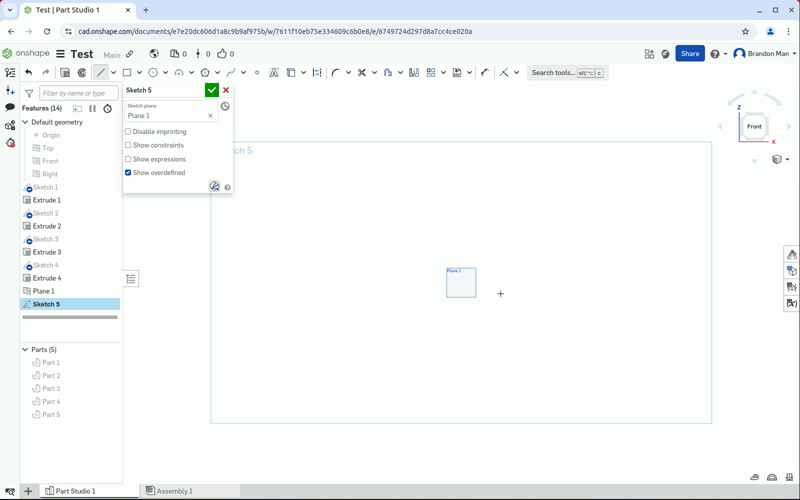
key_up(shift)
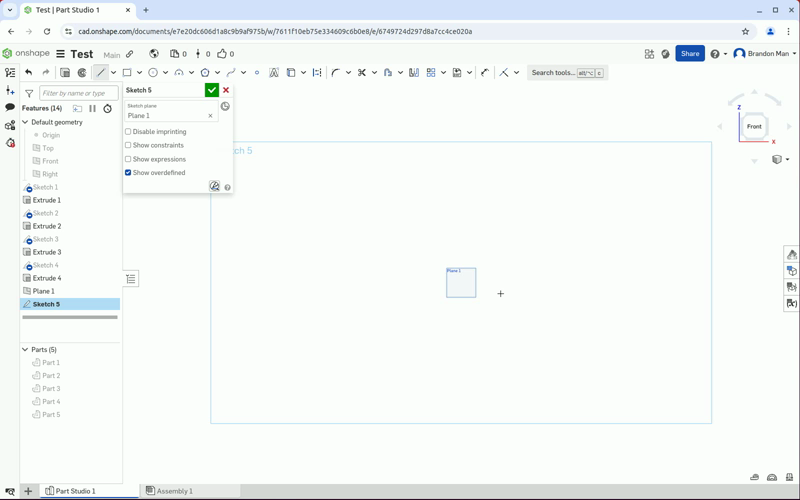
key_down(shift)
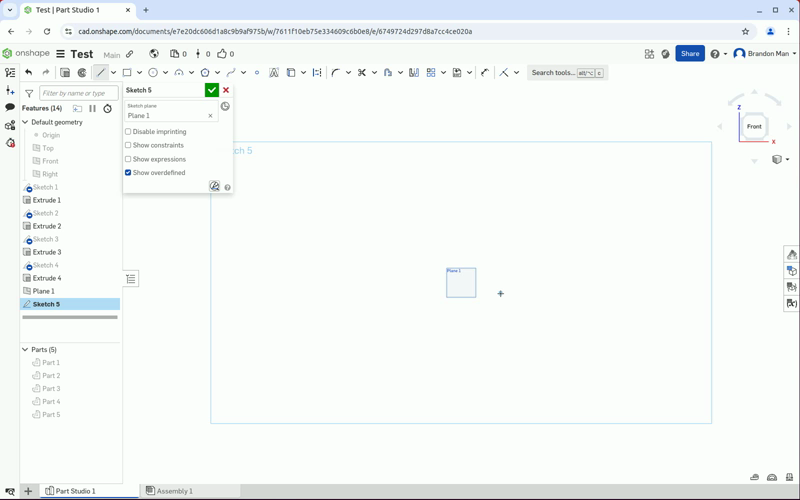
mouse_move(573, 293)
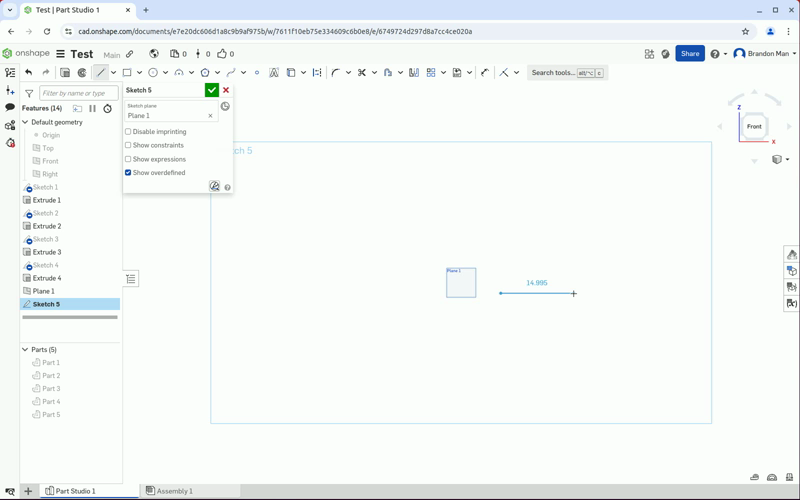
click(573, 293)
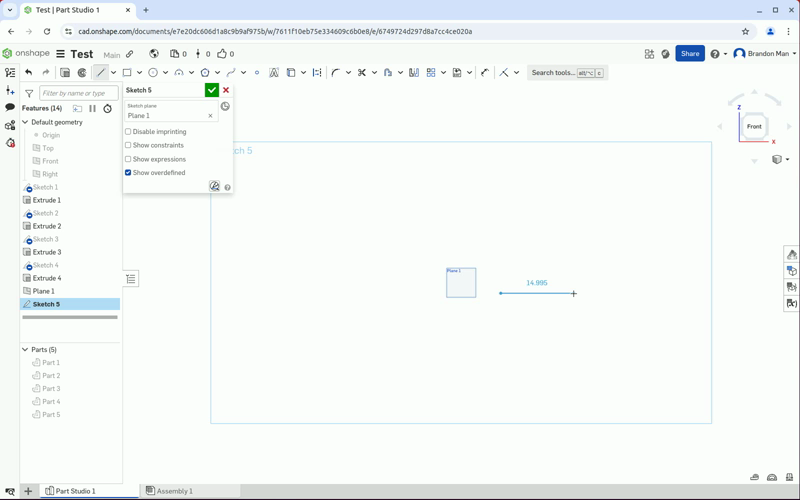
key_up(shift)
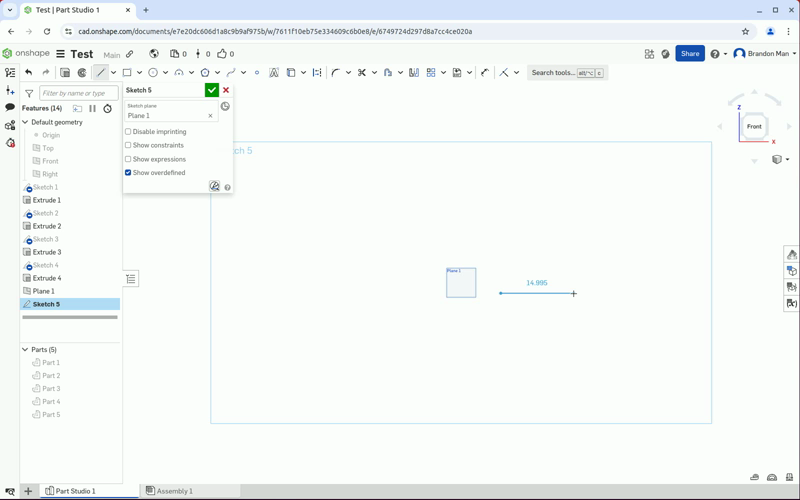
key_down(shift)
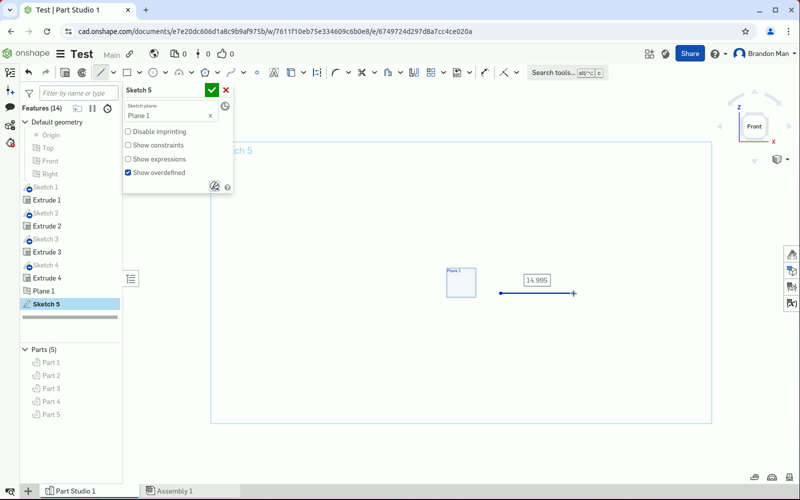
mouse_move(589, 293)
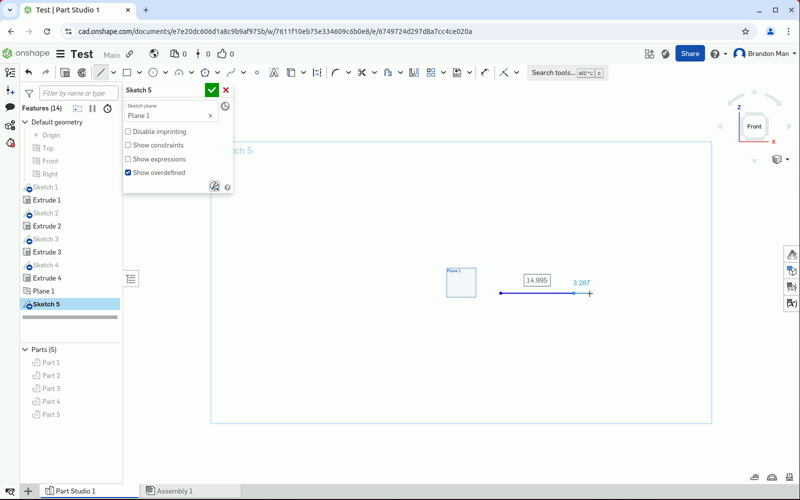
mouse_move(573, 271)
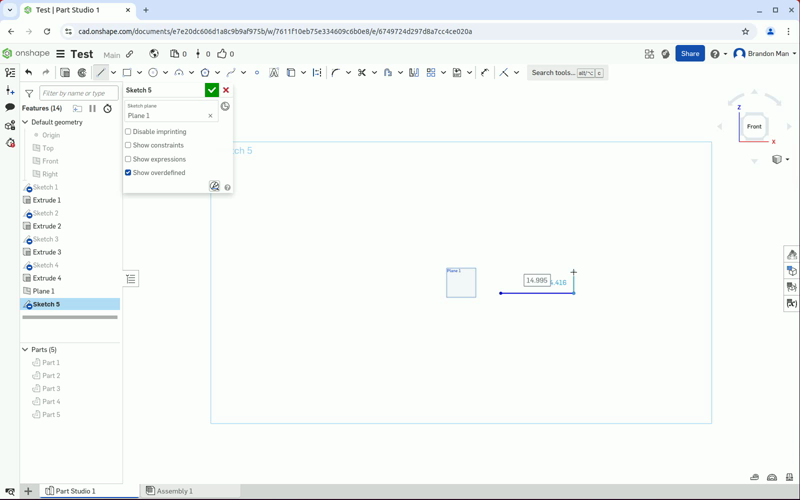
click(573, 271)
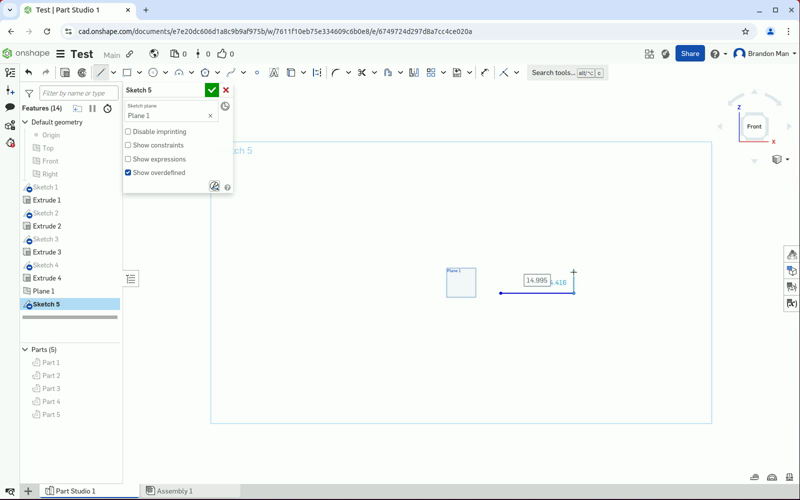
key_up(shift)
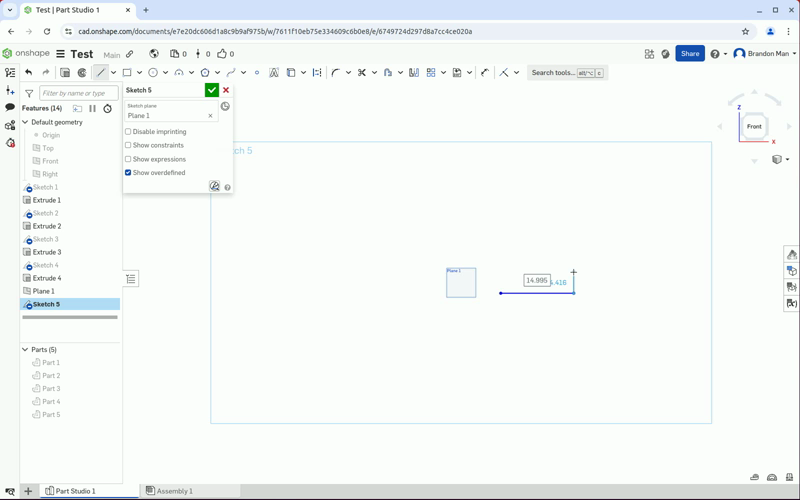
key_down(shift)
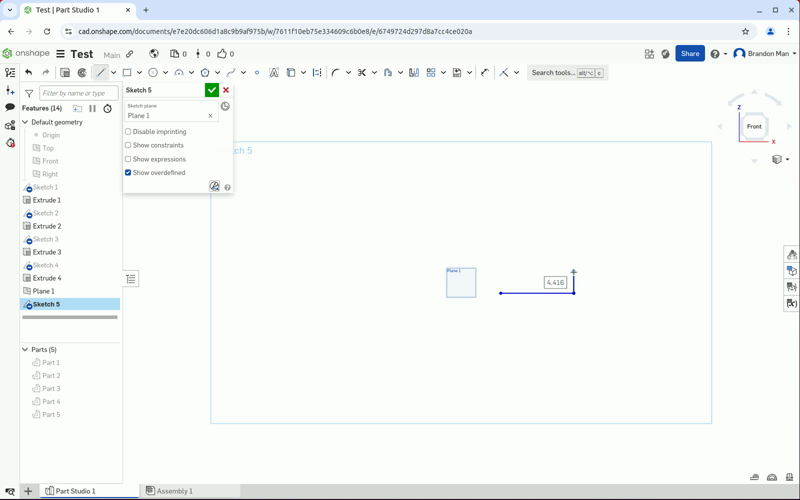
mouse_move(500, 271)
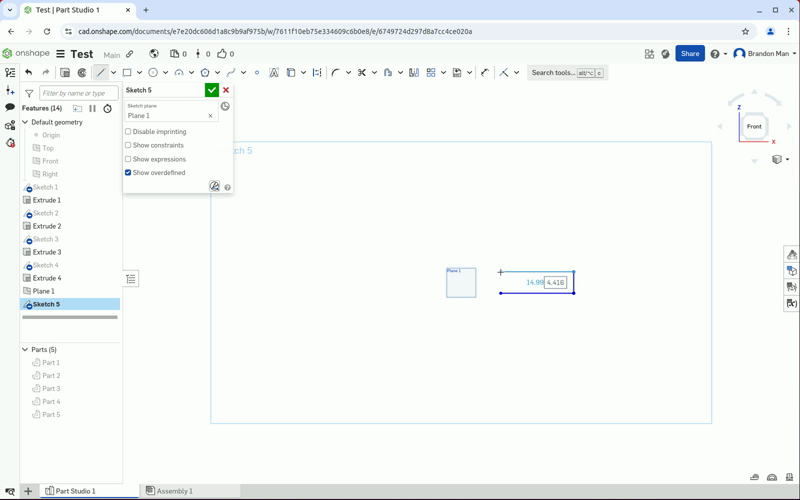
click(500, 271)
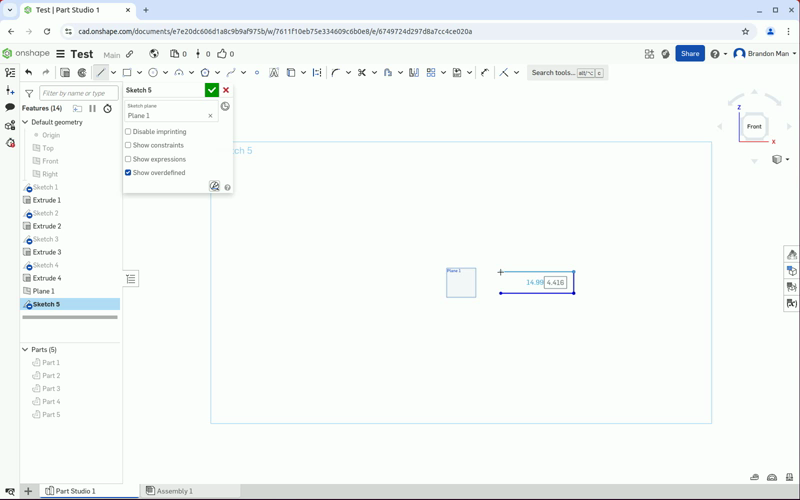
key_up(shift)
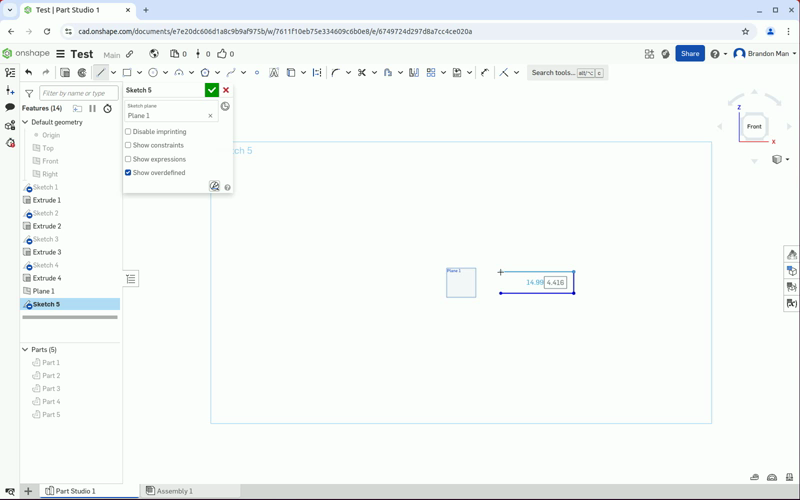
mouse_move(530, 271)
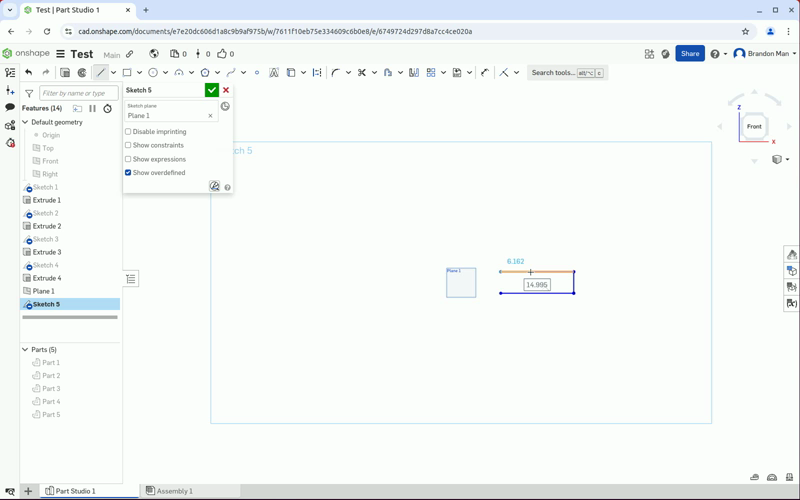
key_down(shift)
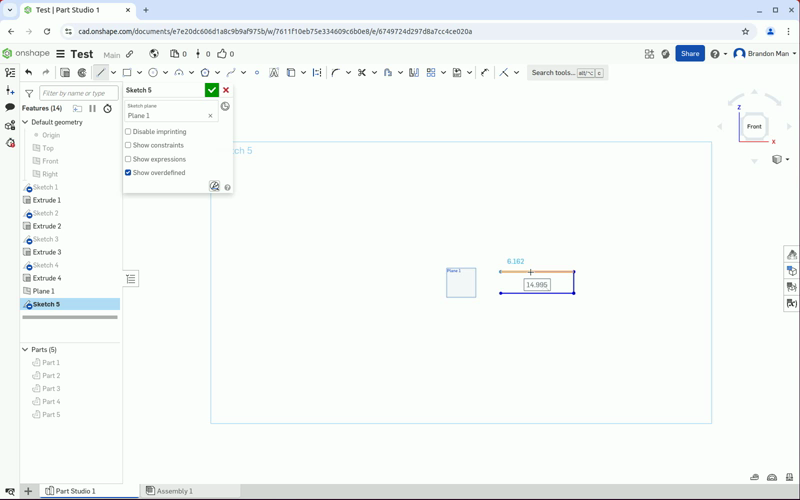
mouse_move(500, 293)
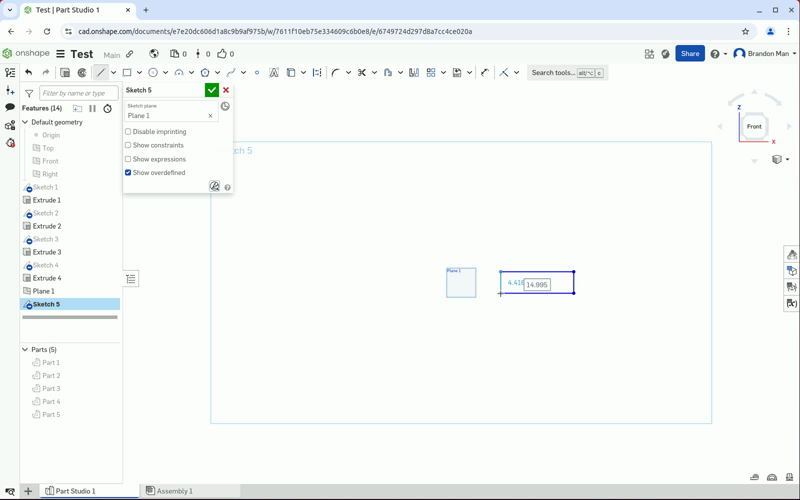
key_up(shift)
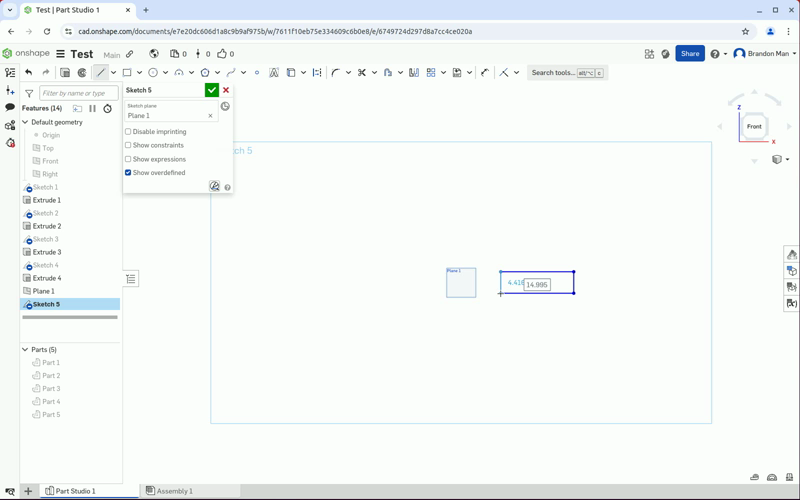
click(500, 293)
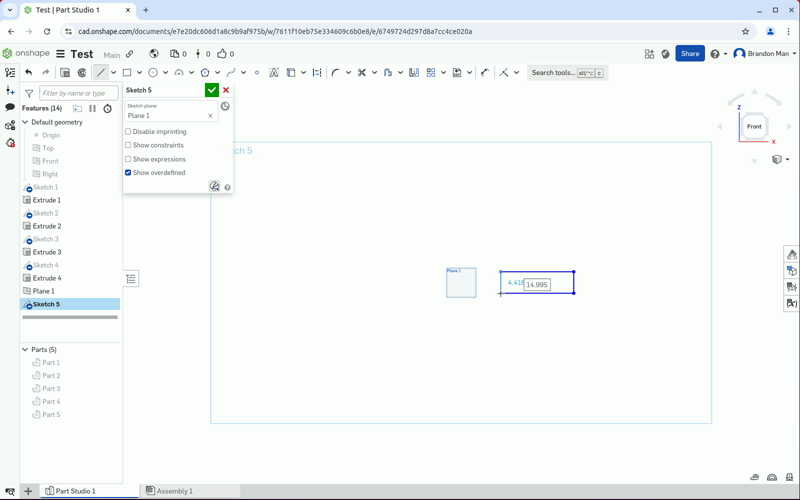
key(esc)
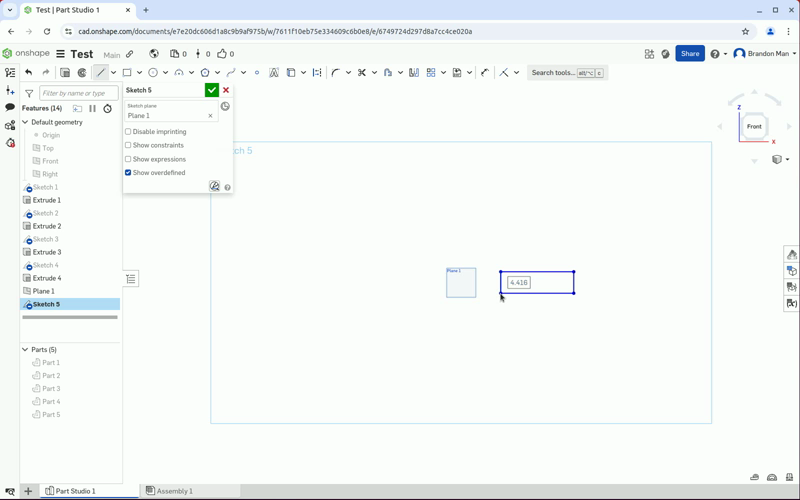
mouse_move(528, 290)
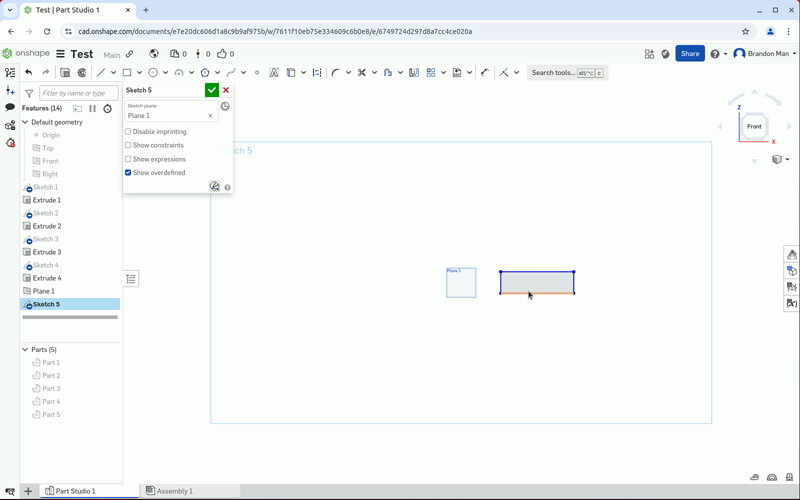
scroll(6)
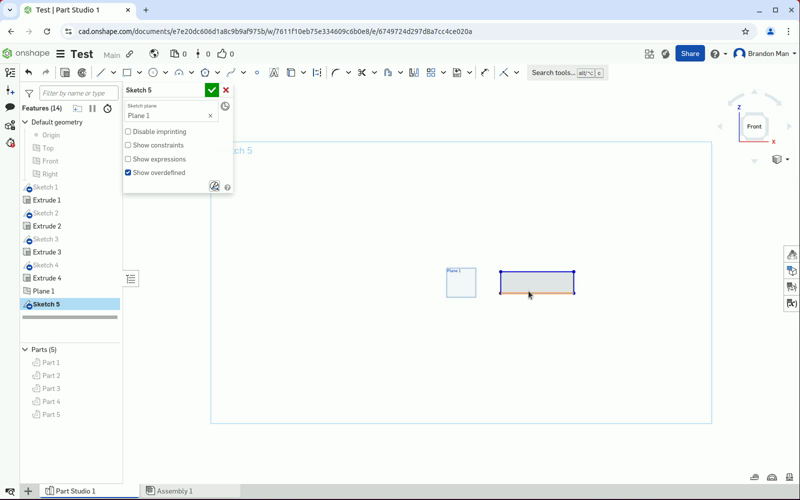
scroll(6)
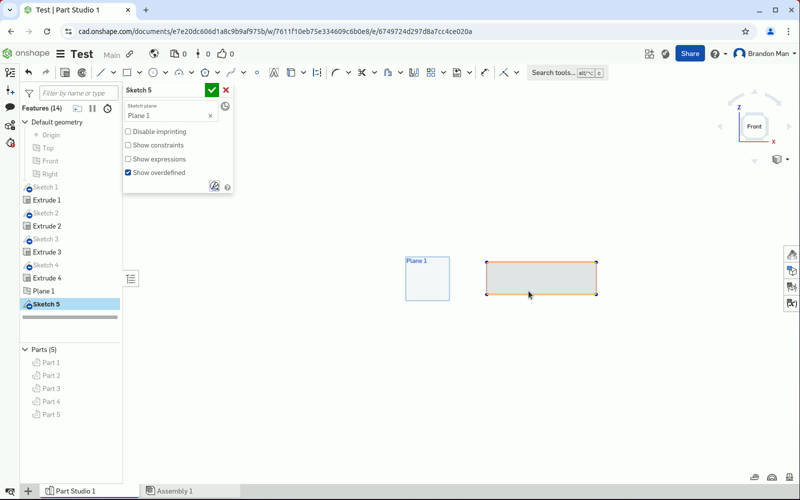
scroll(6)
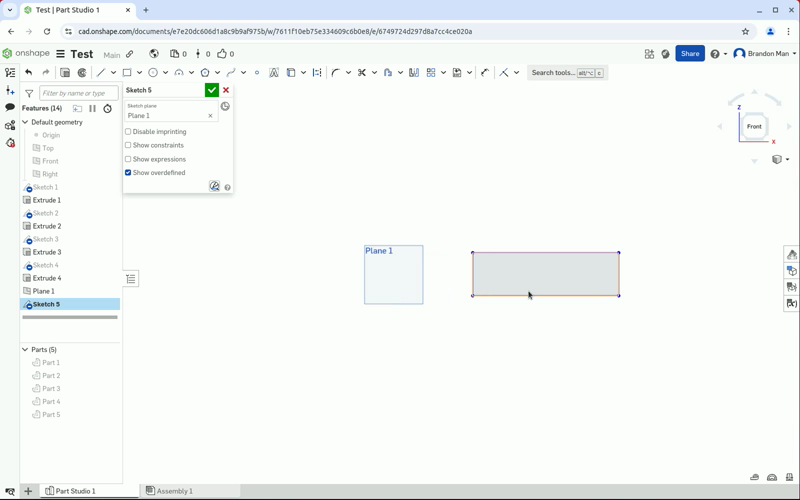
scroll(6)
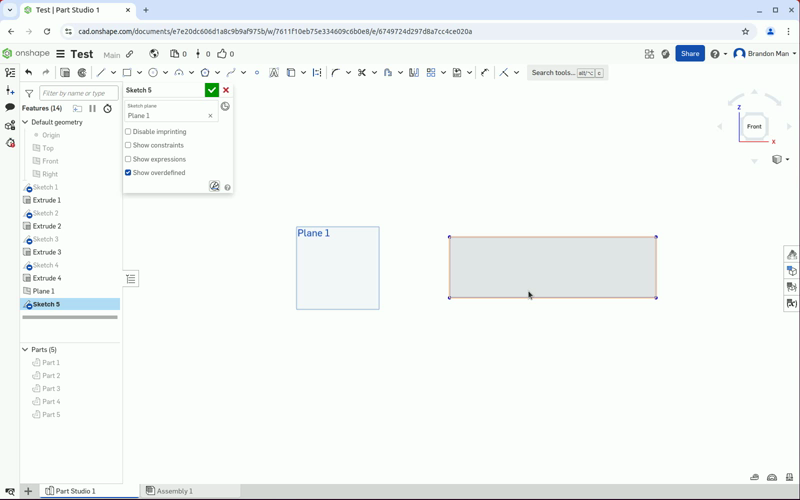
scroll(6)
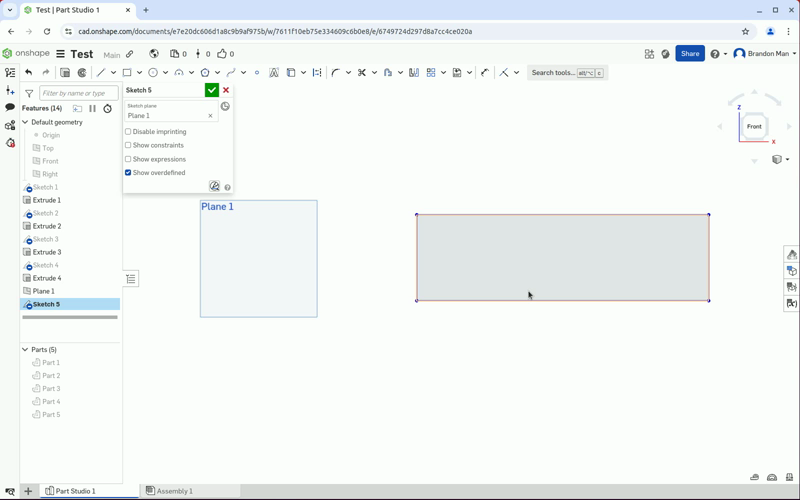
scroll(6)
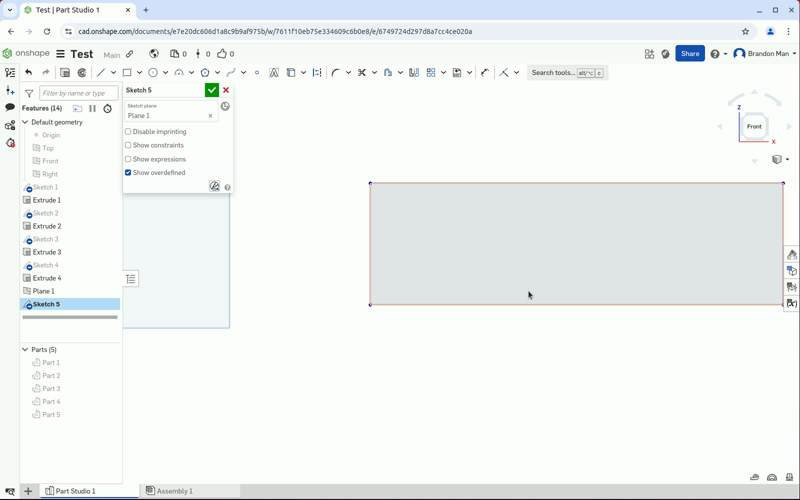
scroll(6)
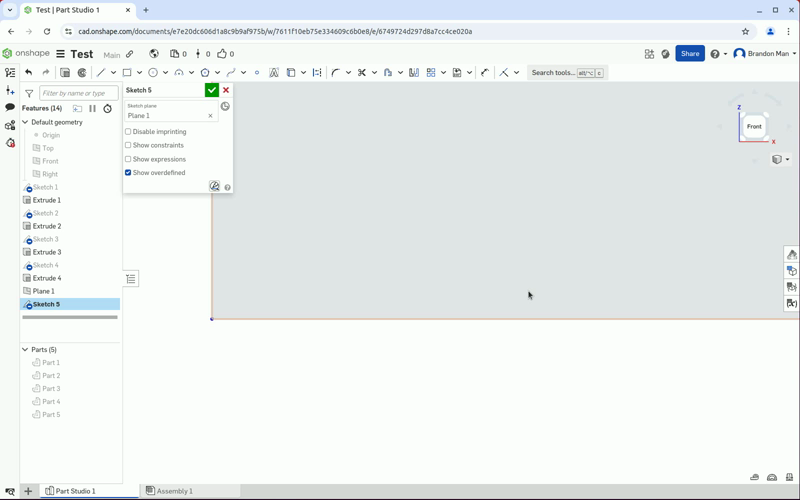
click(528, 290)
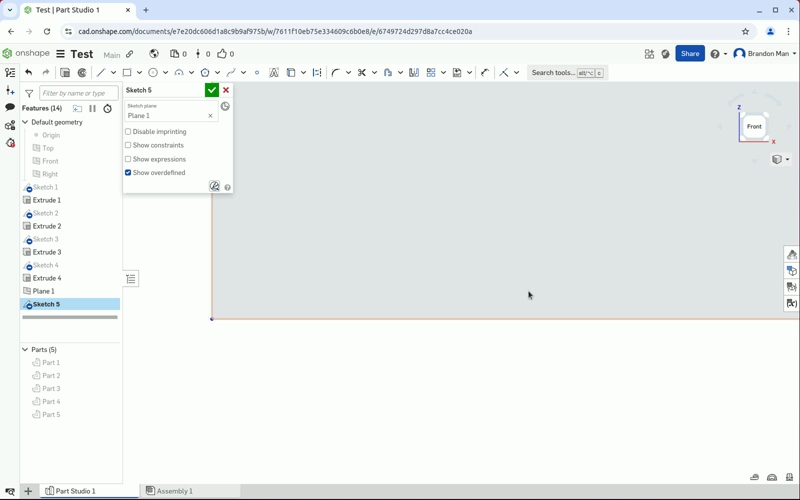
scroll(-6)
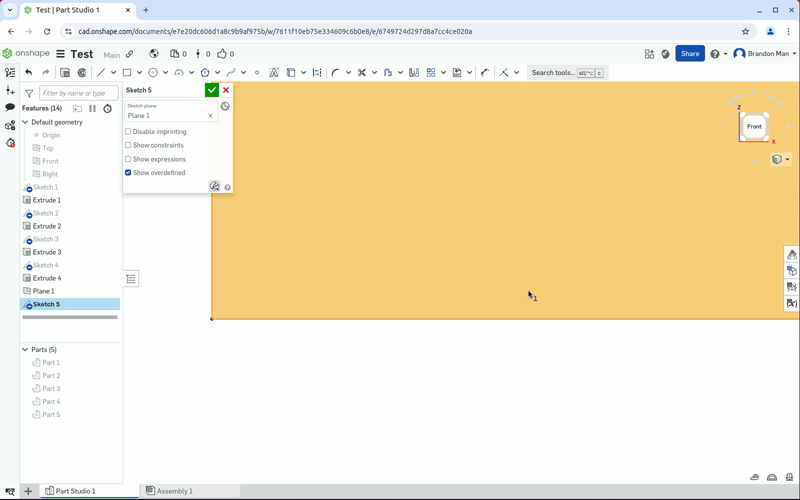
scroll(-6)
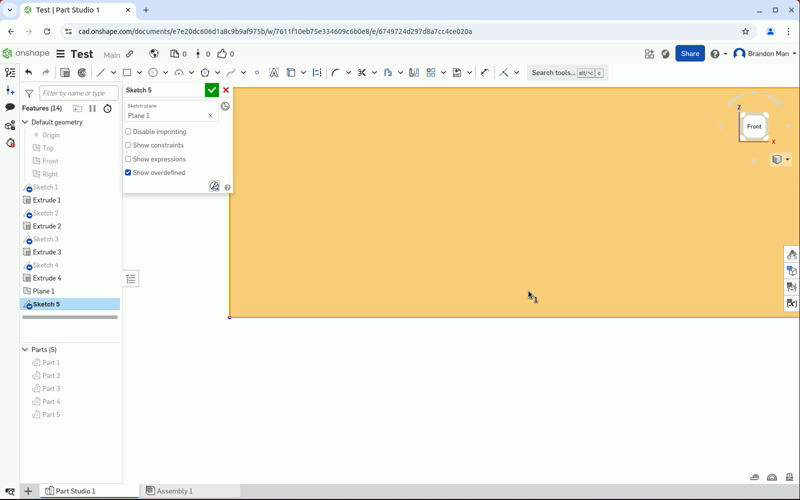
scroll(-6)
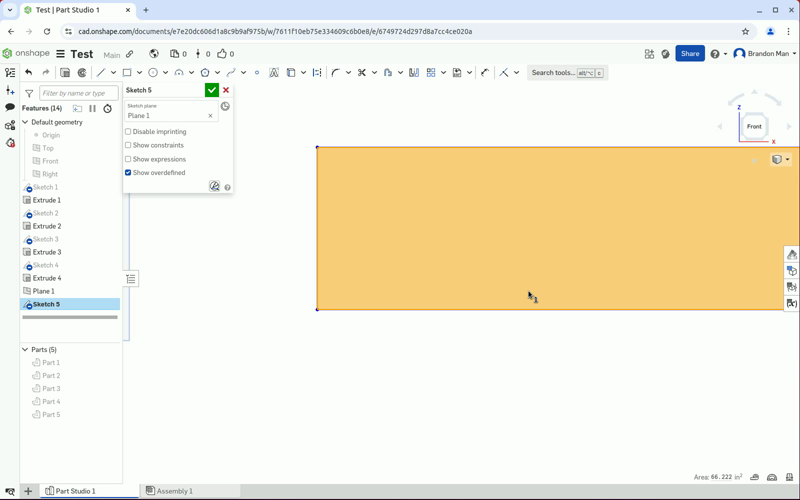
scroll(-6)
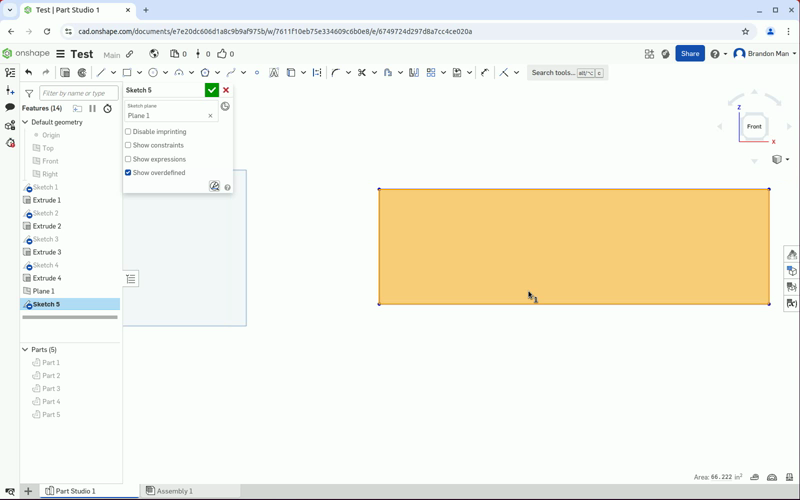
scroll(-6)
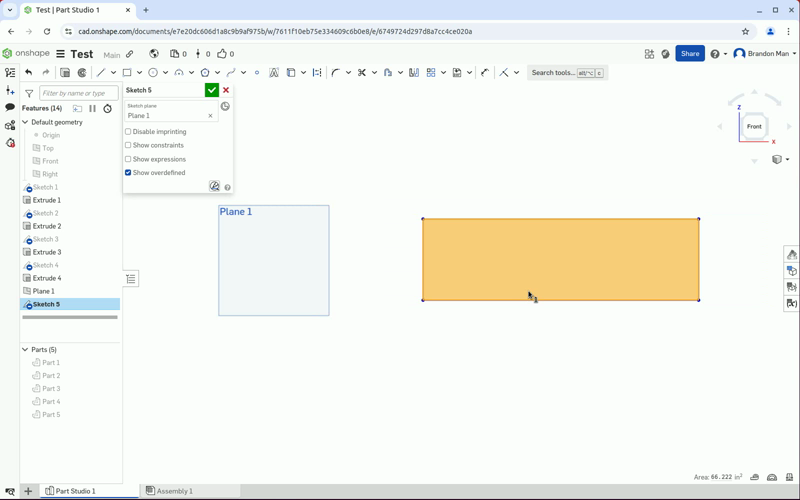
scroll(-6)
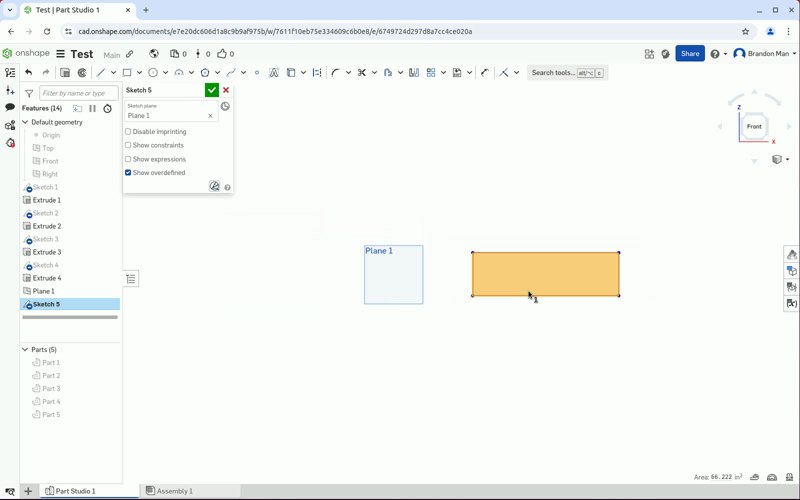
scroll(-6)
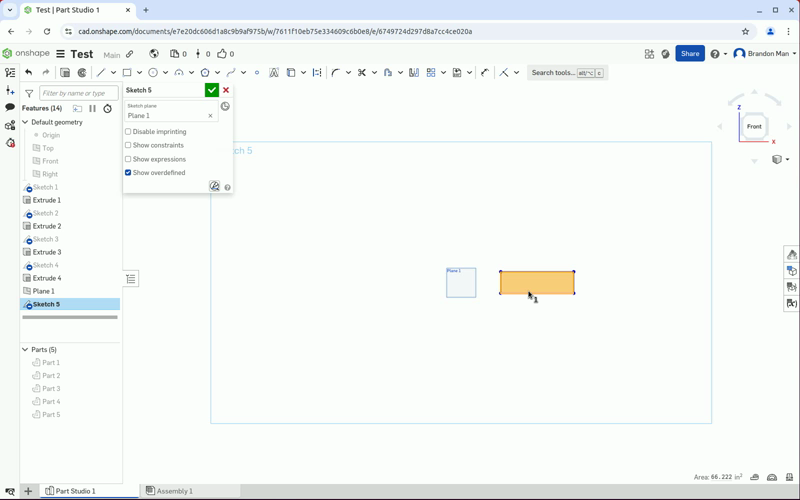
mouse_move(73, 352)
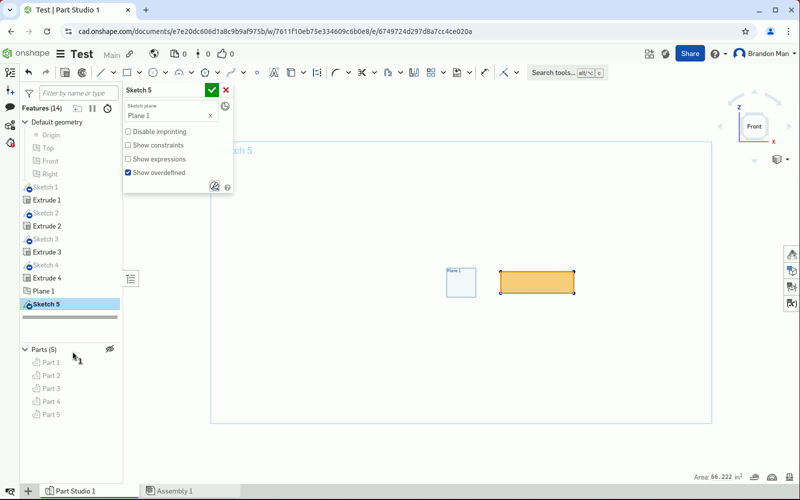
key(shift+y)
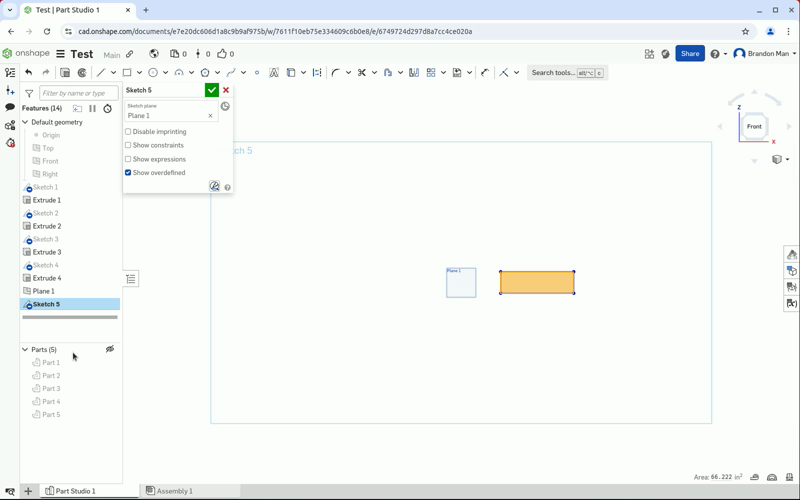
key(shift+e)
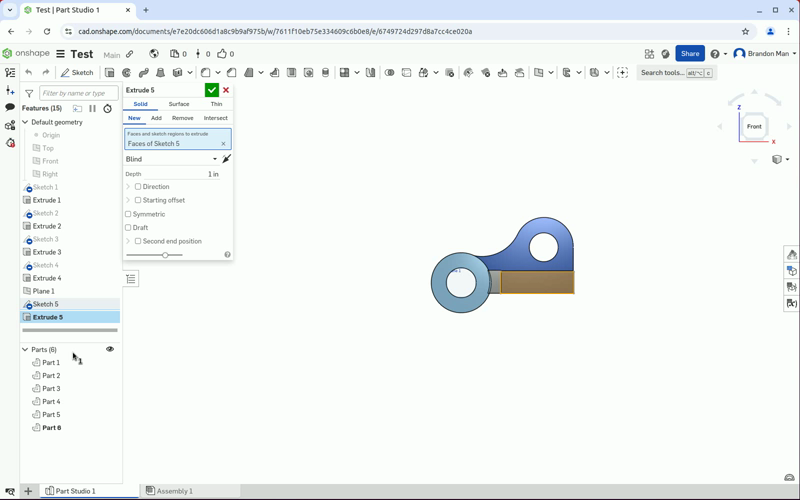
mouse_move(143, 106)
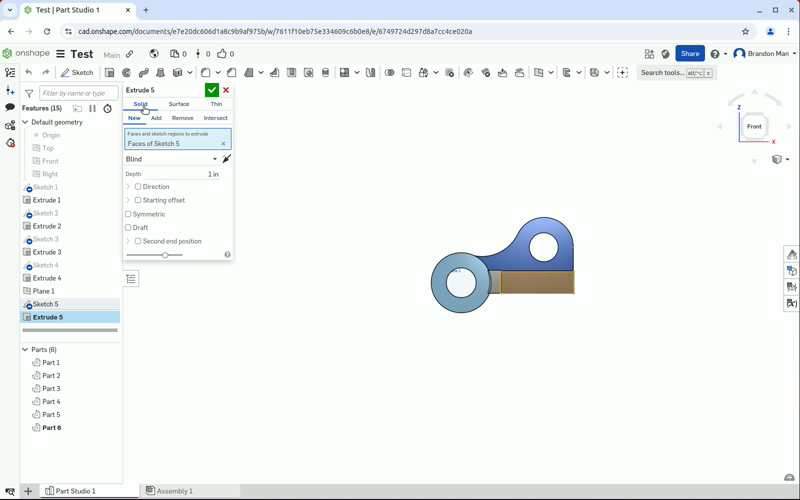
click(143, 106)
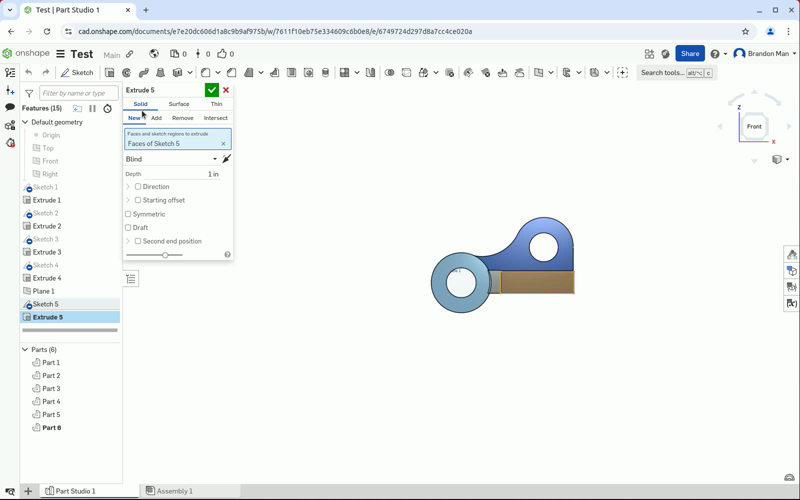
mouse_move(137, 120)
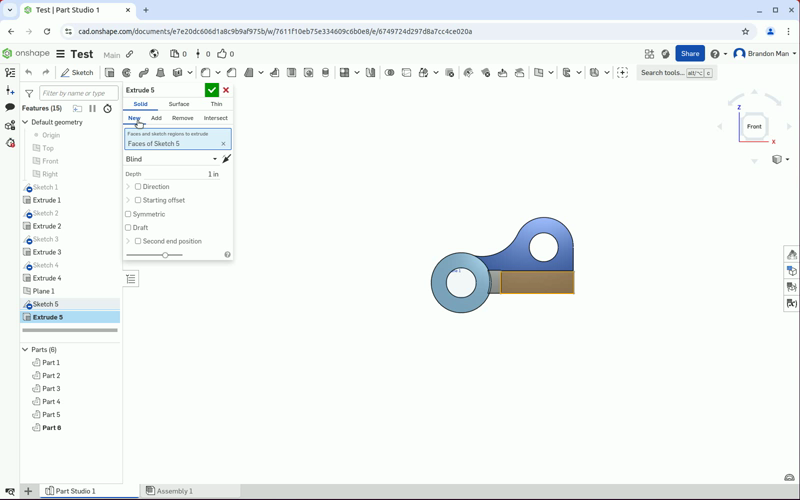
click(137, 120)
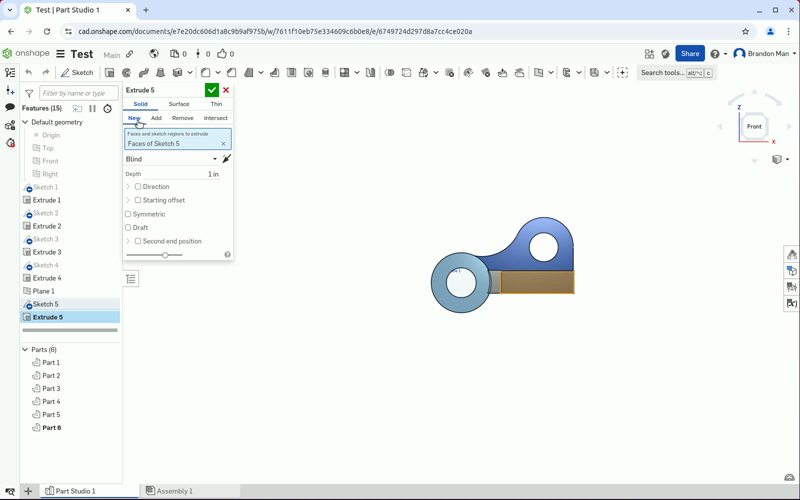
key(tab, 4)
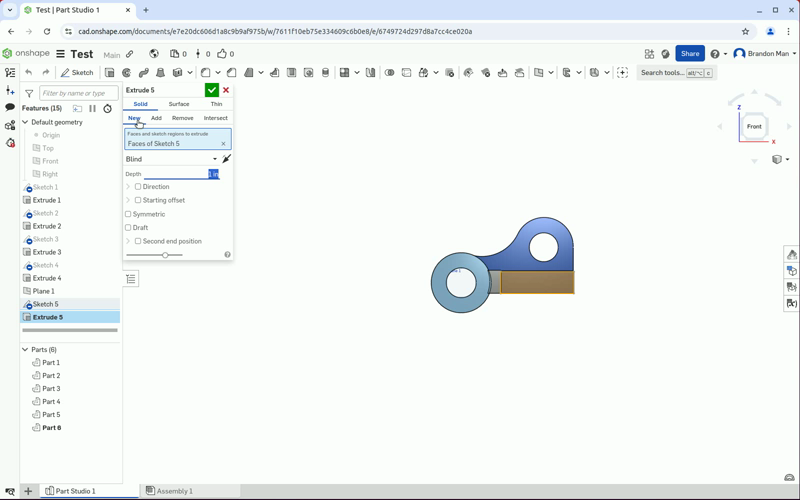
text(10.591)
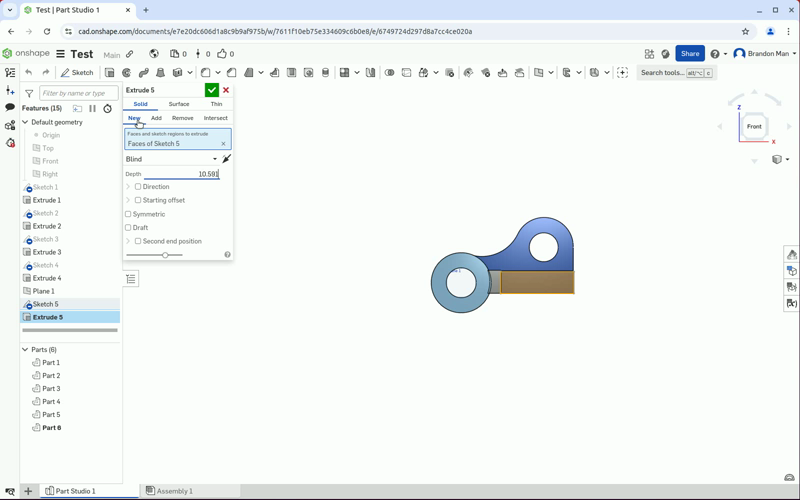
key(enter)
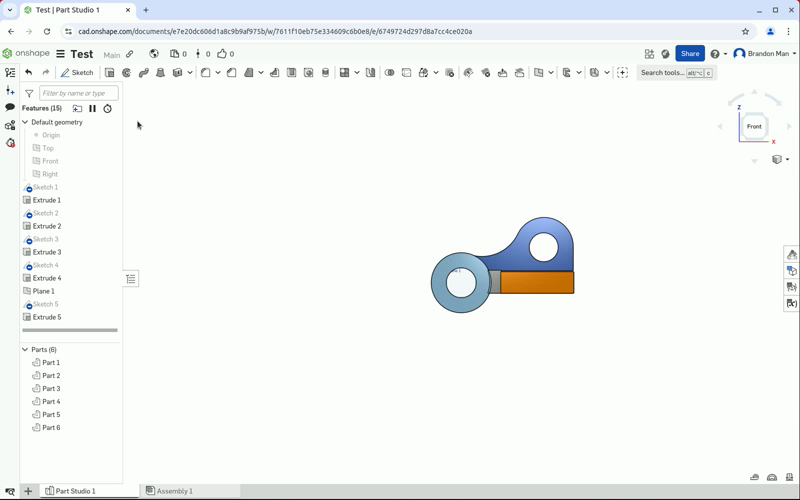
key(shift+h)
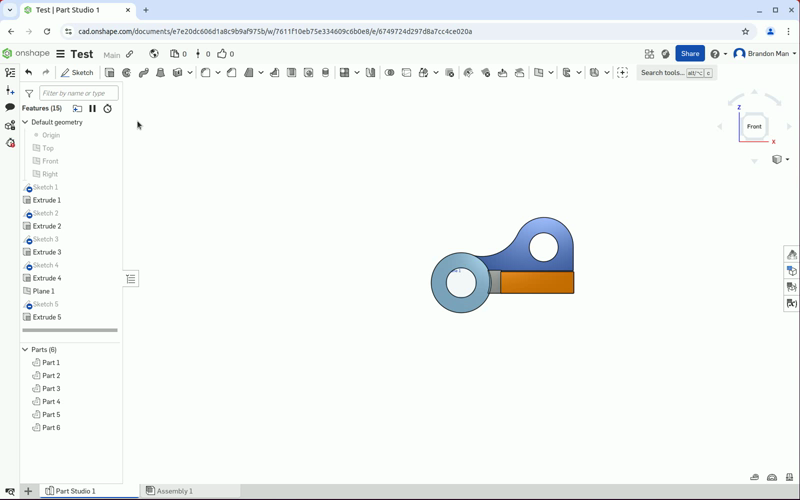
key(shift+h)
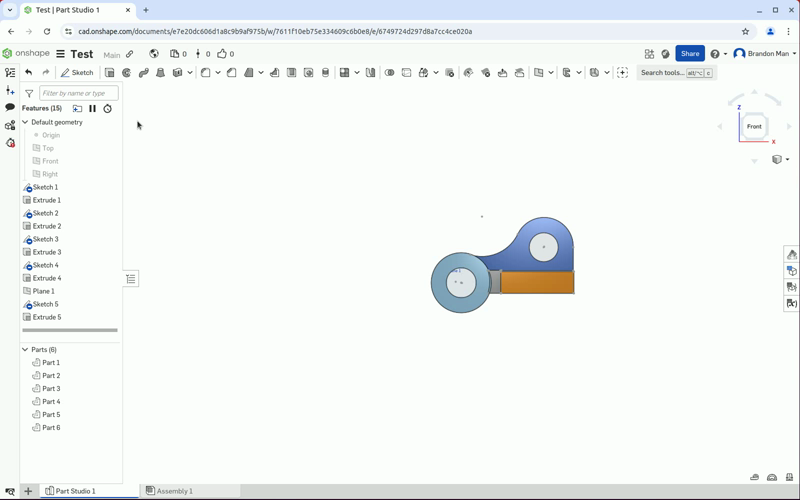
key(shift+7)
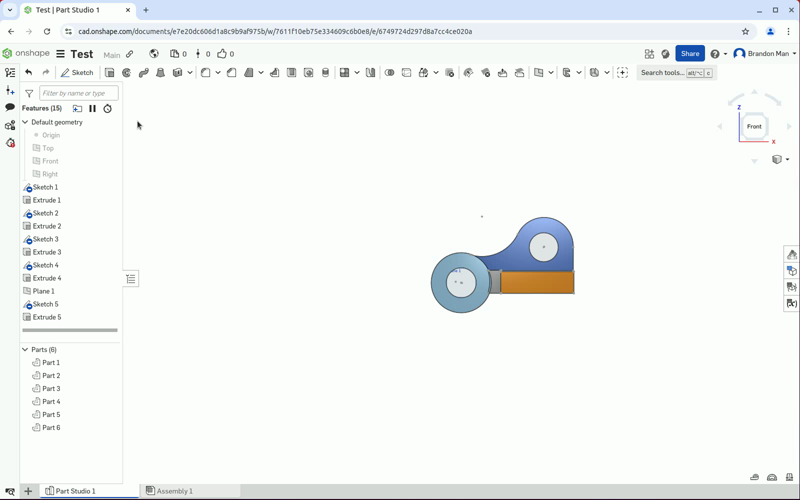
key(left, 2)
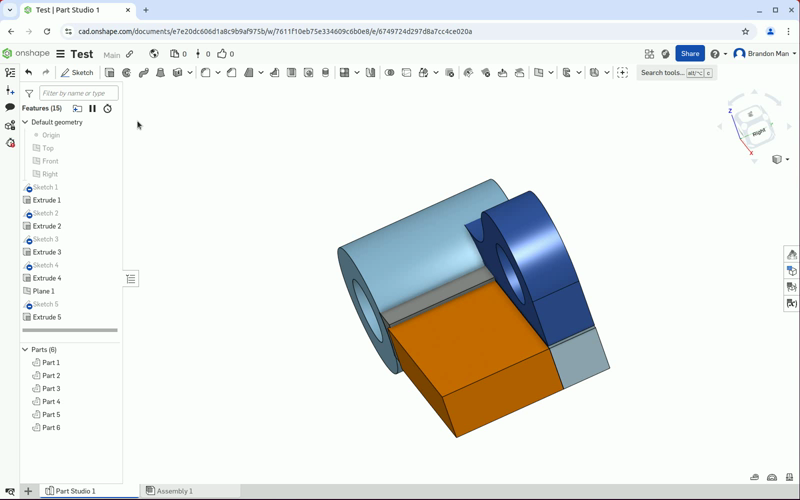
key(down, 2)
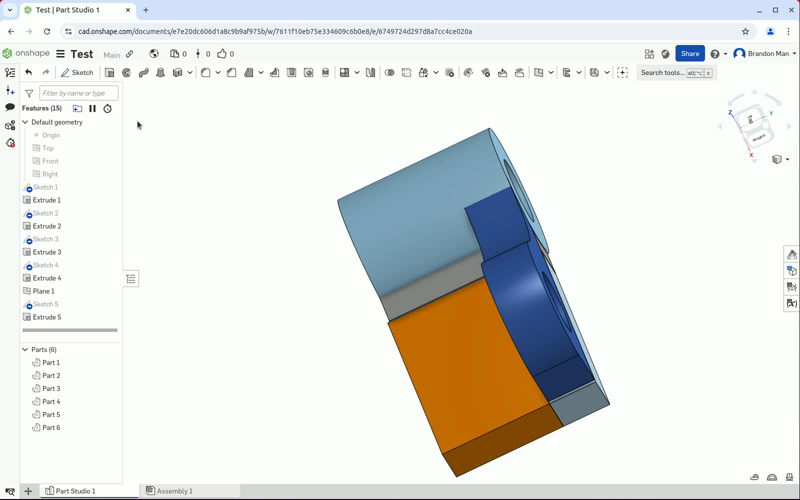
key(up, 2)
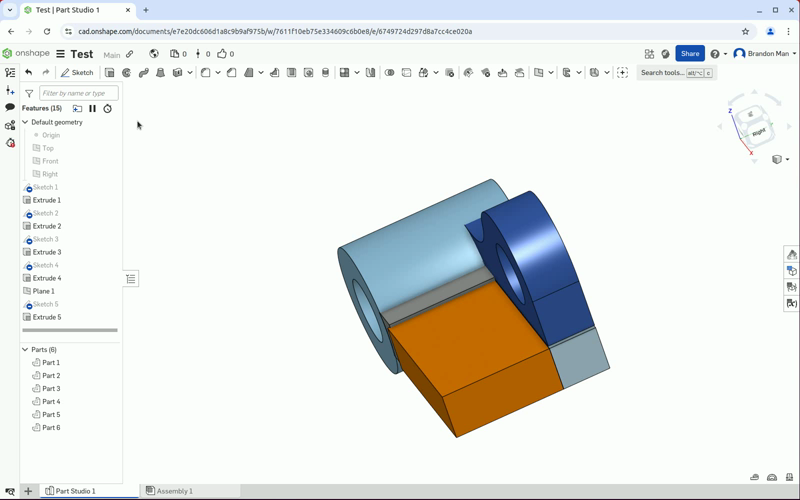
key(right, 2)
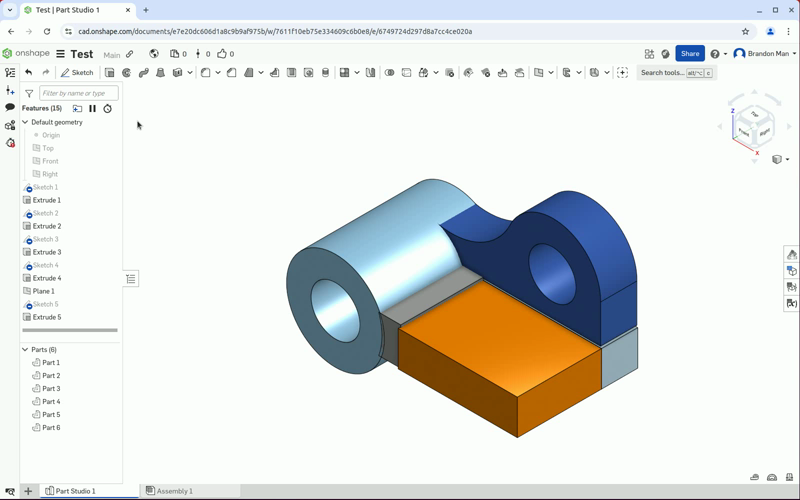
mouse_move(73, 189)
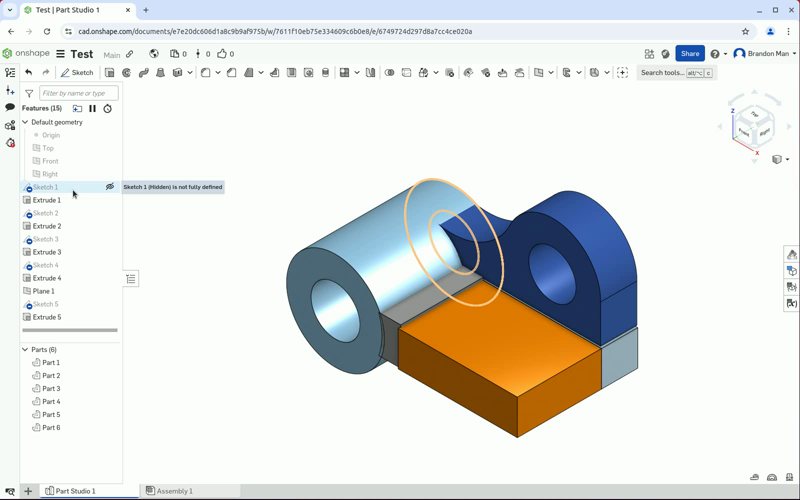
click(73, 189)